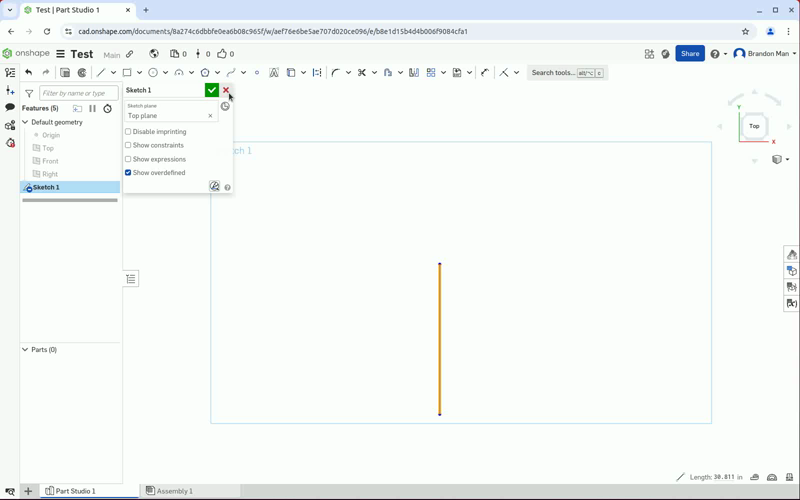
key(shift+h)
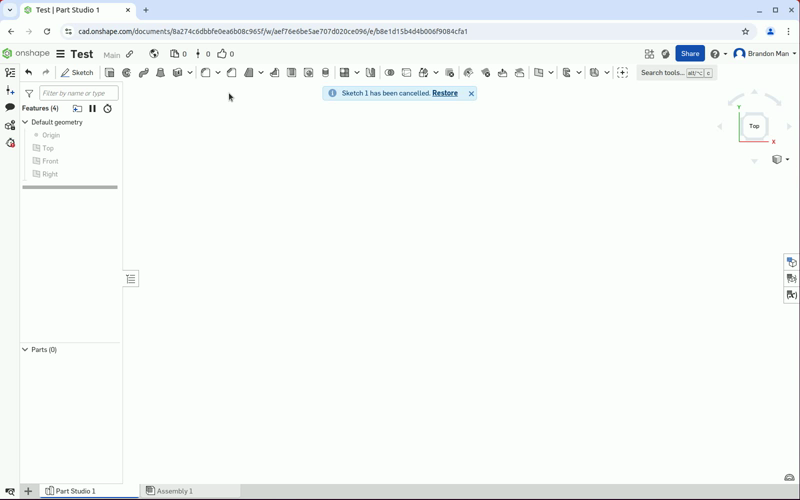
mouse_move(73, 352)
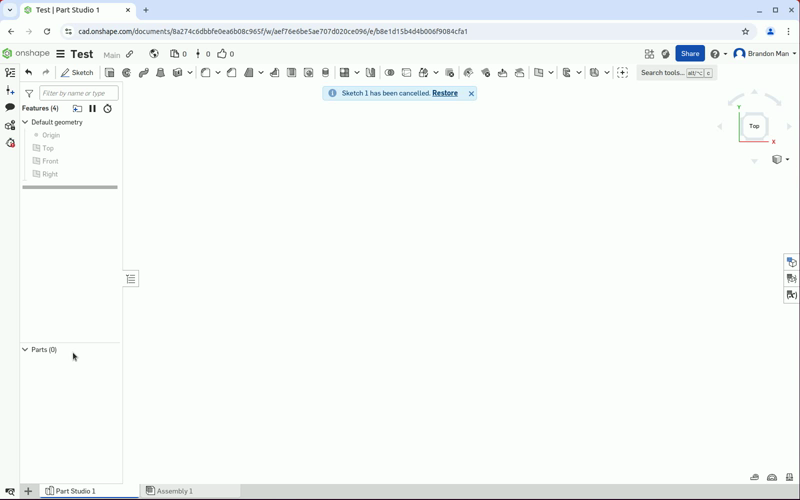
key(y)
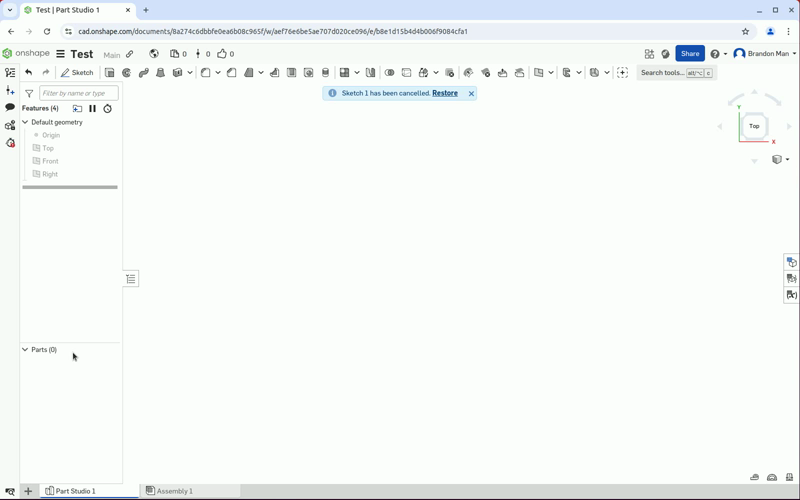
key(shift+p)
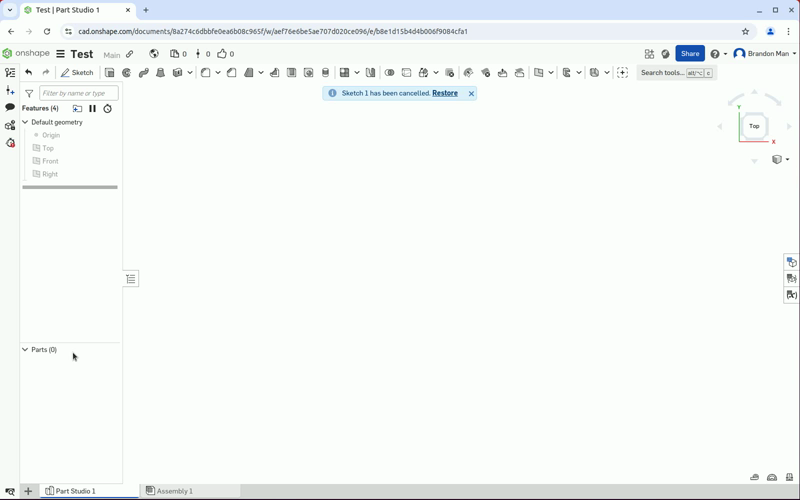
key(space)
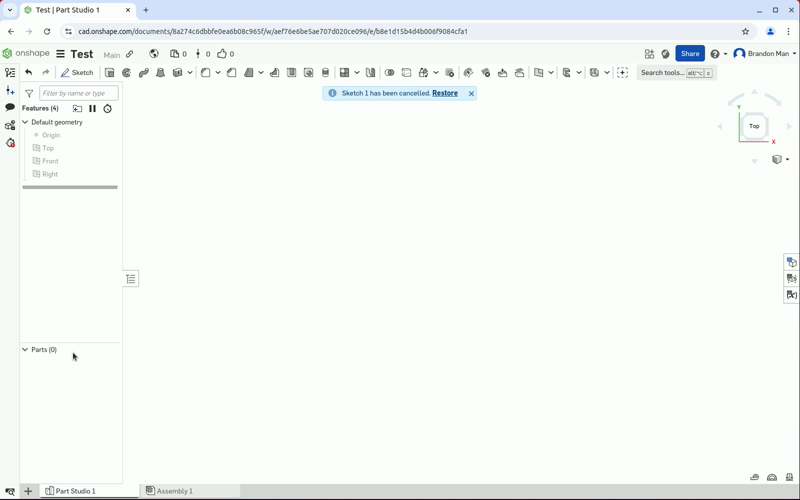
key_down(shift)
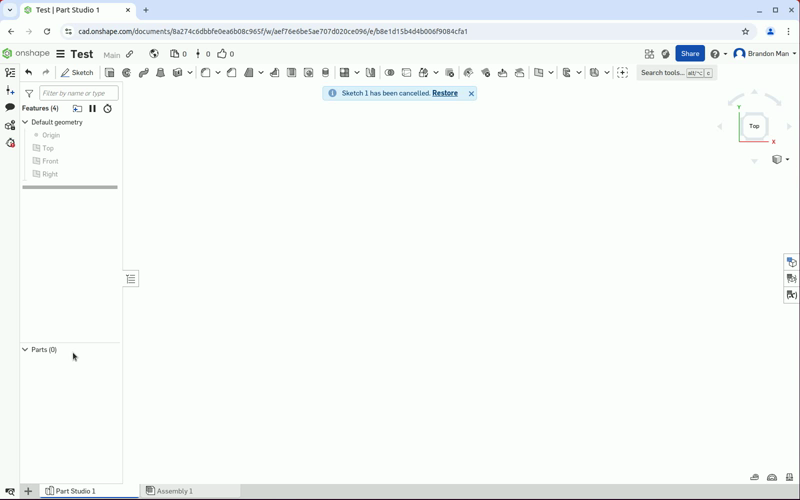
key(up)
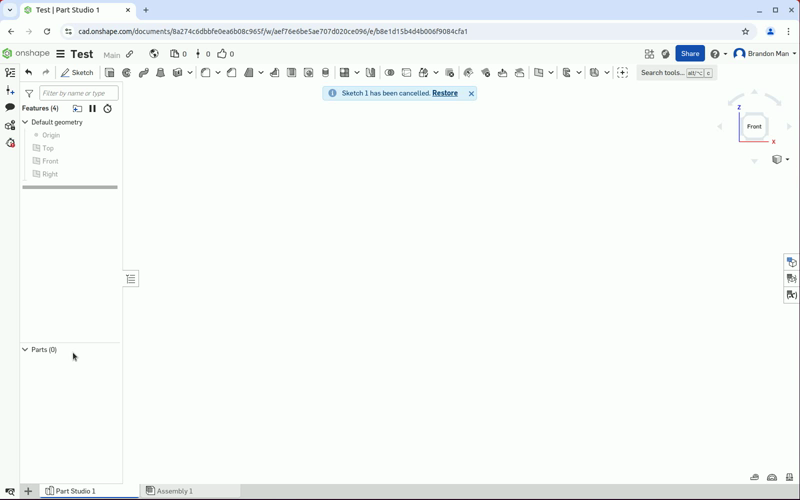
key_up(shift)
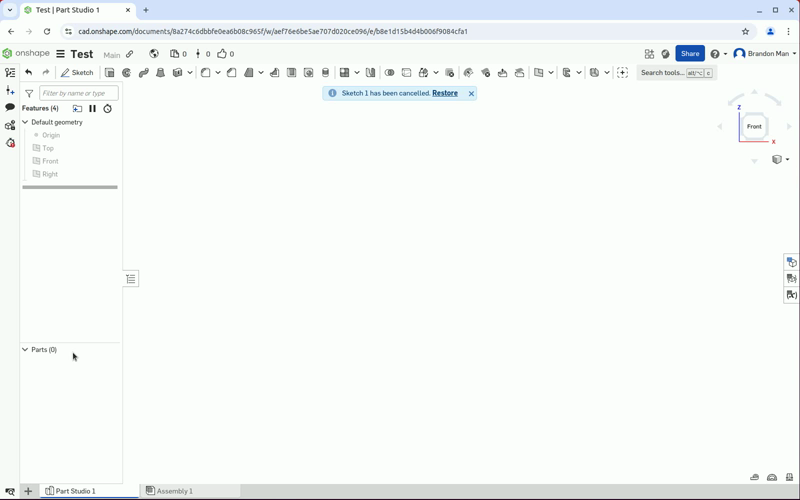
mouse_move(73, 352)
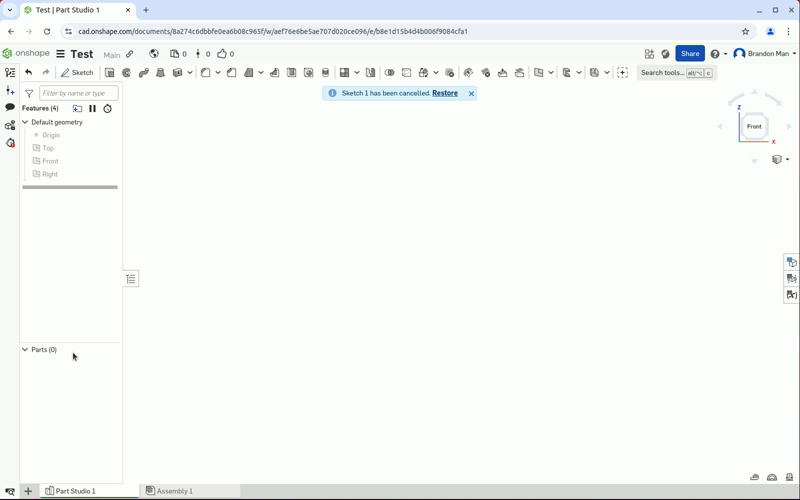
key(shift+y)
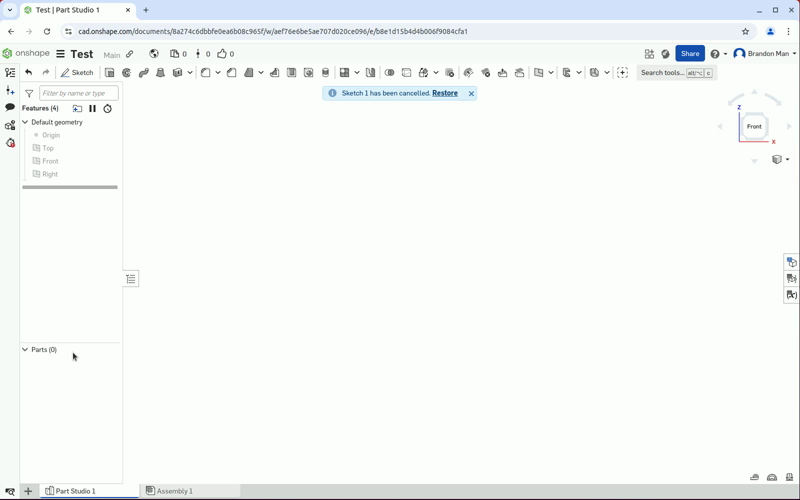
key(shift+s)
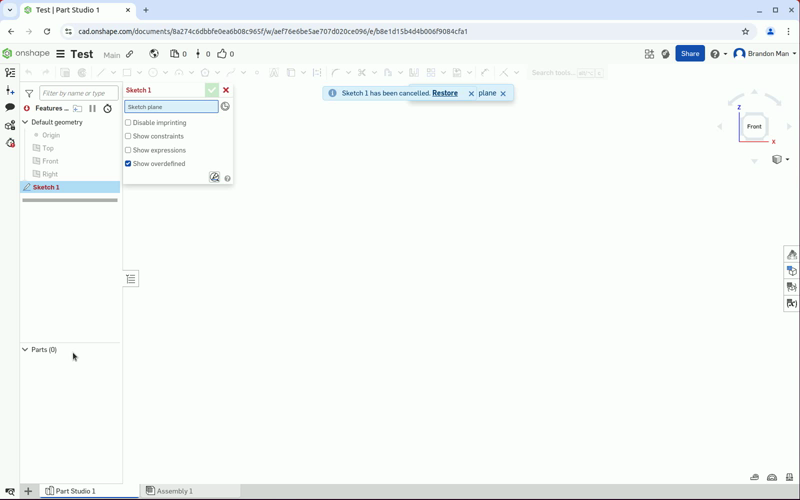
mouse_move(73, 163)
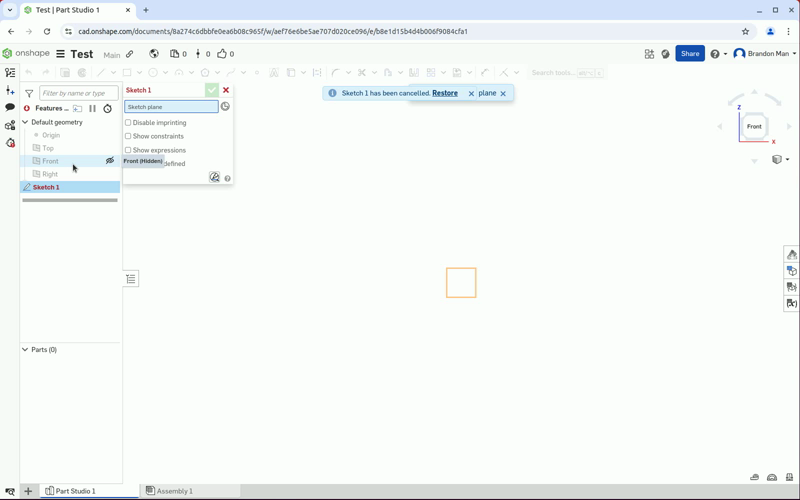
click(73, 163)
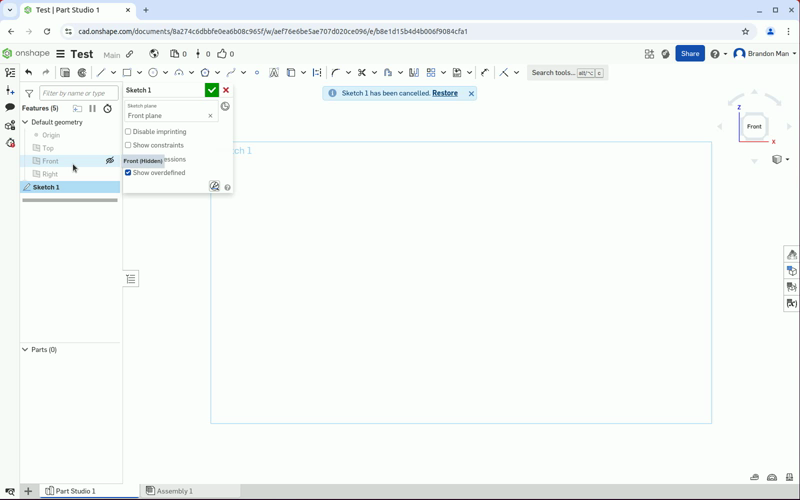
mouse_move(73, 352)
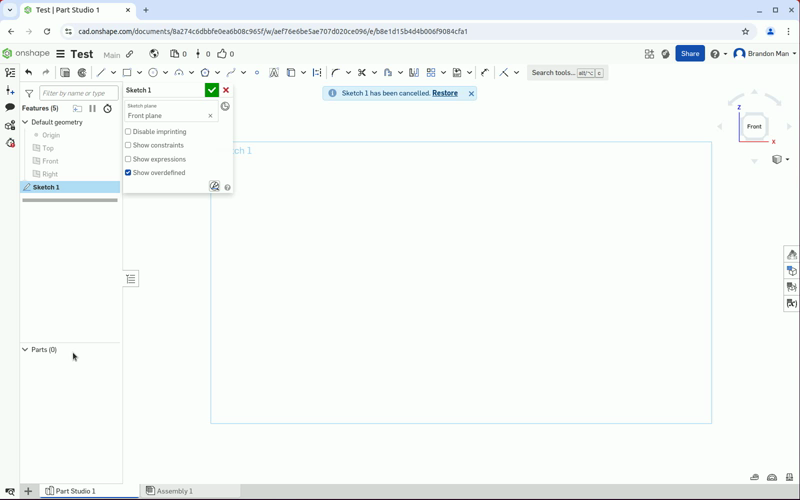
key(y)
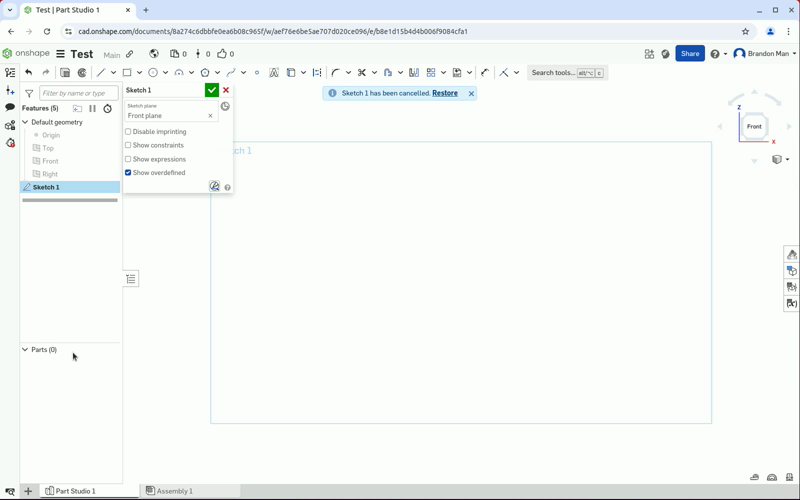
key(l)
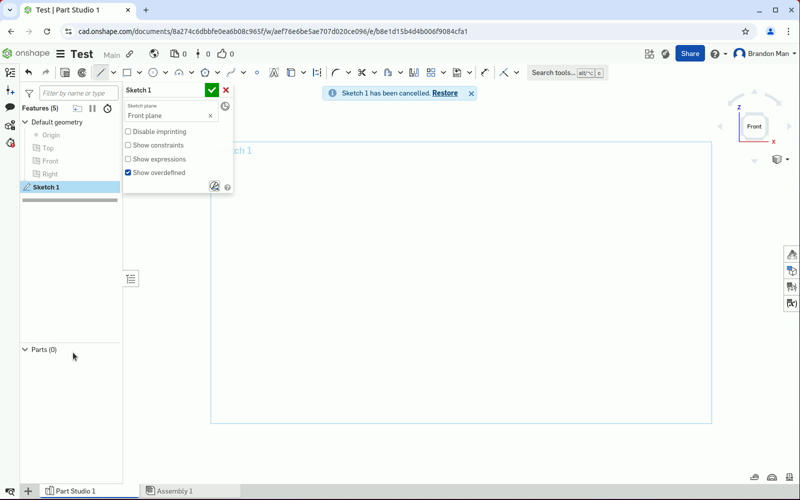
key_down(shift)
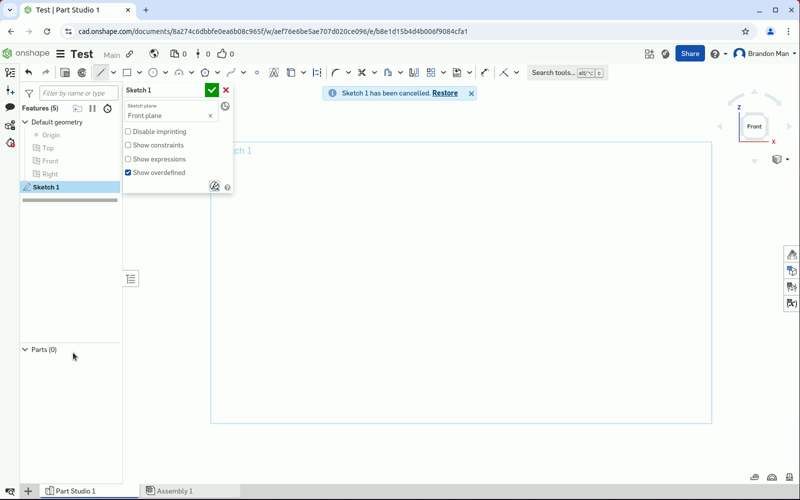
mouse_move(406, 275)
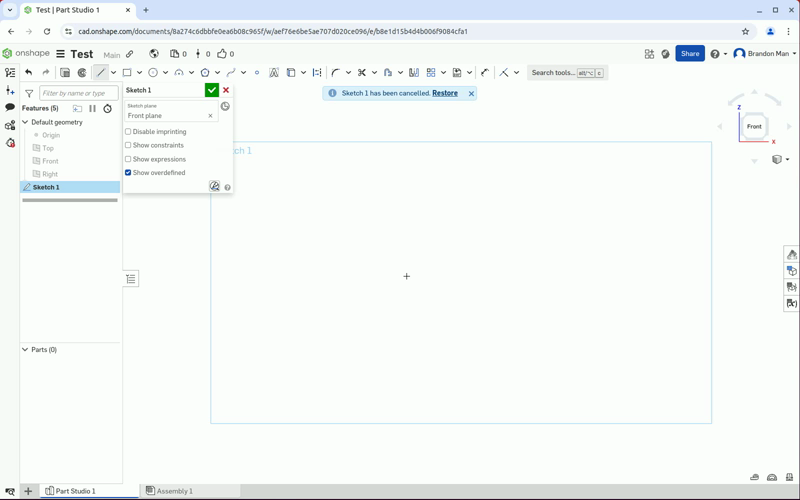
click(406, 275)
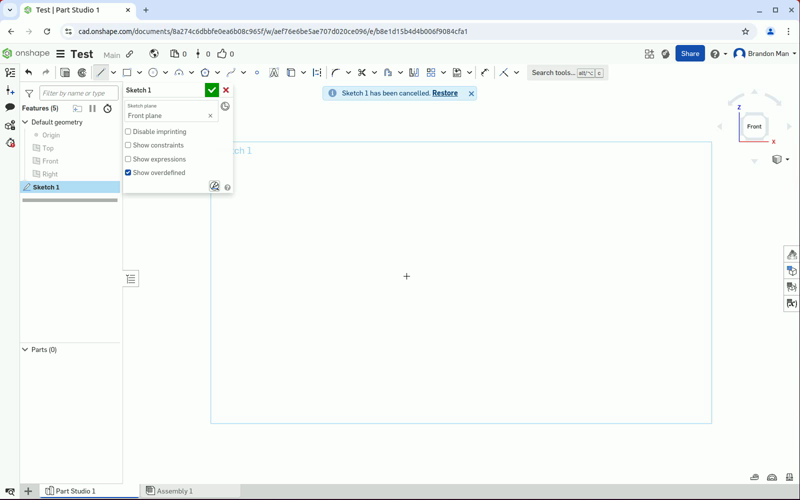
key_up(shift)
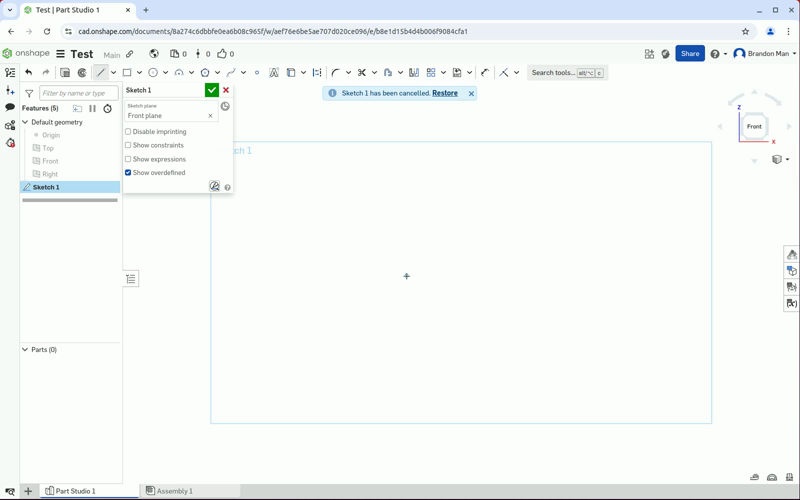
key_down(shift)
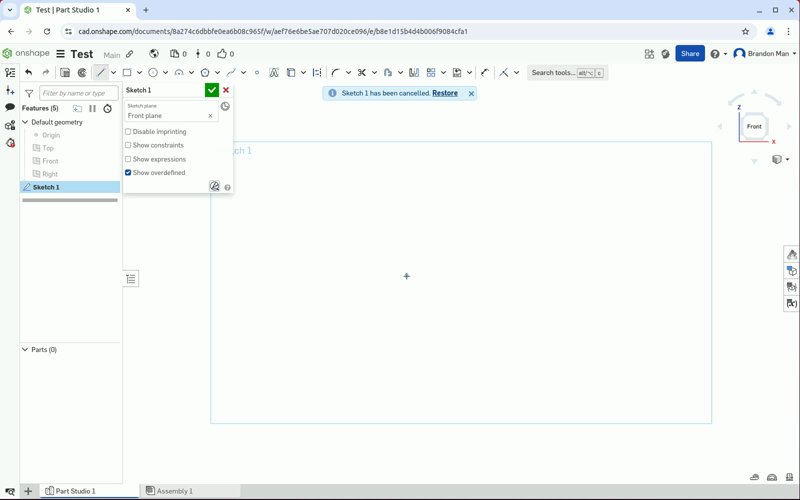
mouse_move(413, 384)
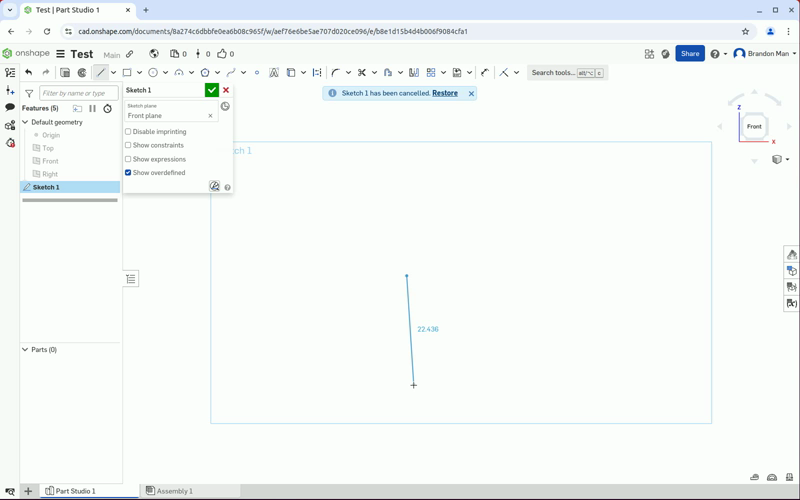
click(413, 384)
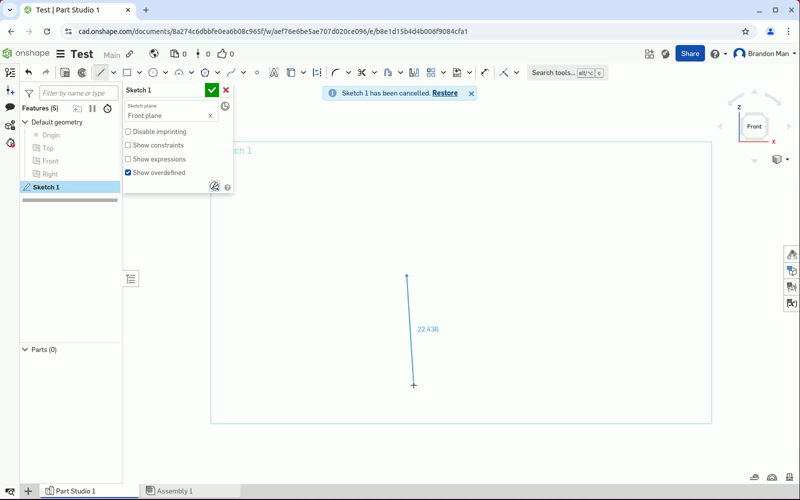
key_up(shift)
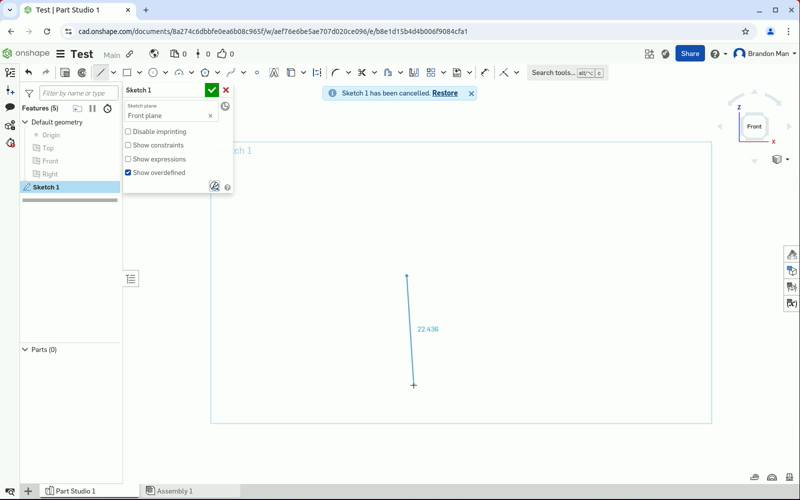
key(esc)
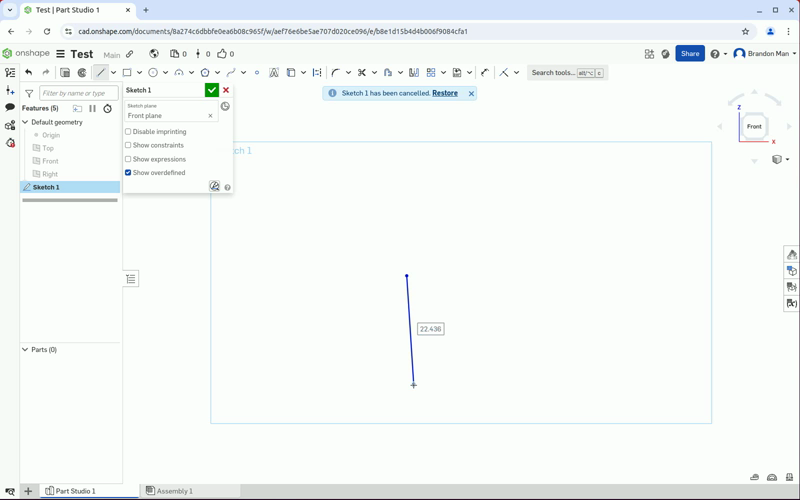
key(a)
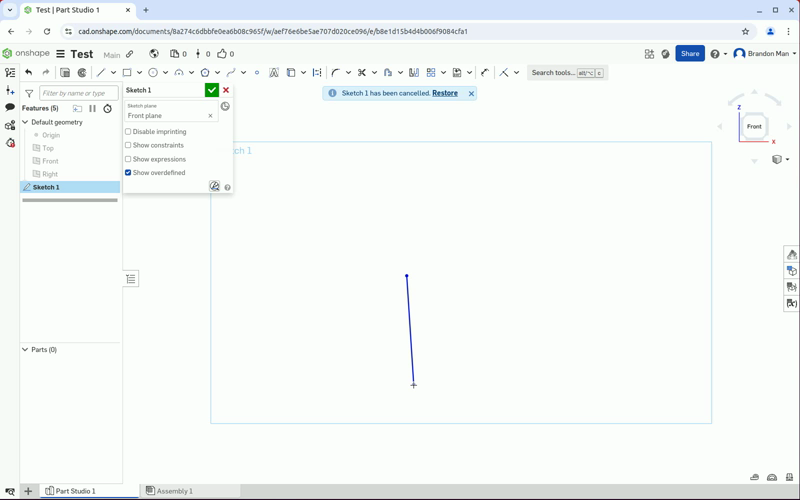
mouse_move(413, 384)
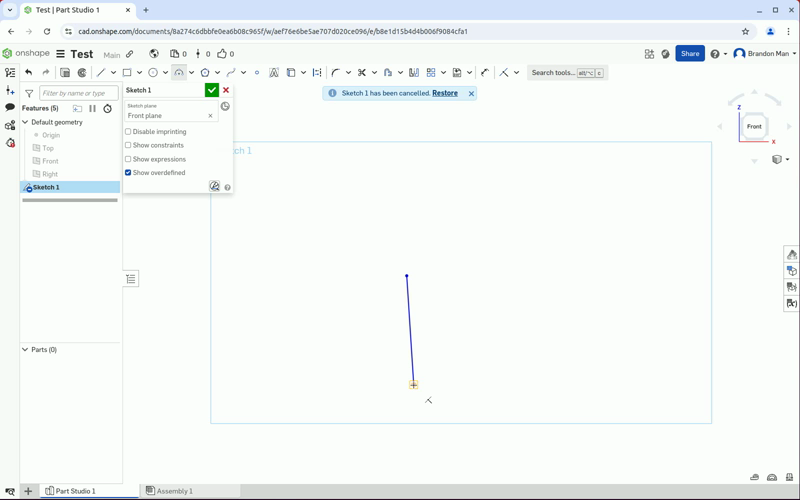
click(413, 384)
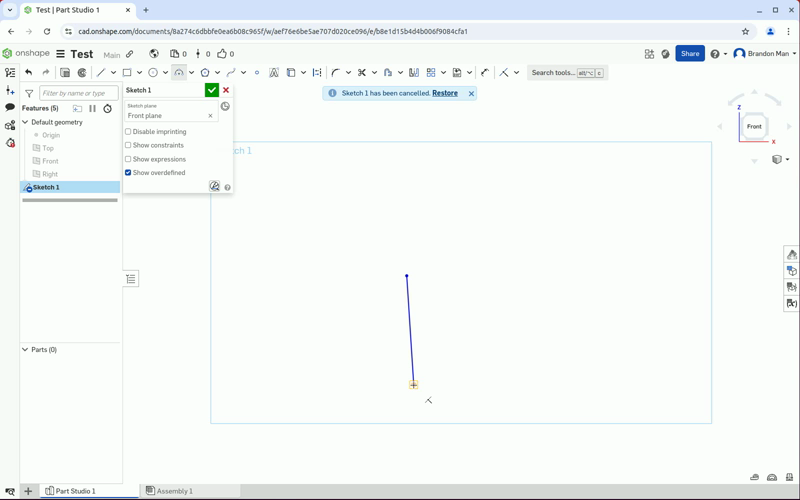
key_down(shift)
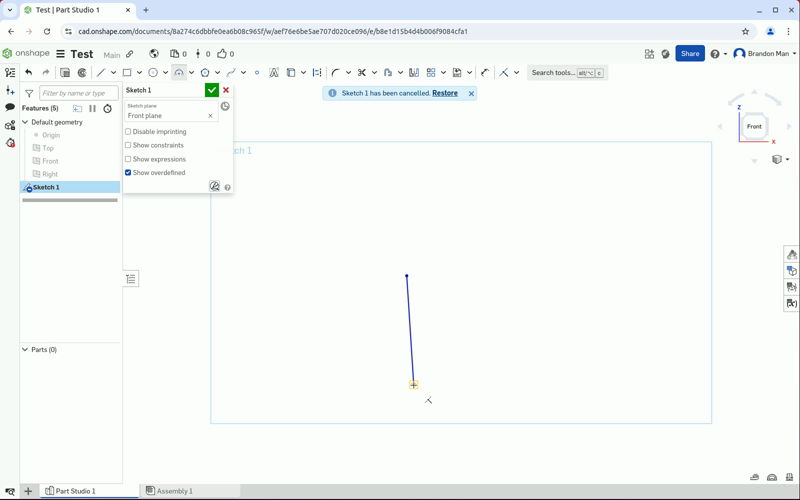
mouse_move(432, 392)
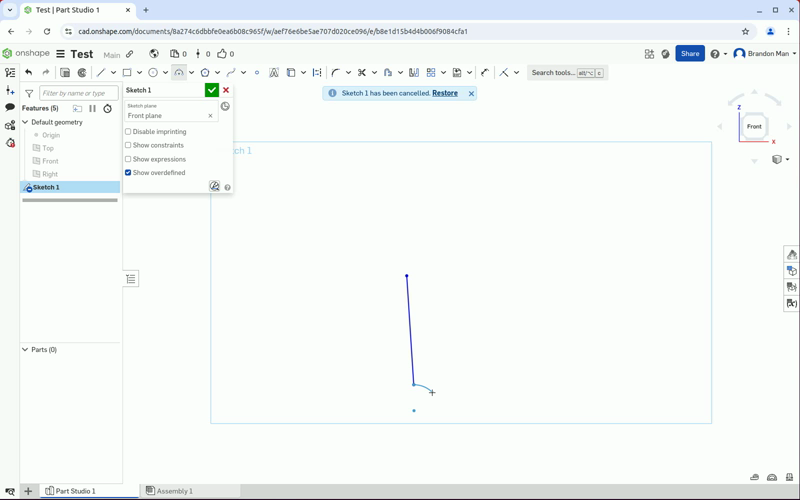
click(432, 392)
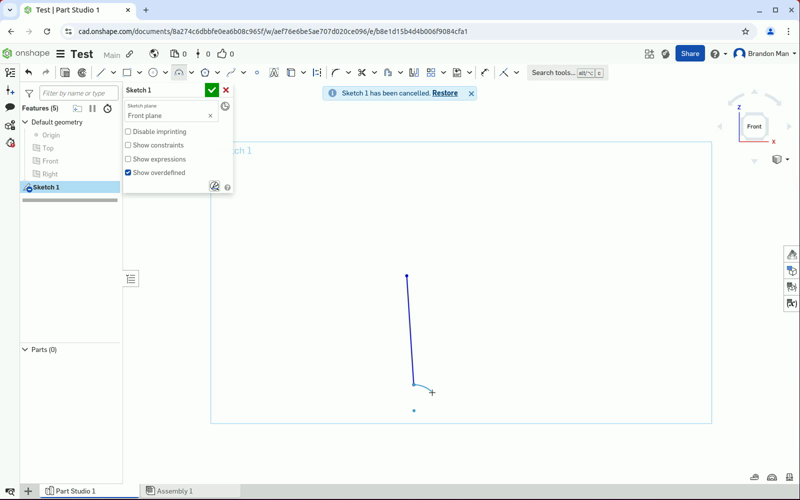
mouse_move(420, 394)
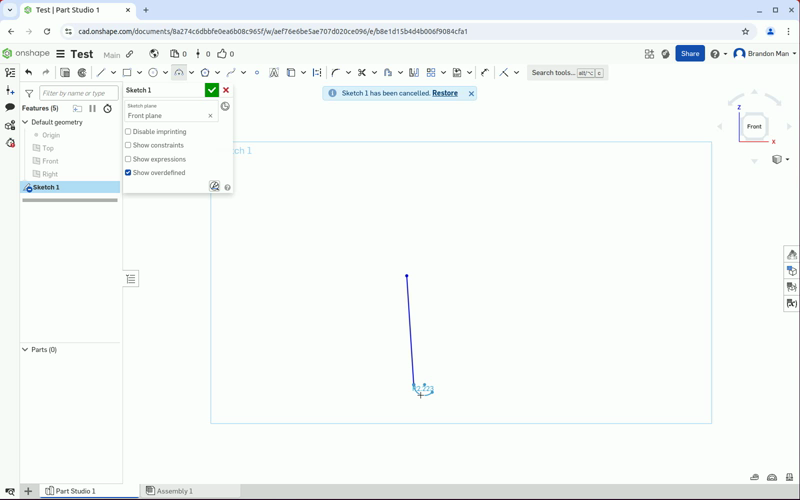
click(420, 394)
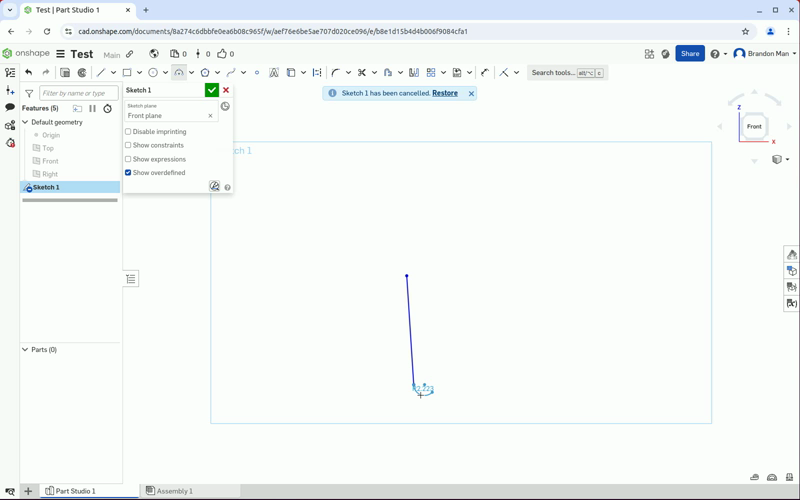
key_up(shift)
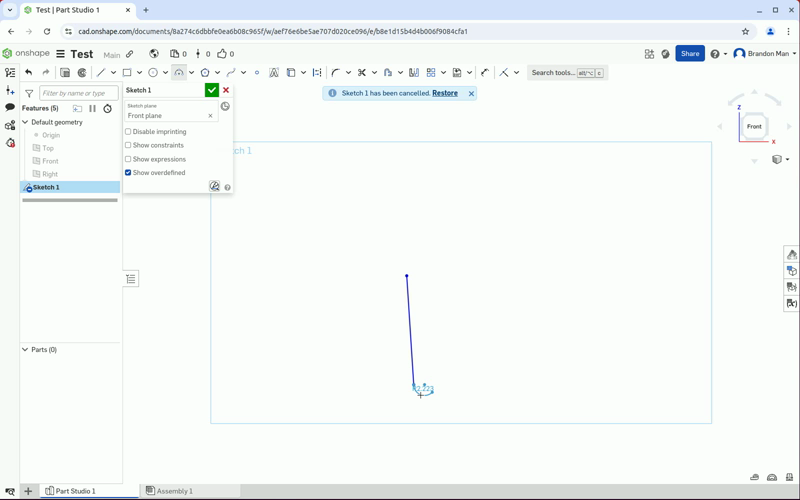
key(esc)
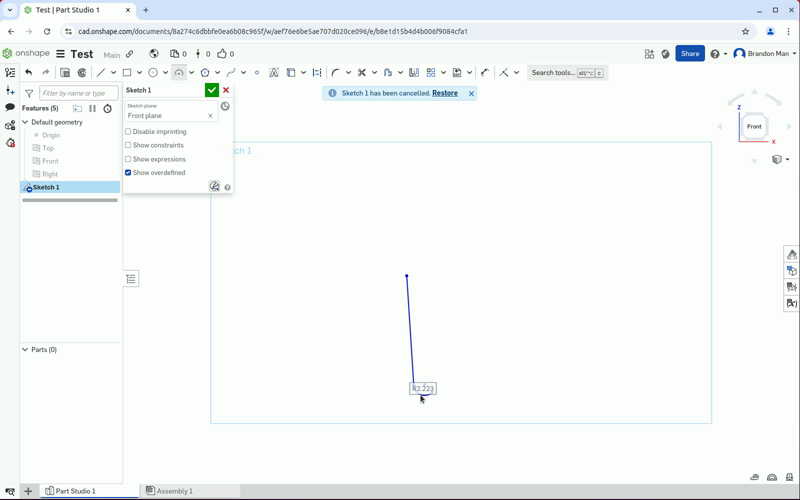
key(l)
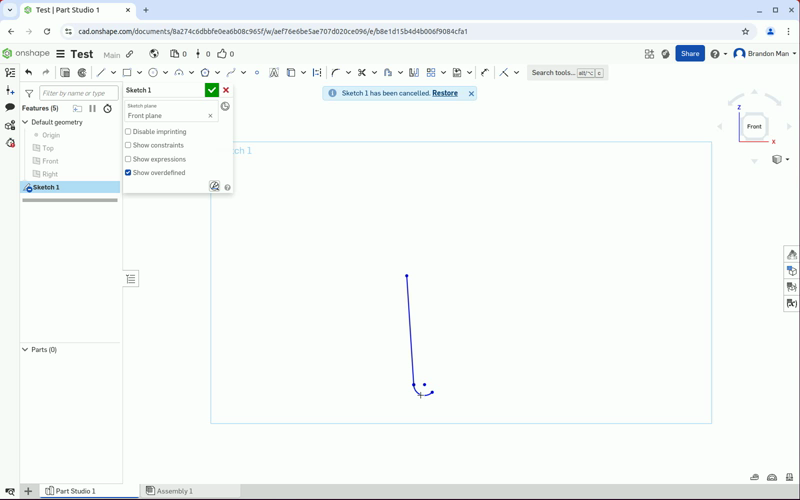
mouse_move(432, 392)
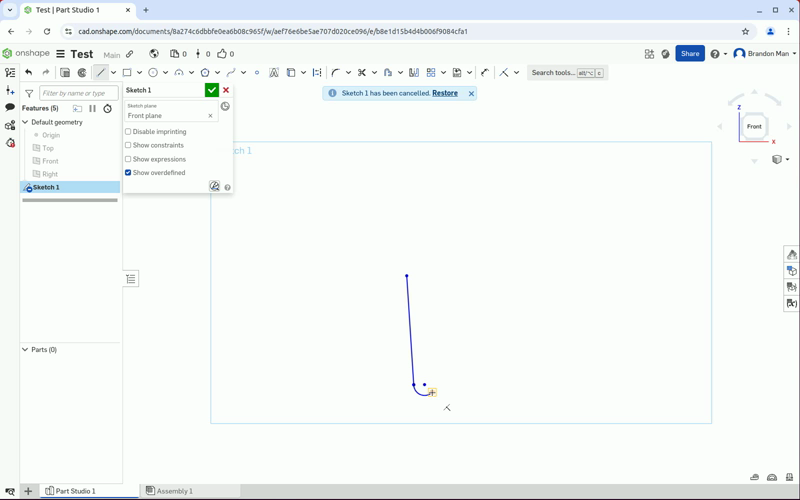
click(432, 392)
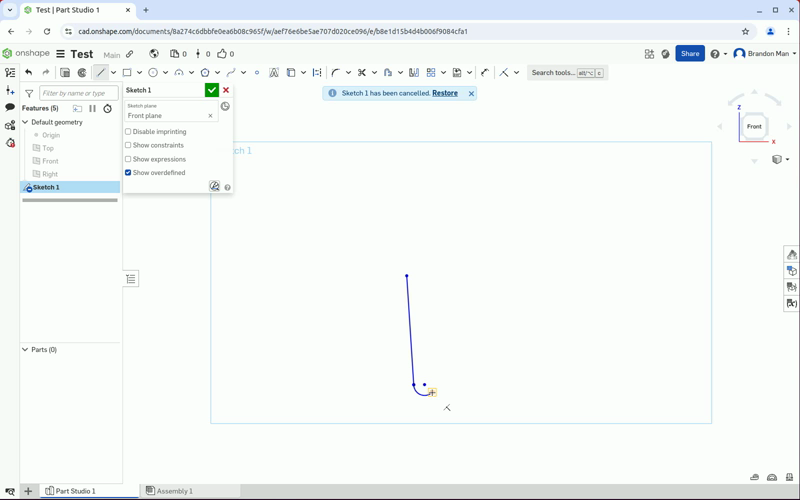
key_down(shift)
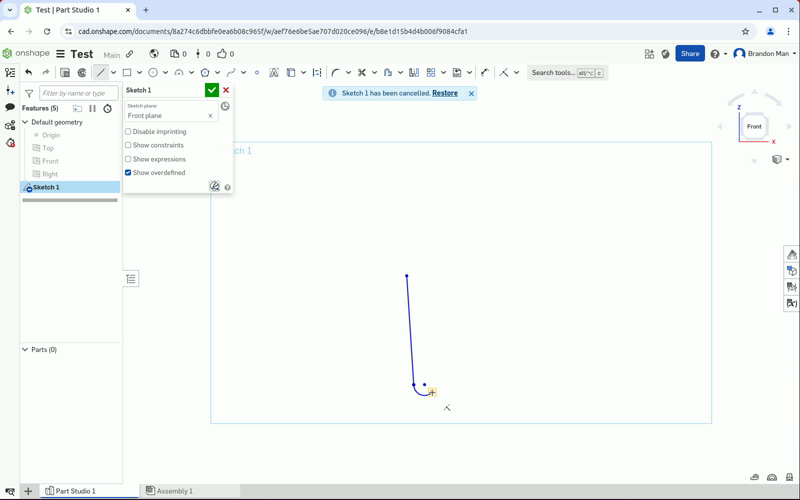
mouse_move(538, 282)
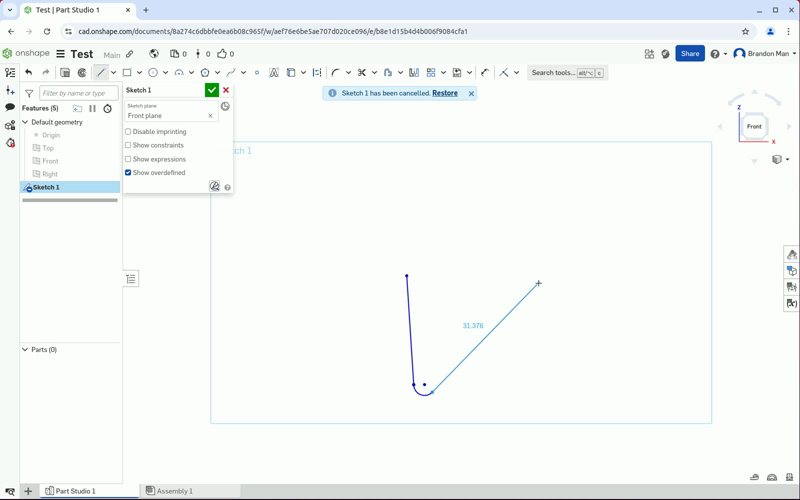
click(538, 282)
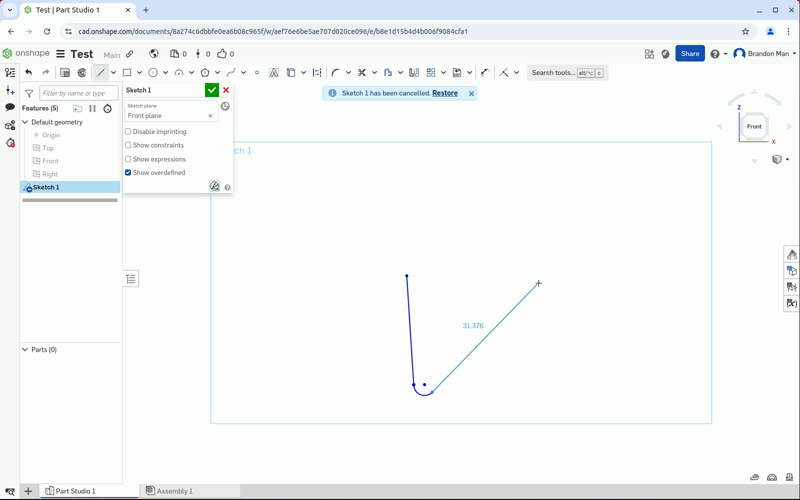
key_up(shift)
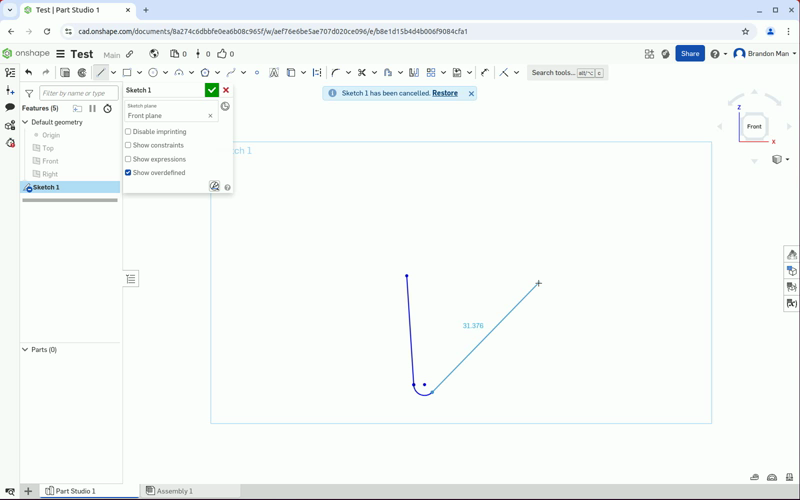
key(esc)
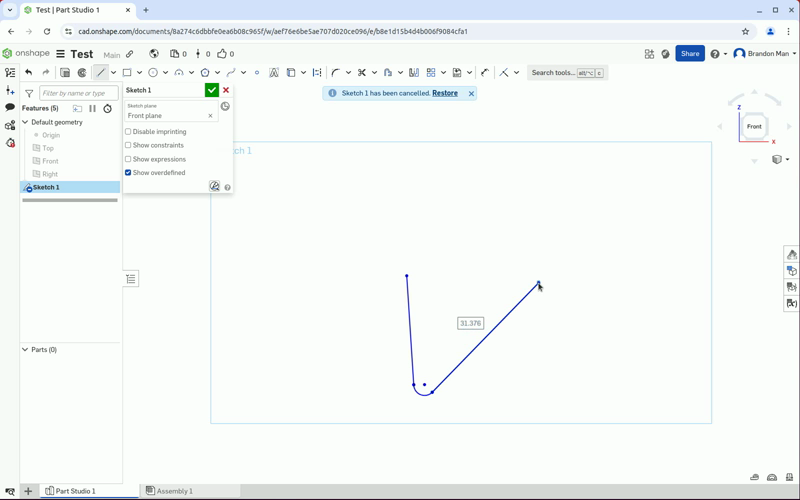
key(a)
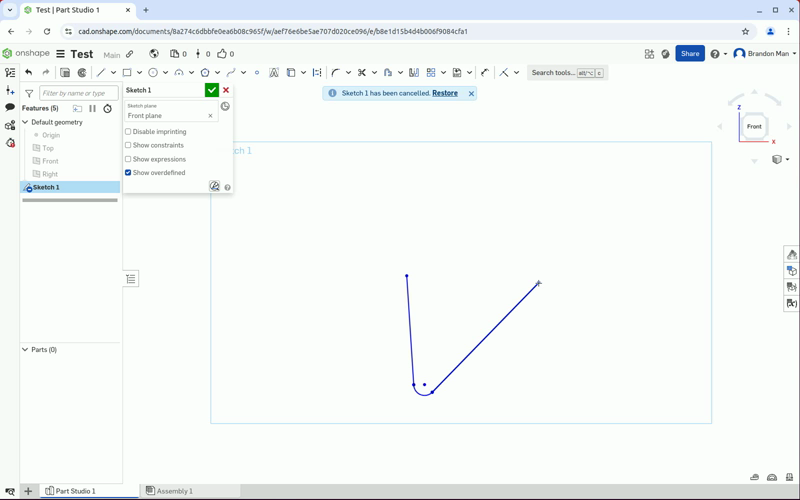
mouse_move(538, 282)
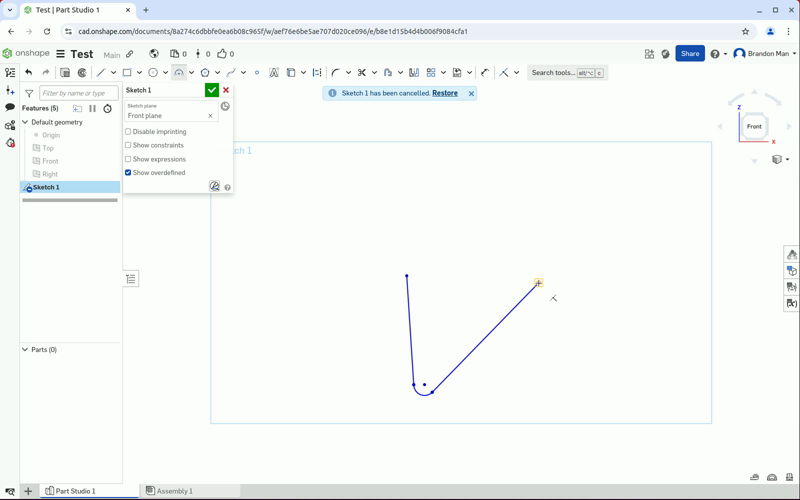
click(538, 282)
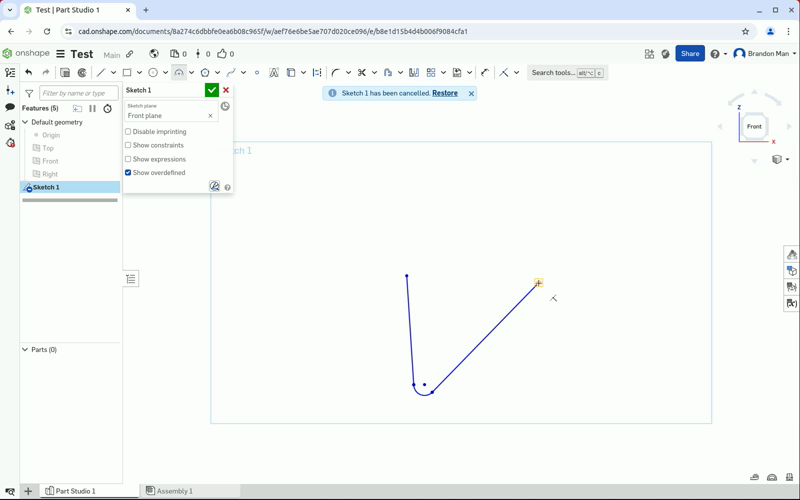
key_down(shift)
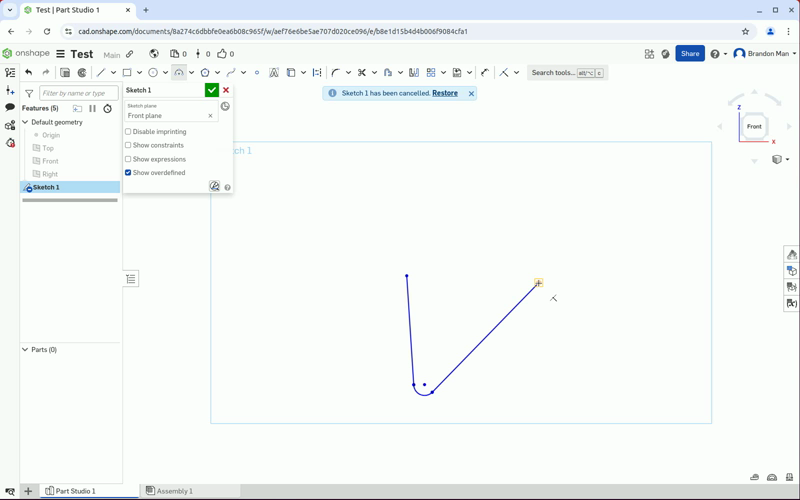
mouse_move(530, 264)
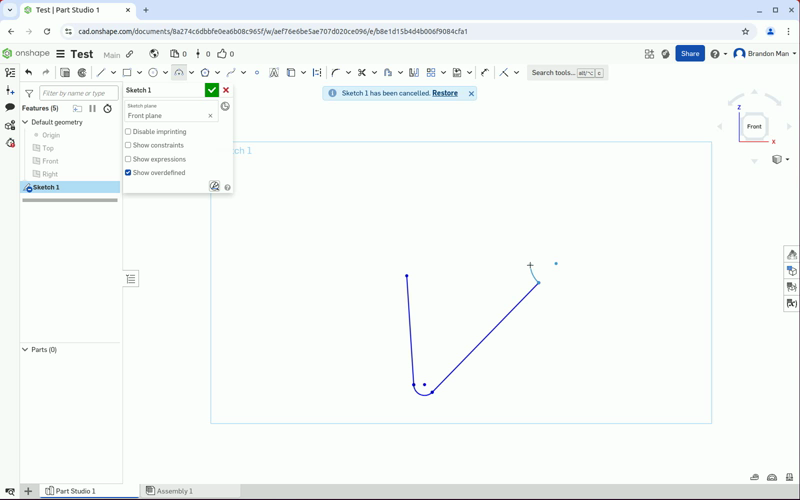
click(530, 264)
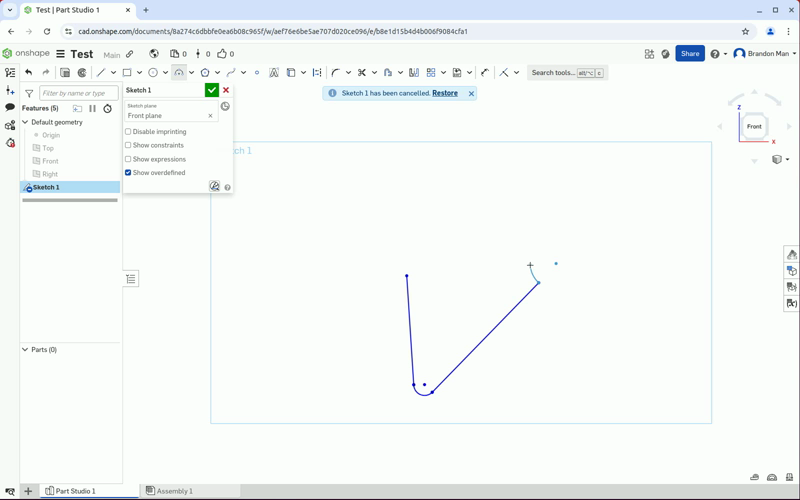
mouse_move(540, 270)
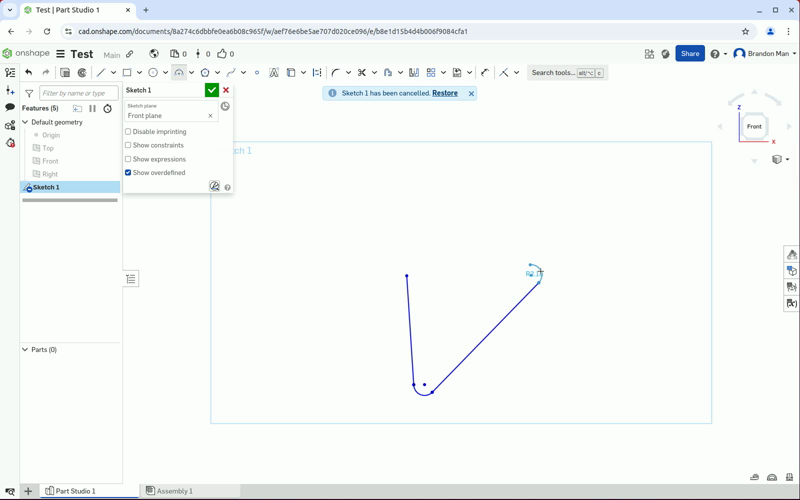
click(540, 270)
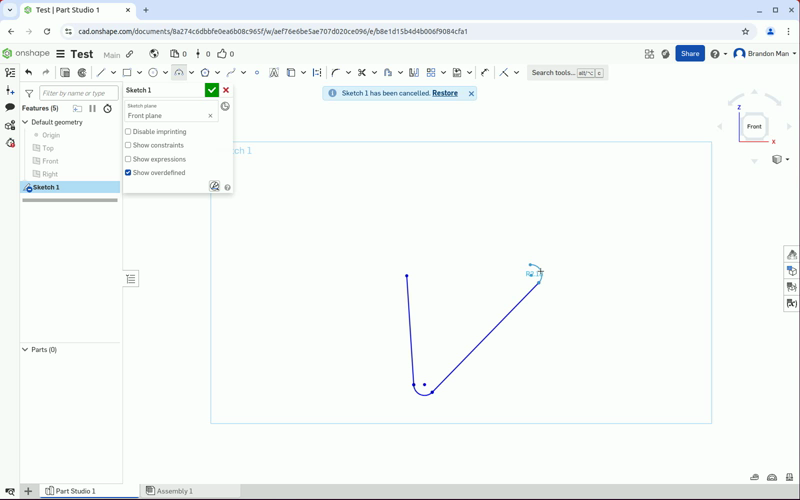
key_up(shift)
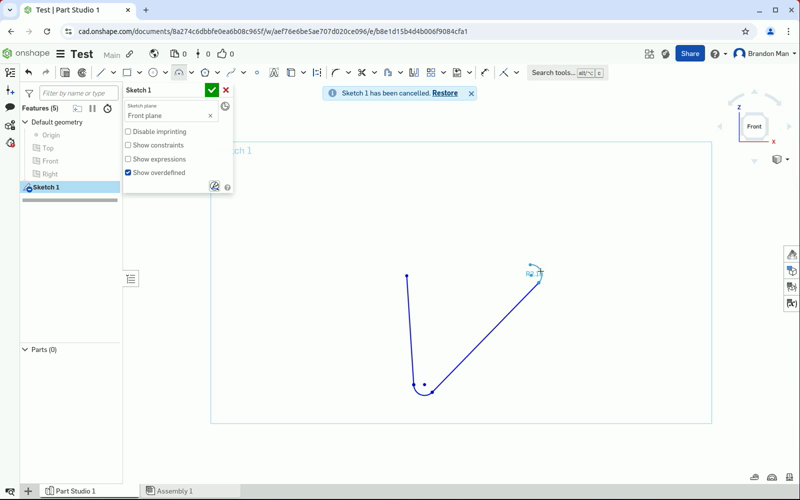
key(esc)
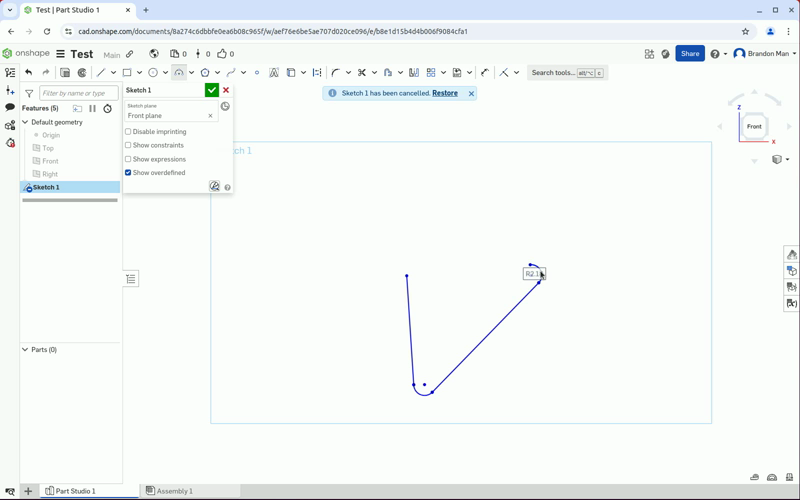
key(l)
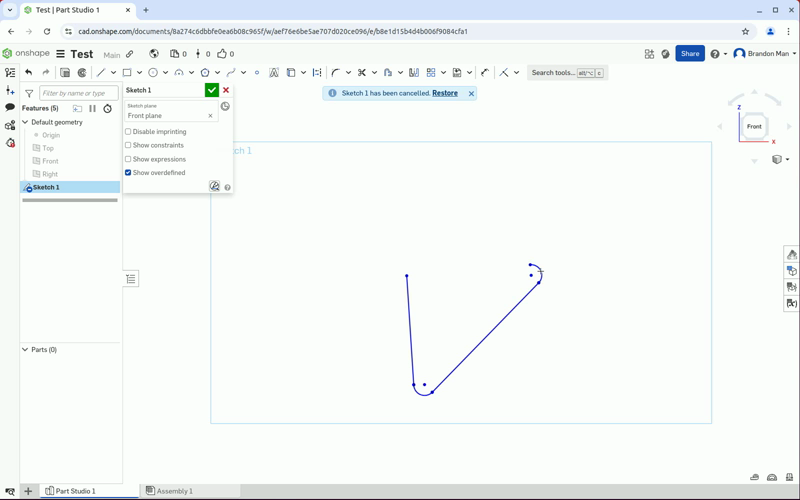
mouse_move(530, 264)
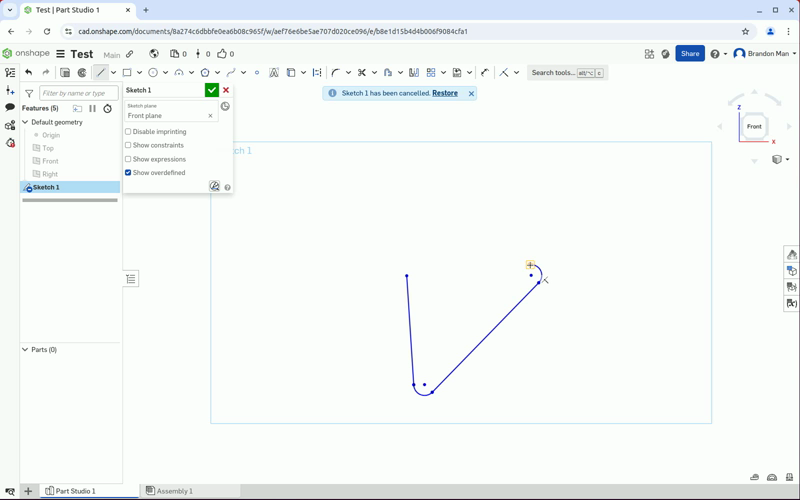
click(530, 264)
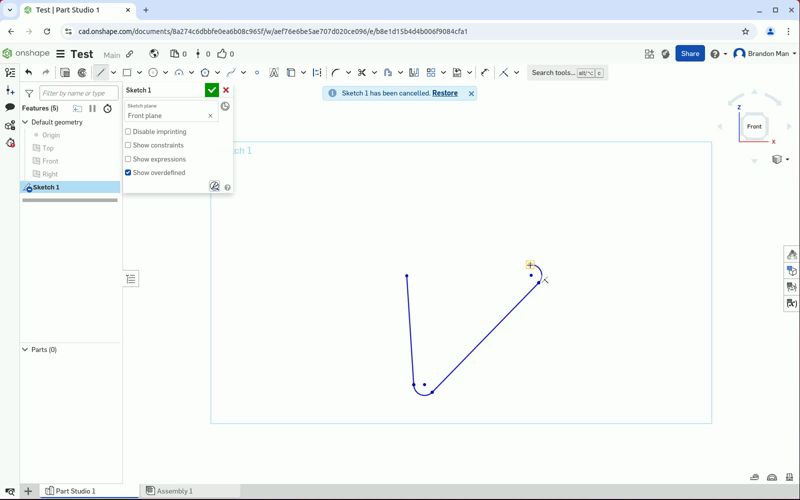
key_down(shift)
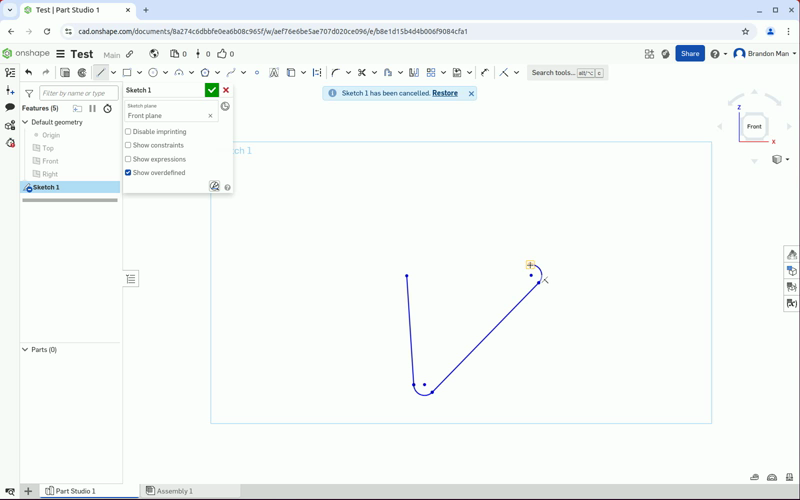
mouse_move(418, 264)
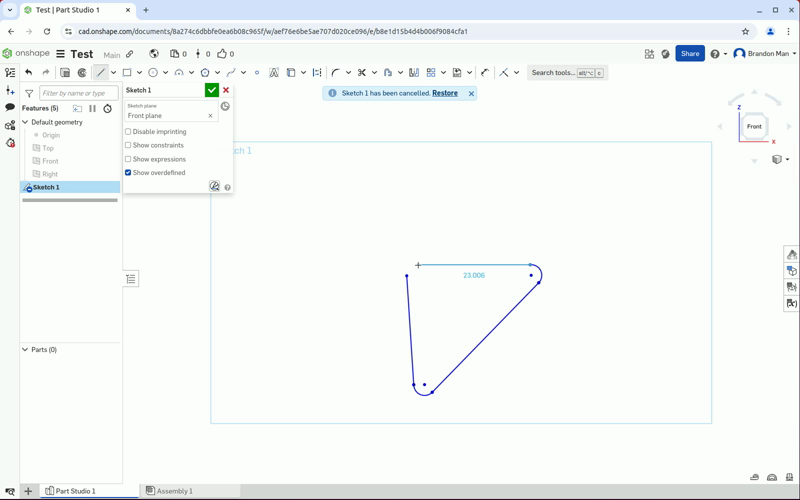
click(418, 264)
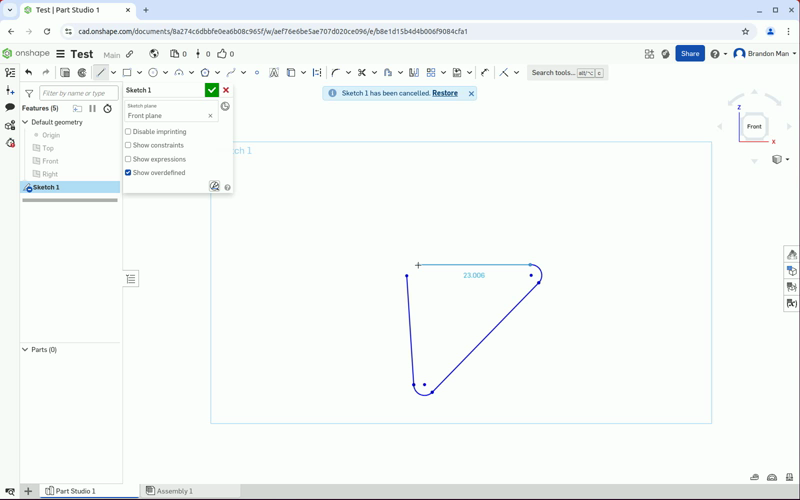
key_up(shift)
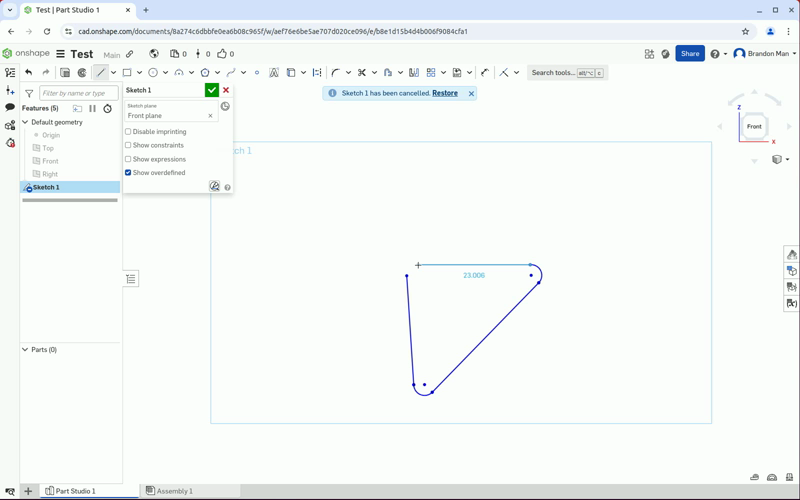
key(esc)
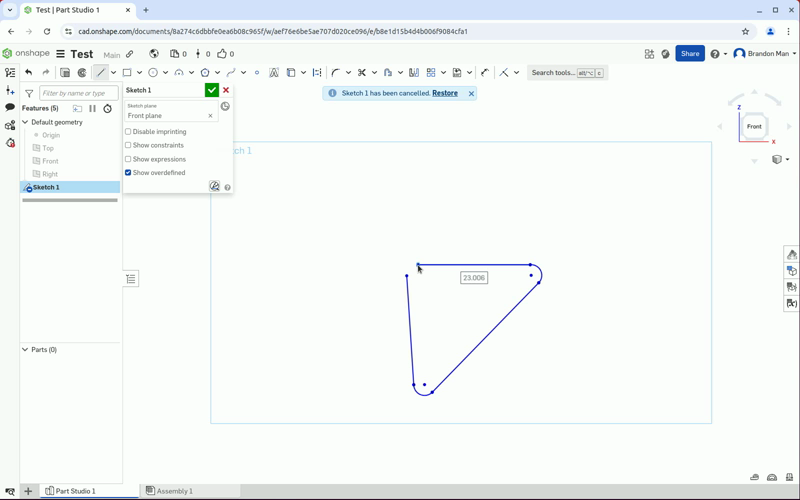
key(a)
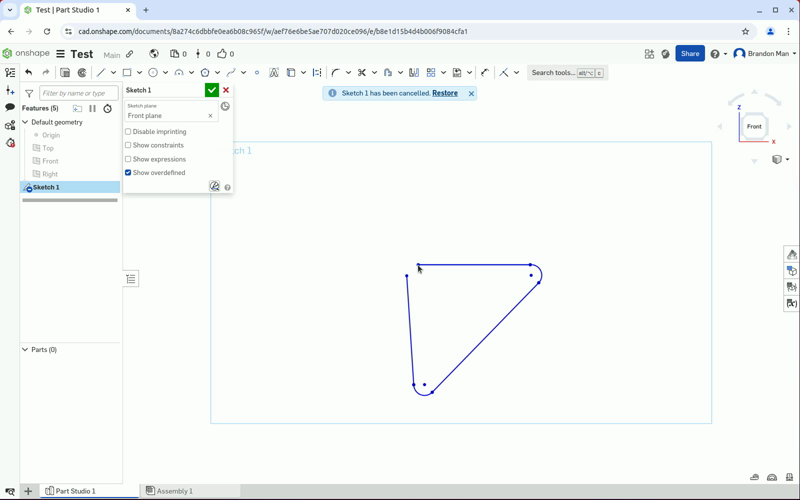
mouse_move(418, 264)
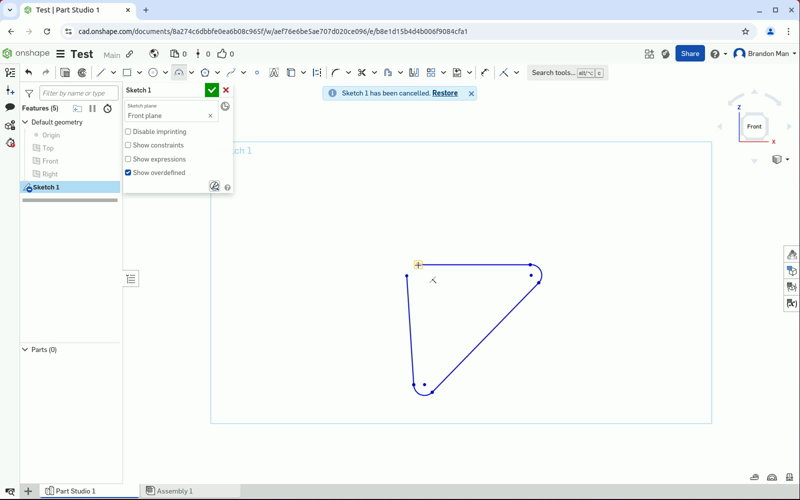
click(418, 264)
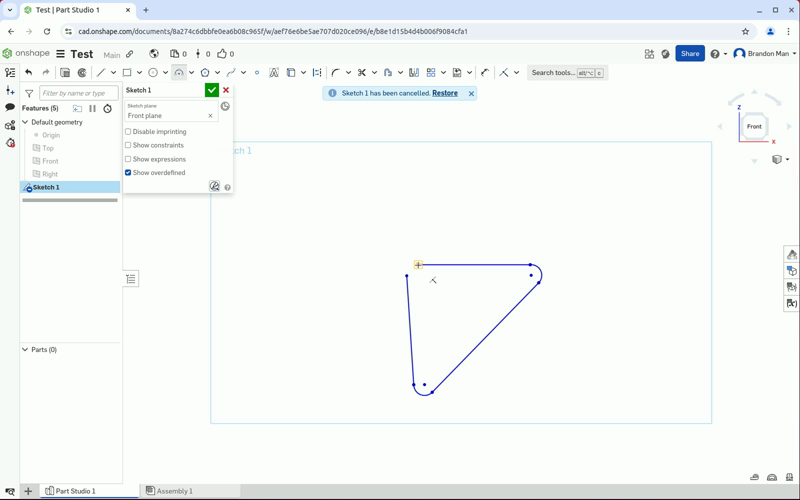
mouse_move(406, 275)
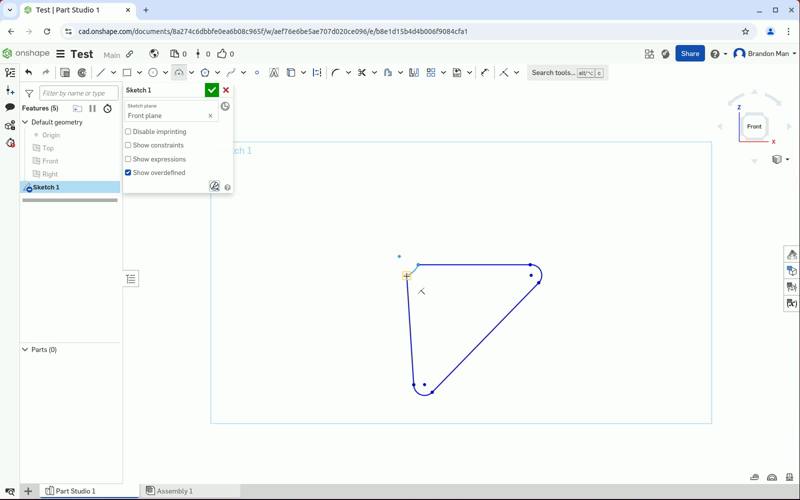
click(406, 275)
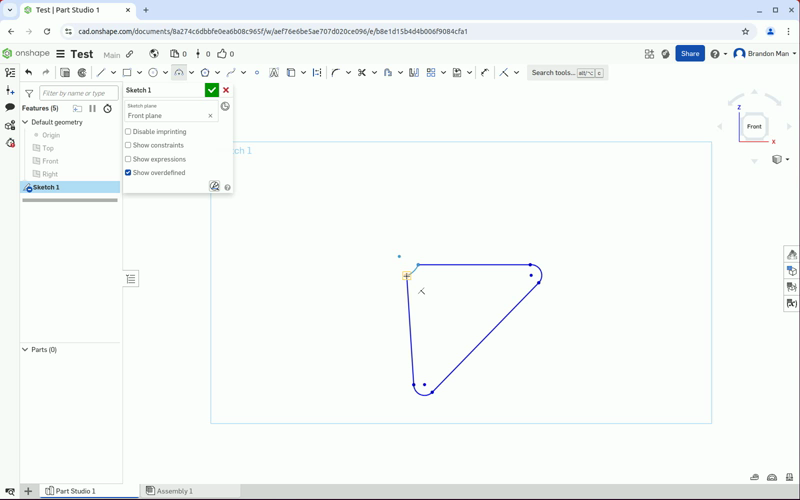
key_down(shift)
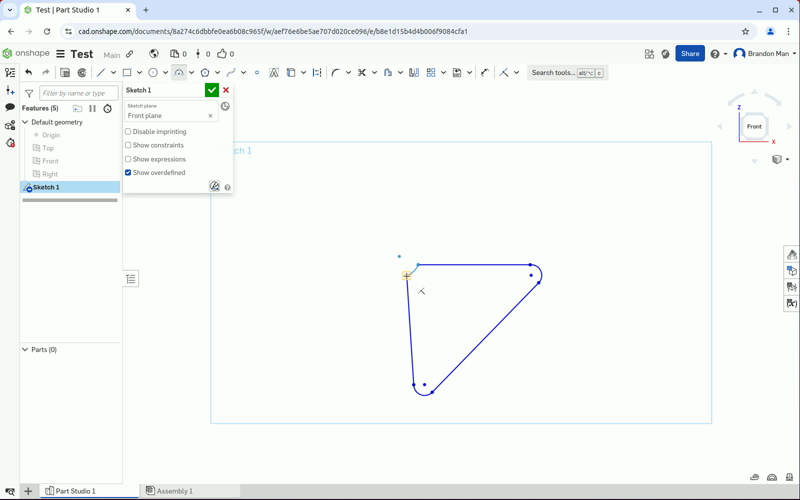
mouse_move(410, 267)
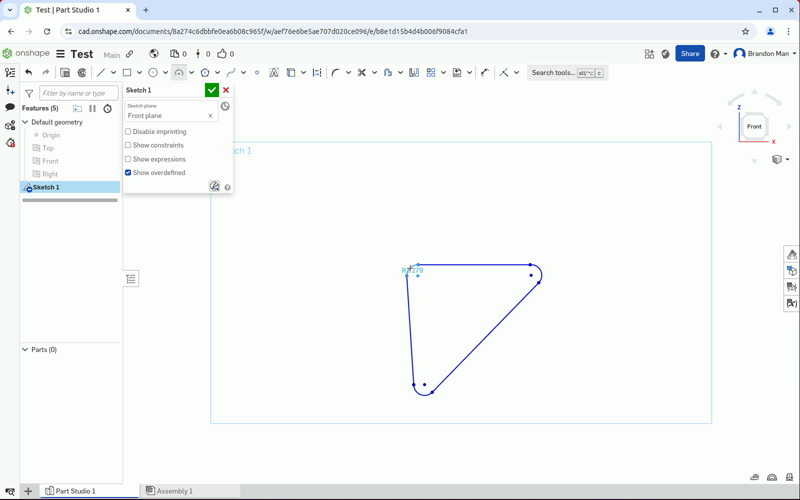
click(410, 267)
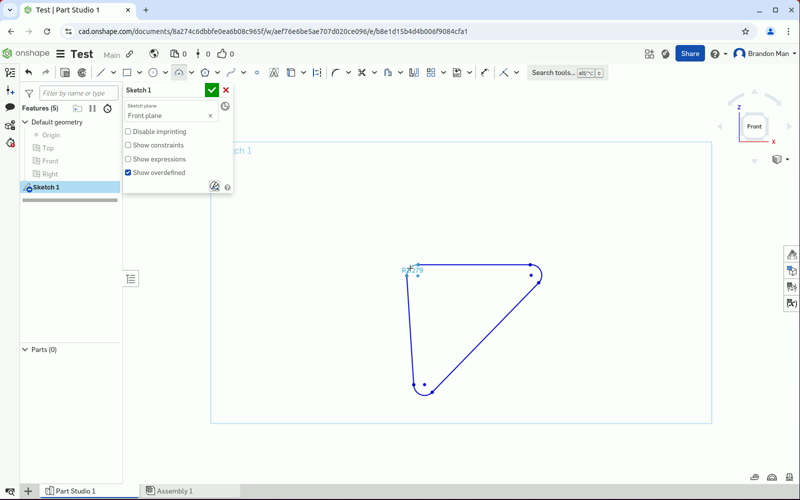
key_up(shift)
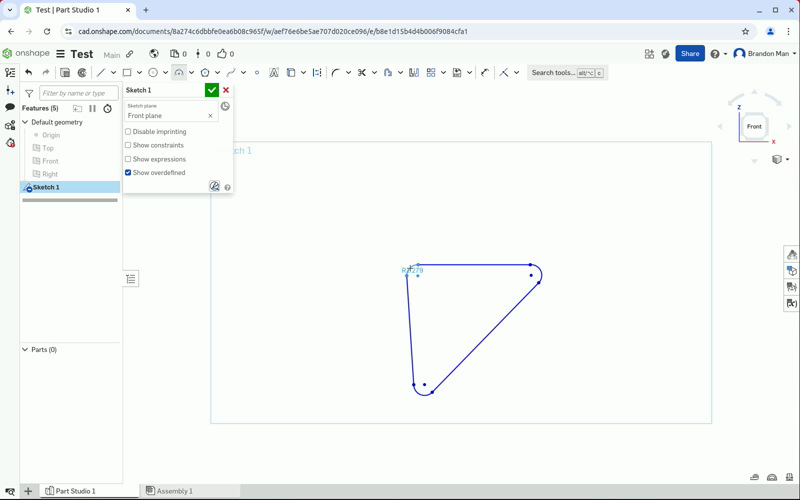
key(esc)
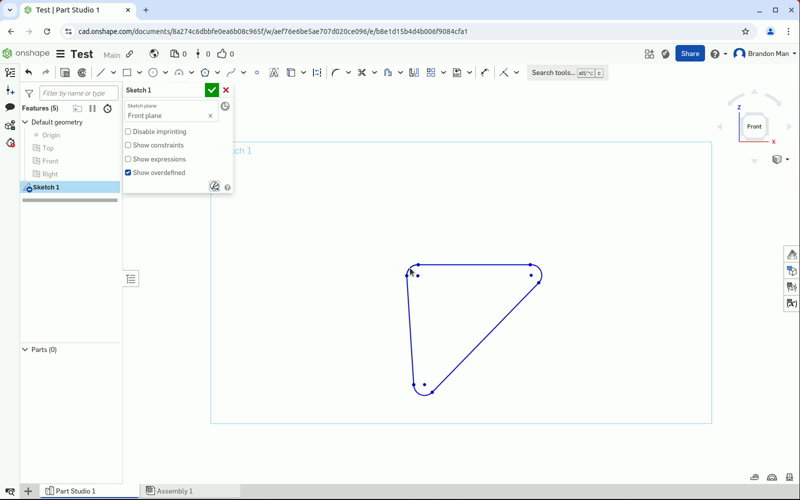
key(c)
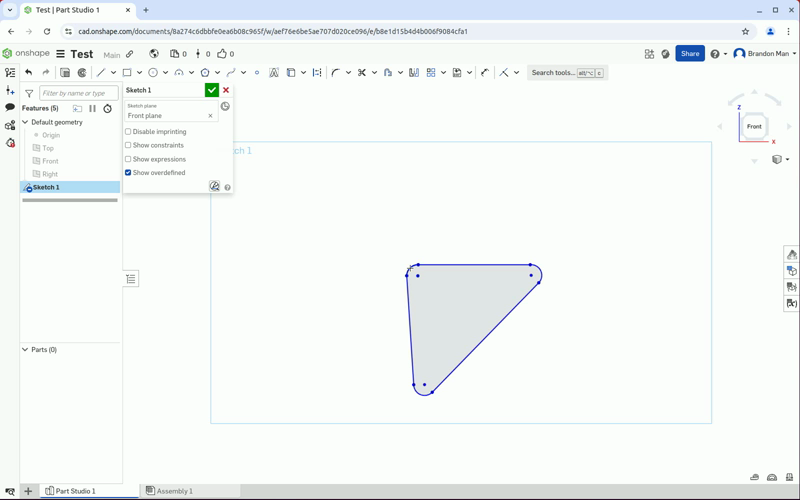
key_down(shift)
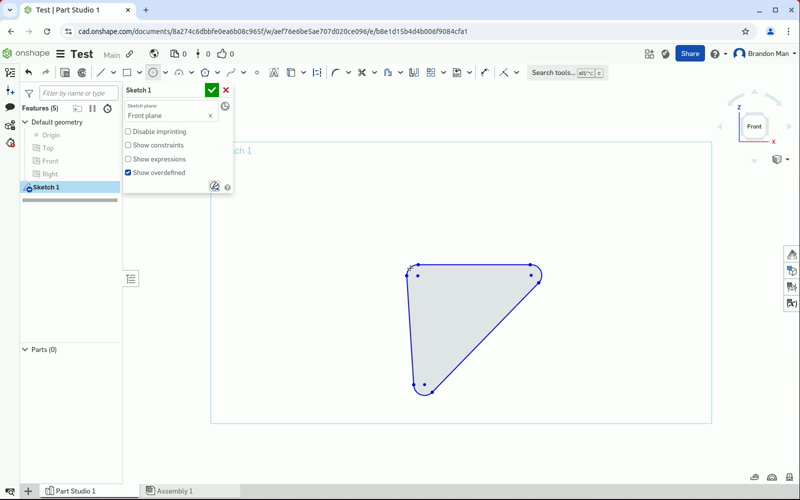
mouse_move(418, 275)
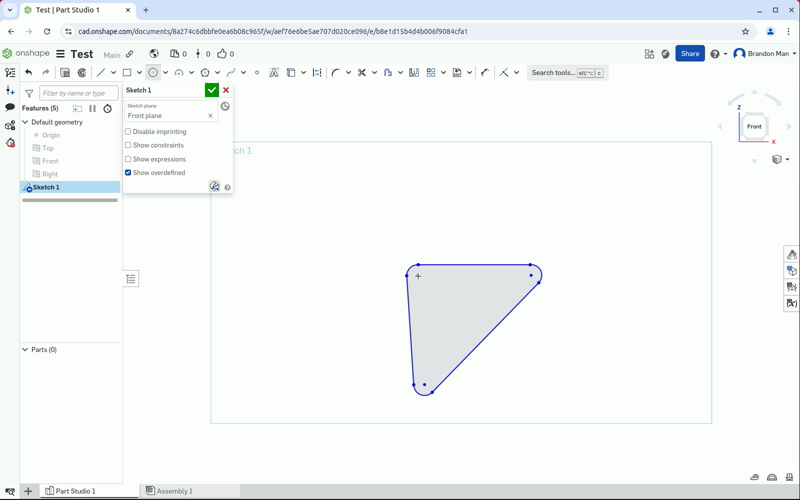
click(418, 275)
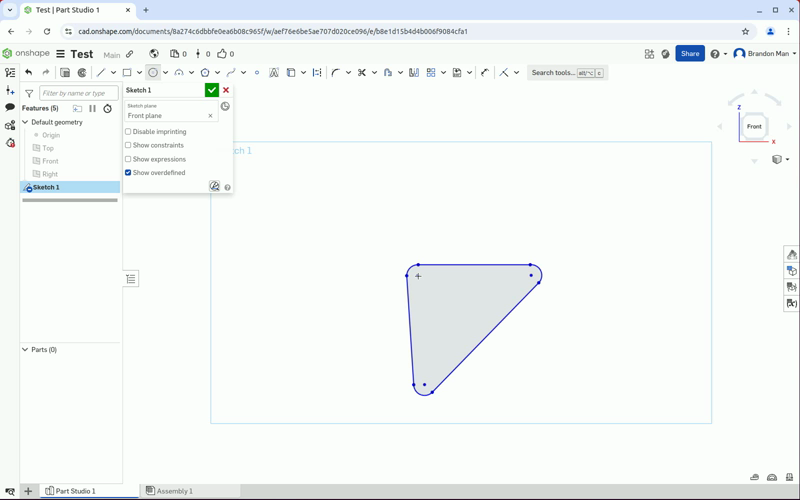
key_up(shift)
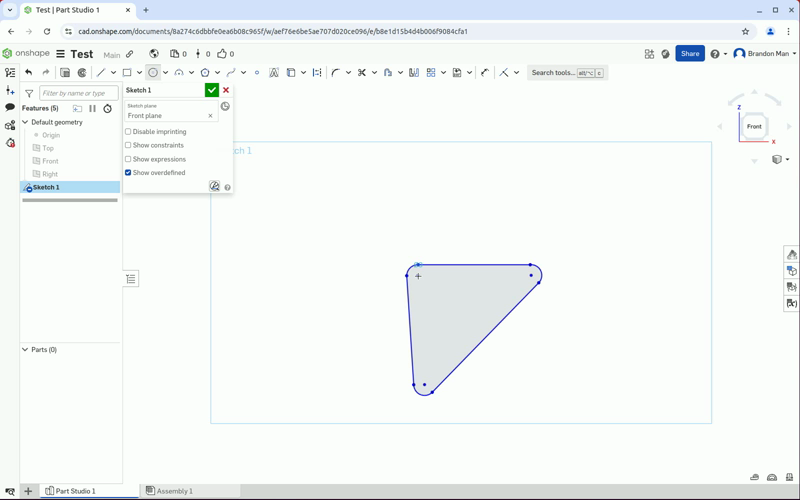
mouse_move(425, 275)
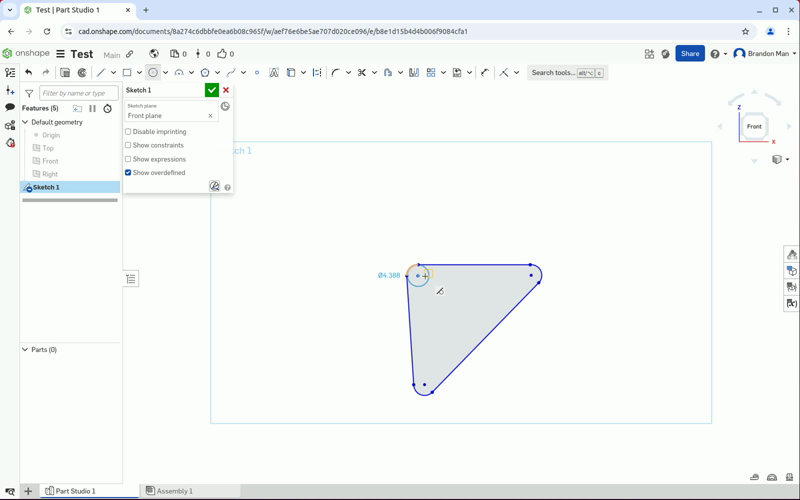
click(425, 275)
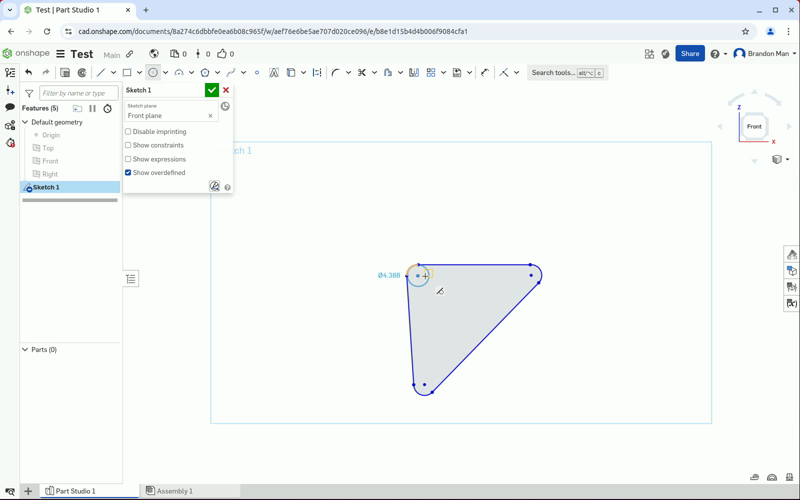
key(esc)
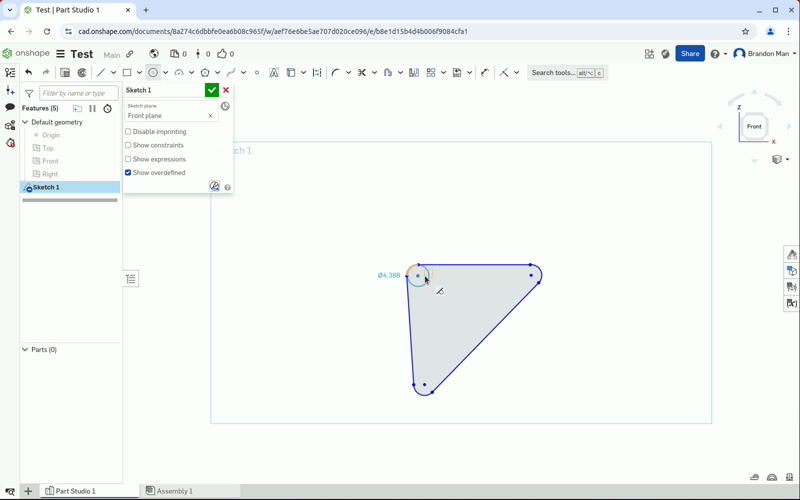
key(c)
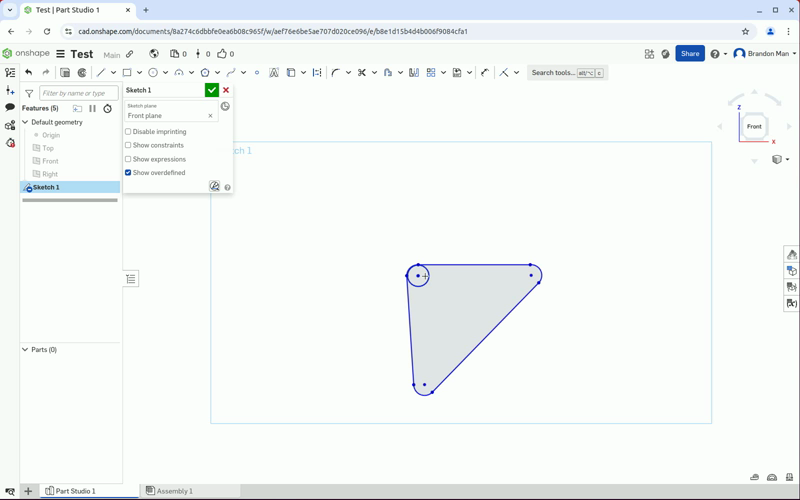
key_down(shift)
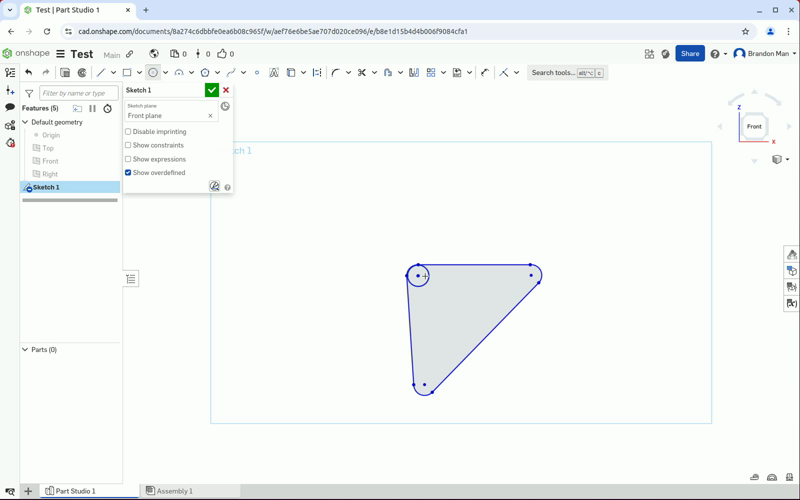
mouse_move(425, 383)
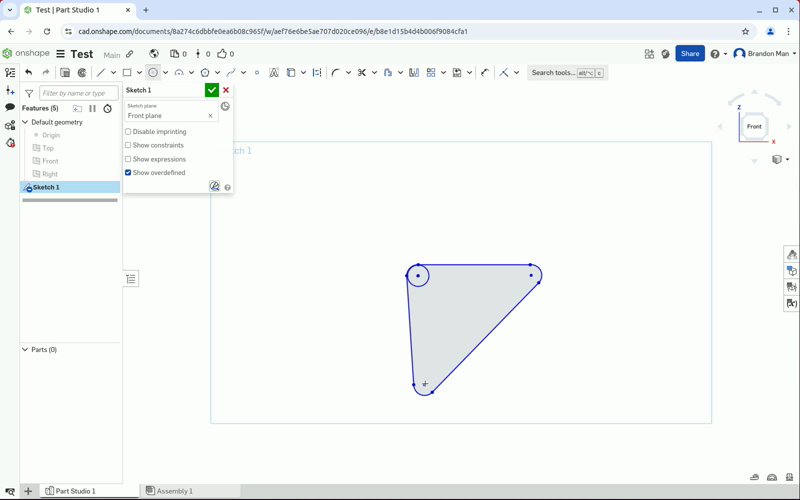
scroll(6)
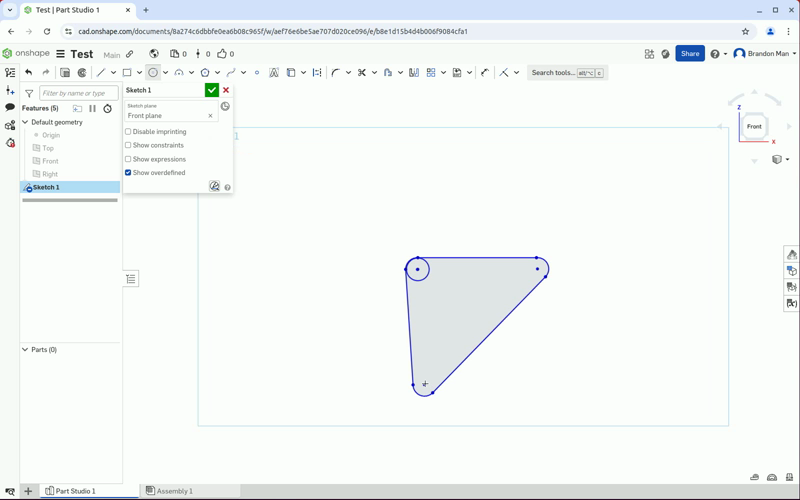
scroll(6)
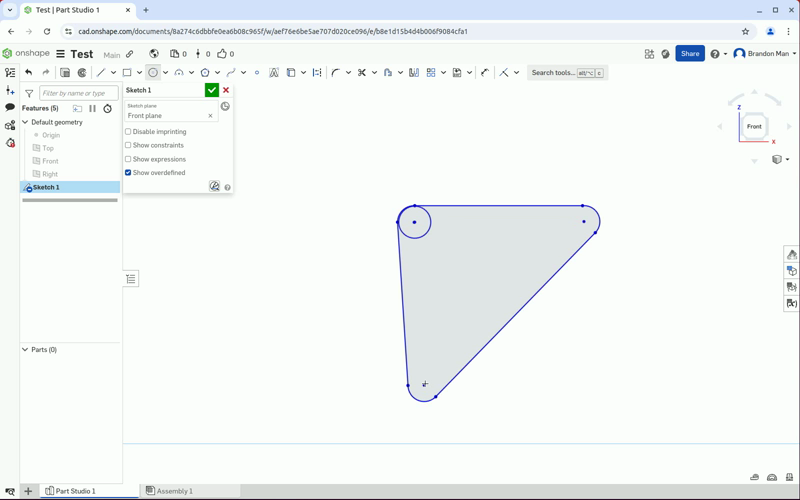
scroll(6)
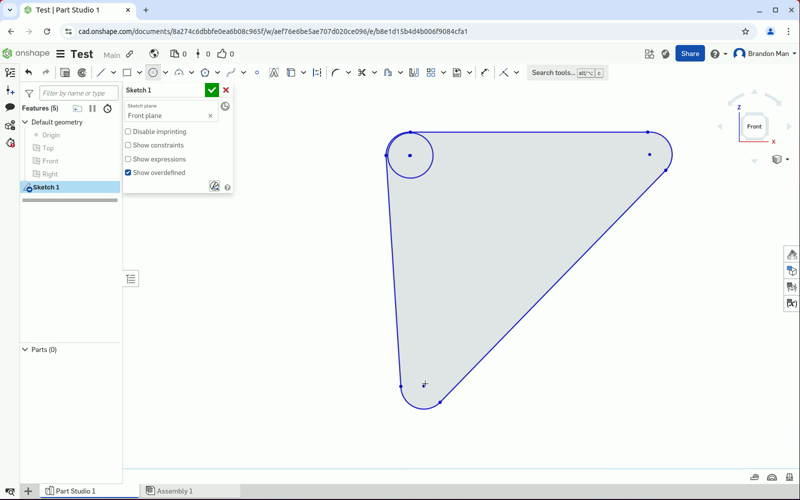
scroll(6)
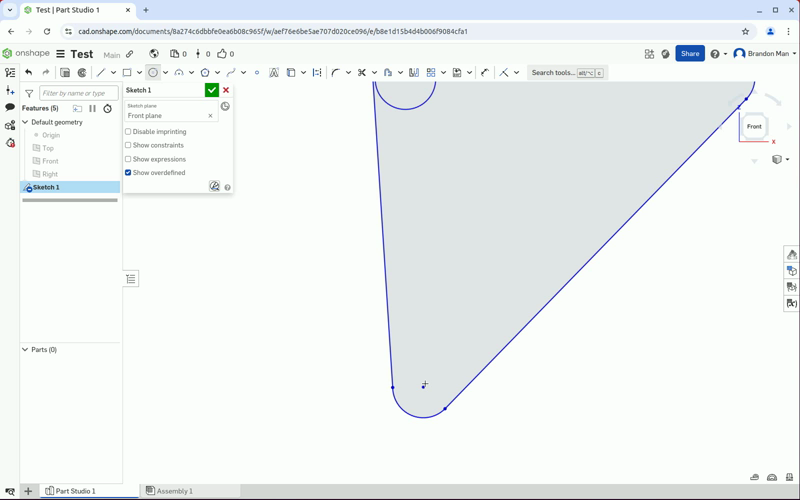
scroll(6)
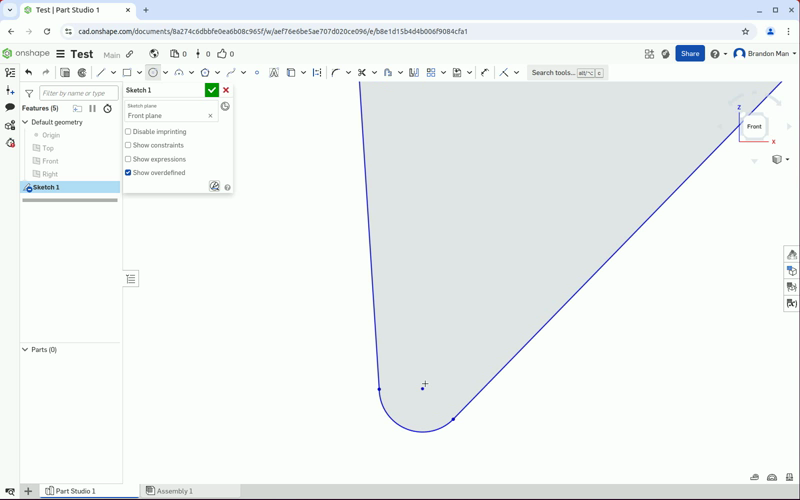
scroll(6)
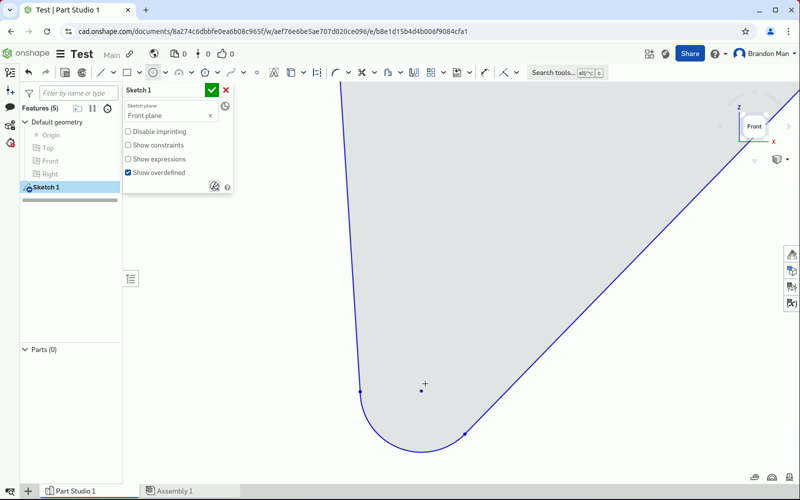
scroll(6)
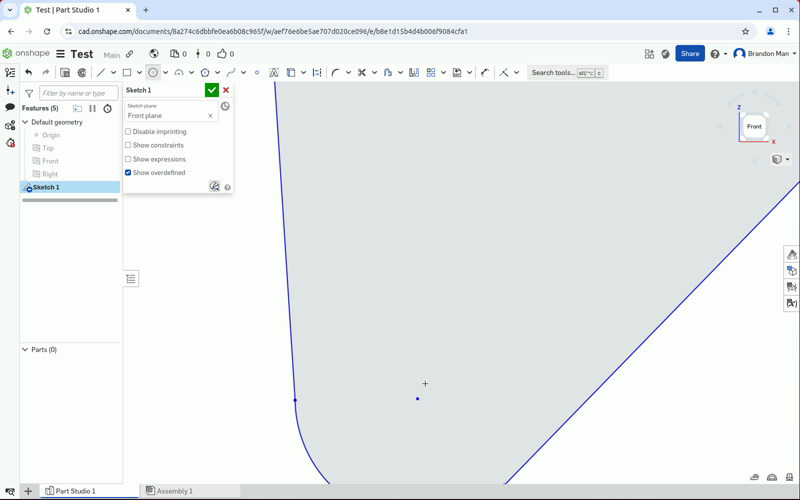
click(425, 383)
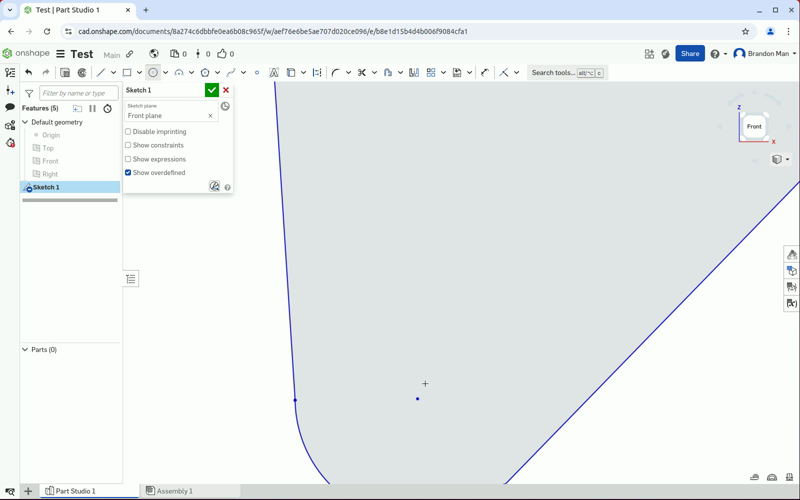
scroll(-6)
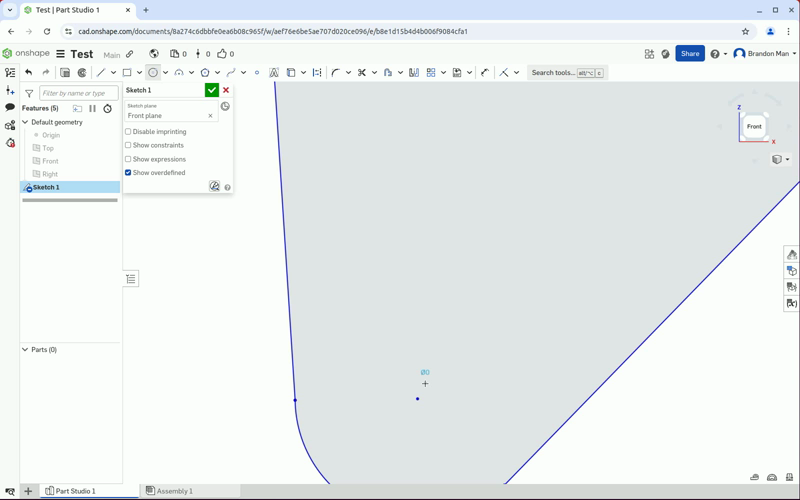
scroll(-6)
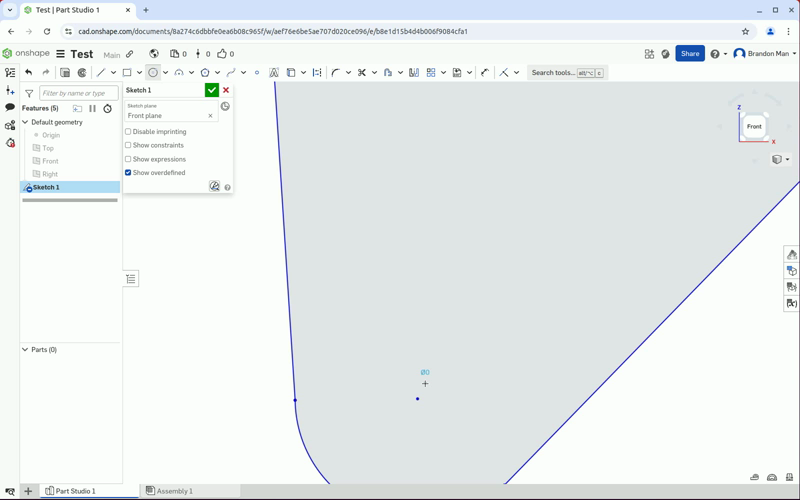
scroll(-6)
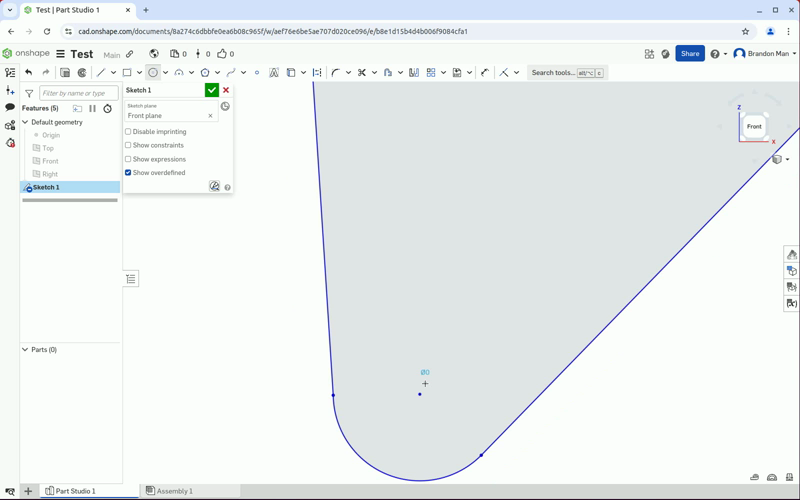
scroll(-6)
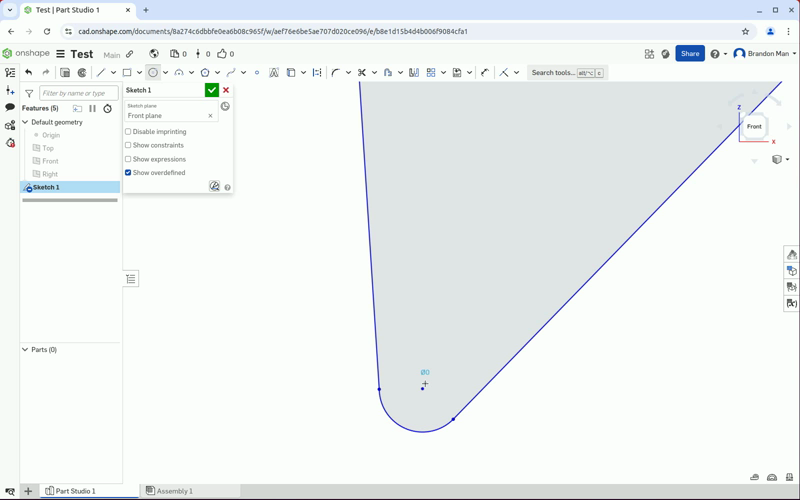
scroll(-6)
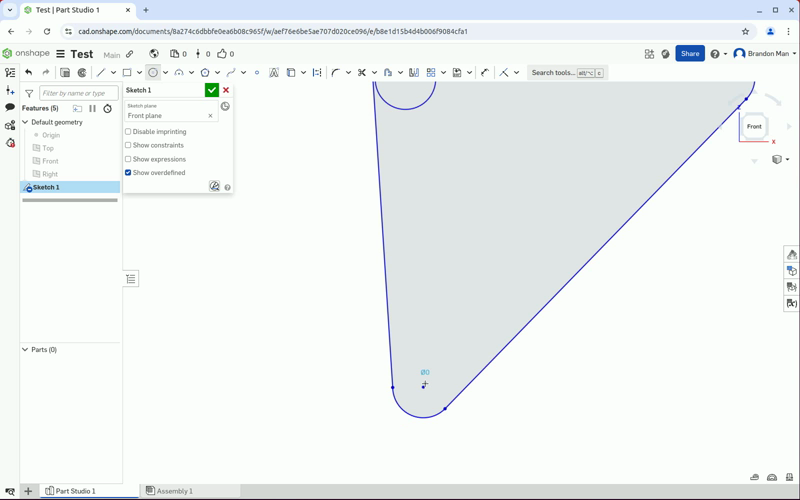
scroll(-6)
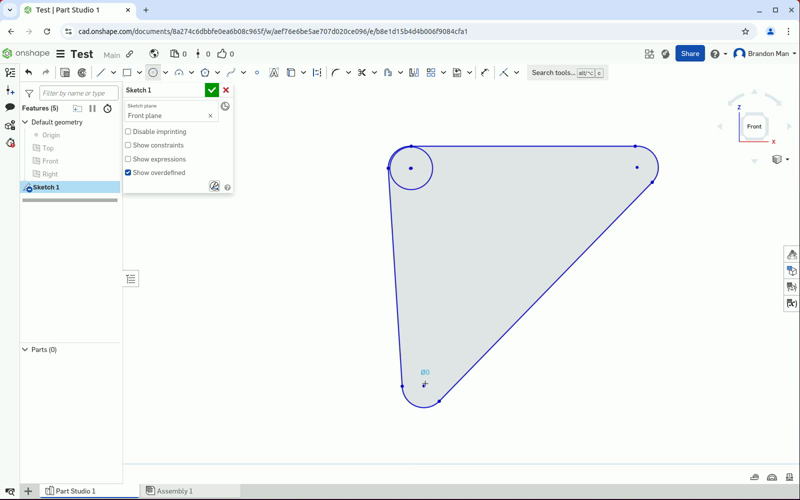
scroll(-6)
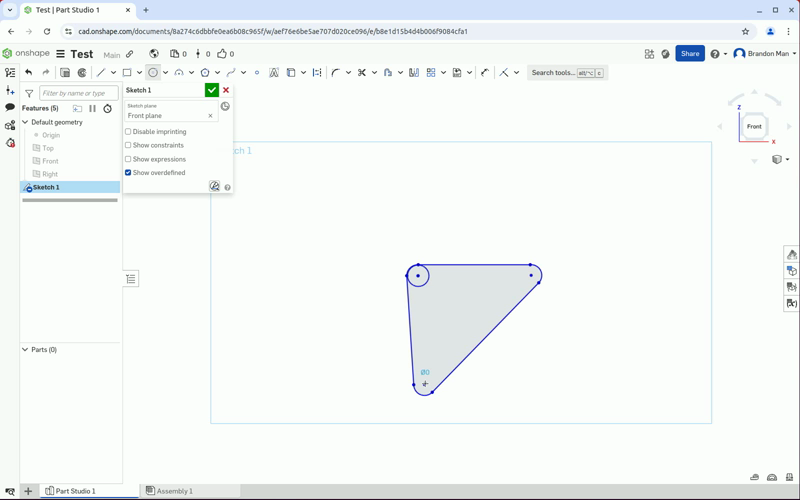
key_up(shift)
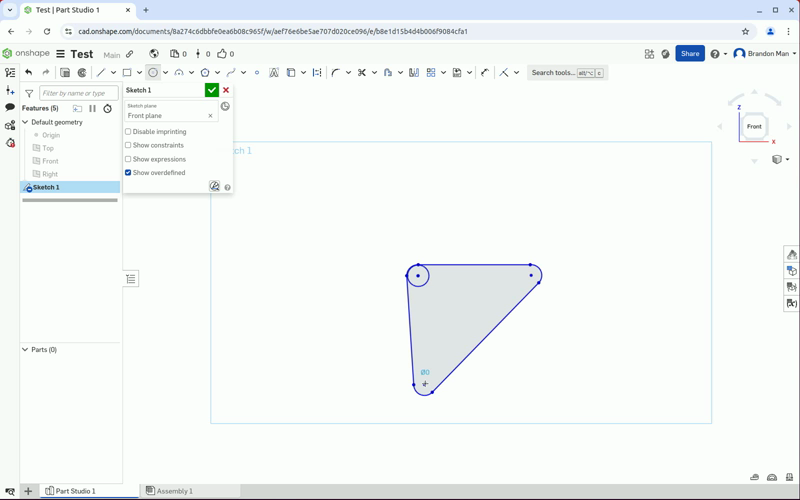
mouse_move(432, 383)
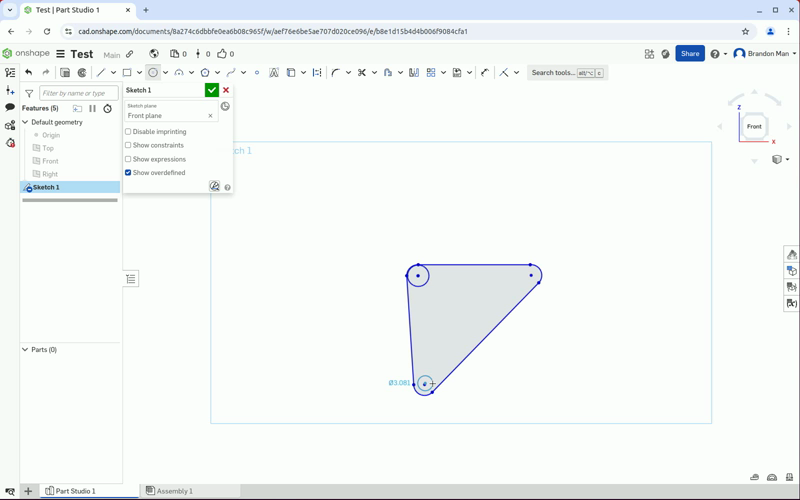
click(432, 383)
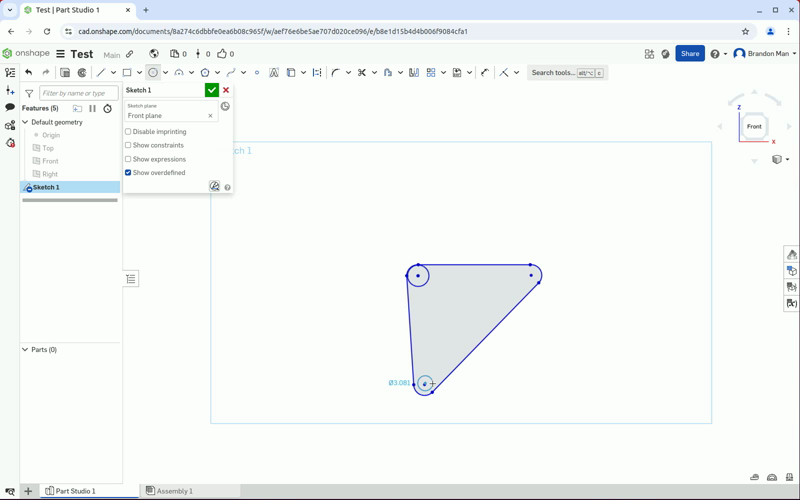
key(esc)
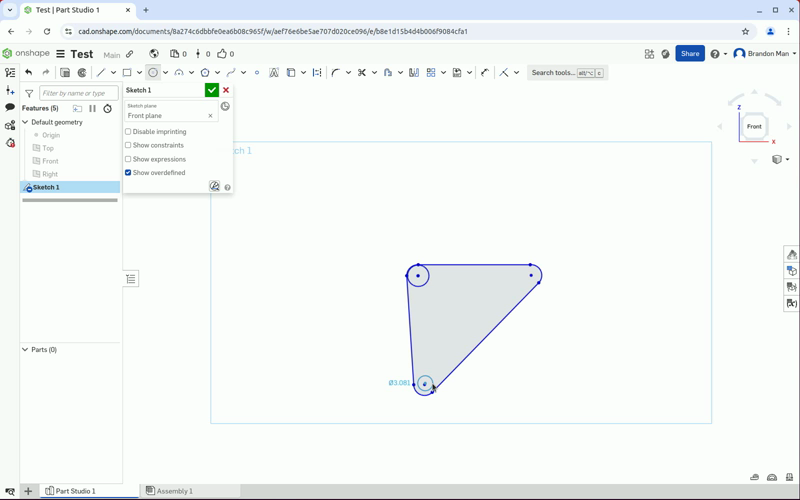
key(c)
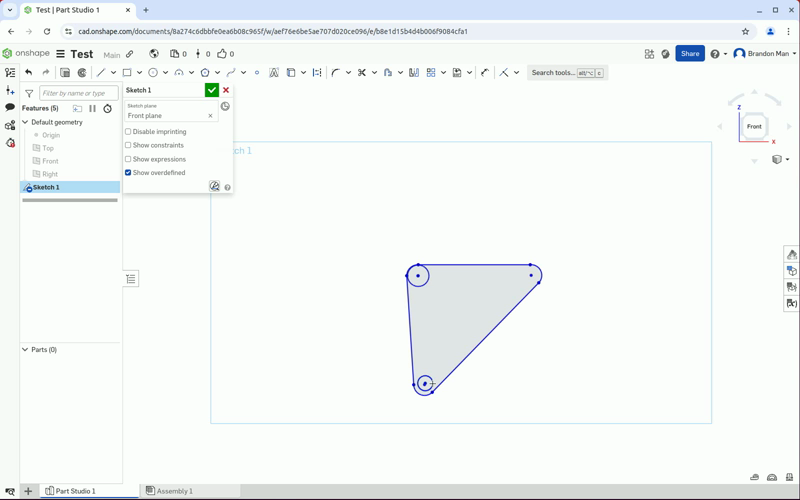
key_down(shift)
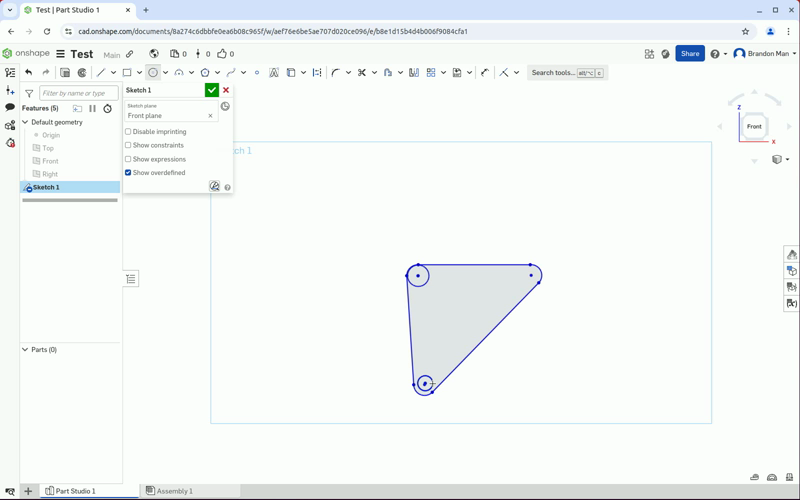
mouse_move(530, 276)
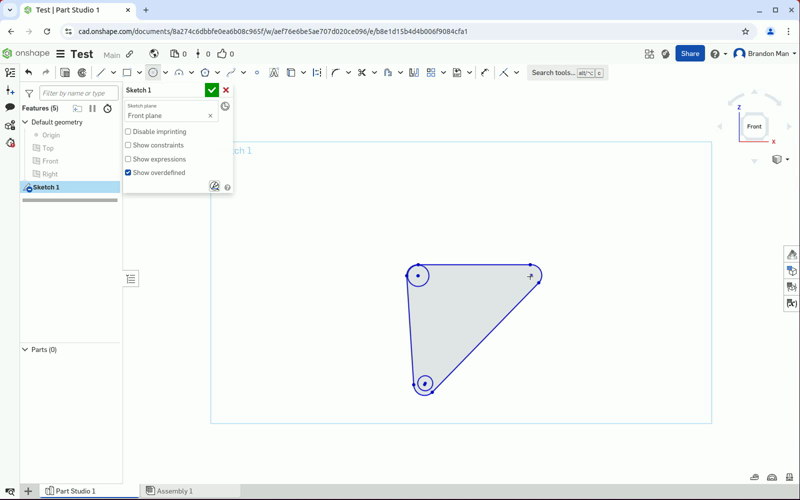
scroll(6)
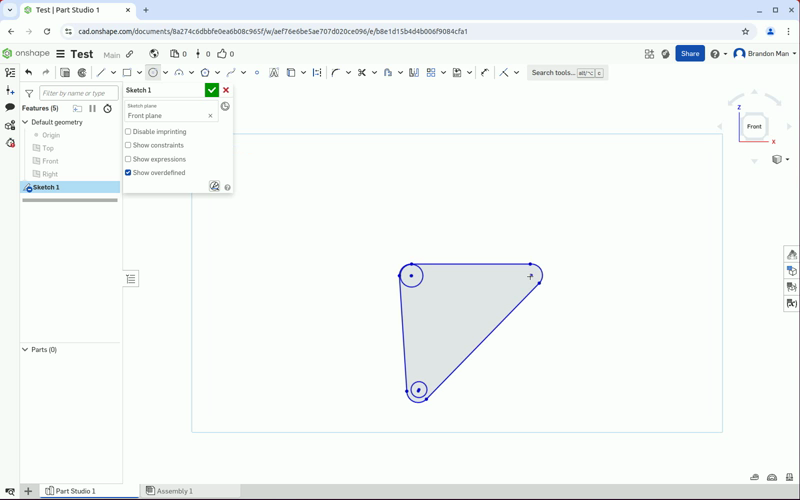
scroll(6)
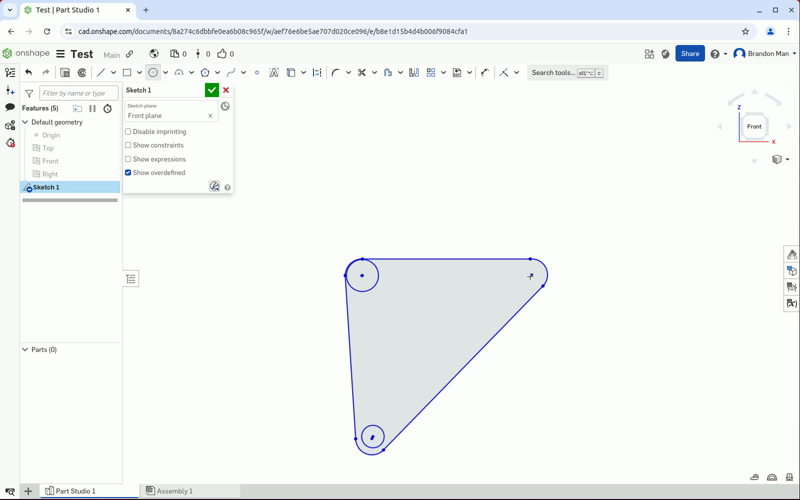
scroll(6)
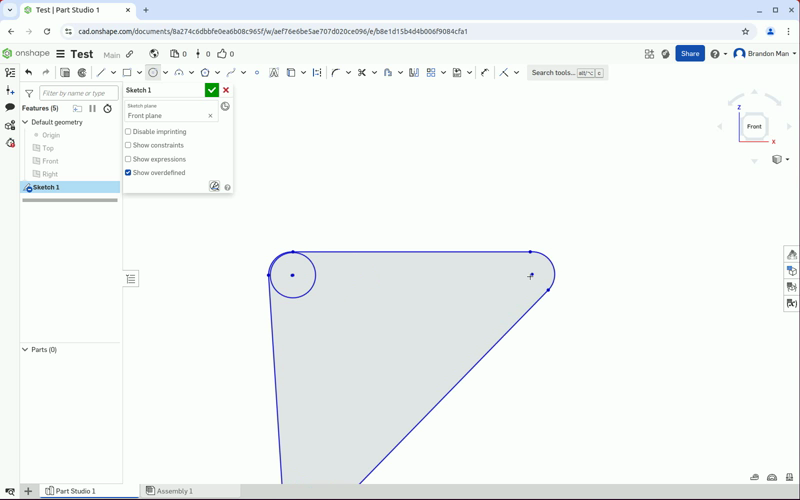
scroll(6)
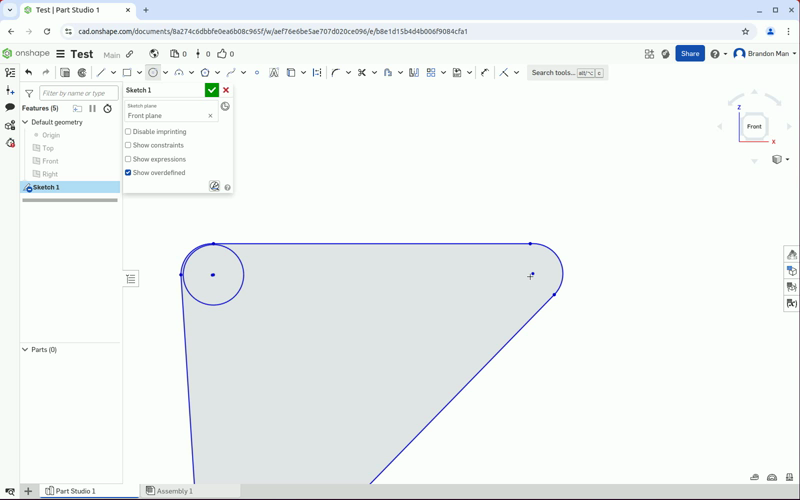
scroll(6)
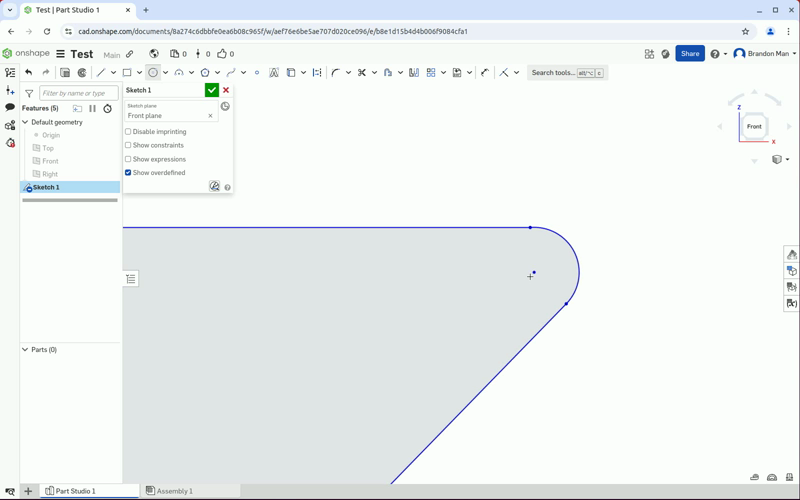
scroll(6)
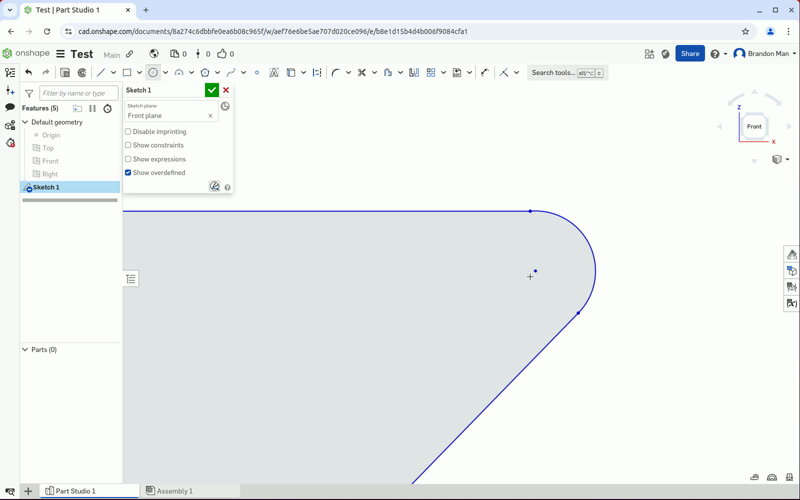
scroll(6)
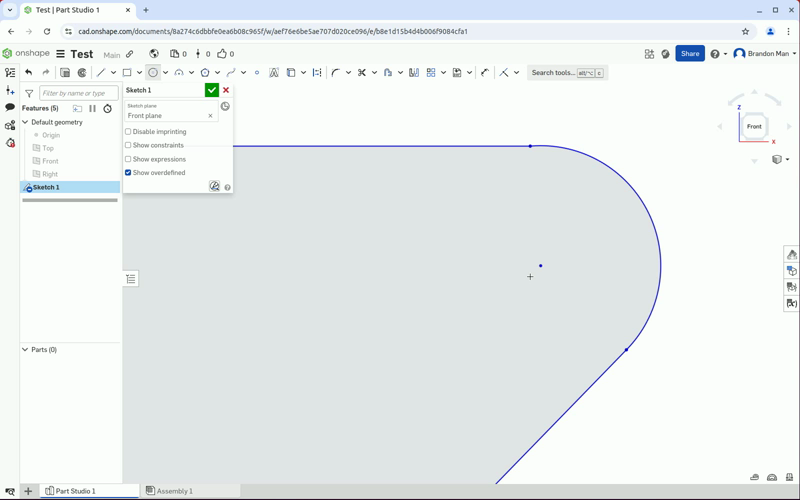
click(530, 276)
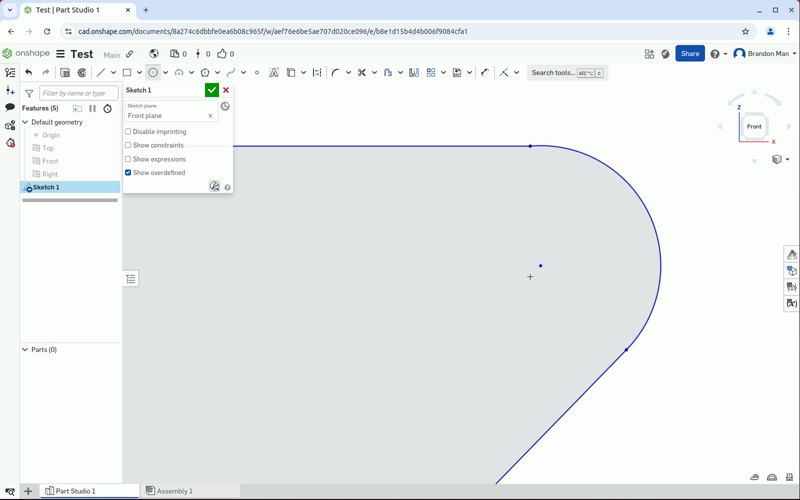
scroll(-6)
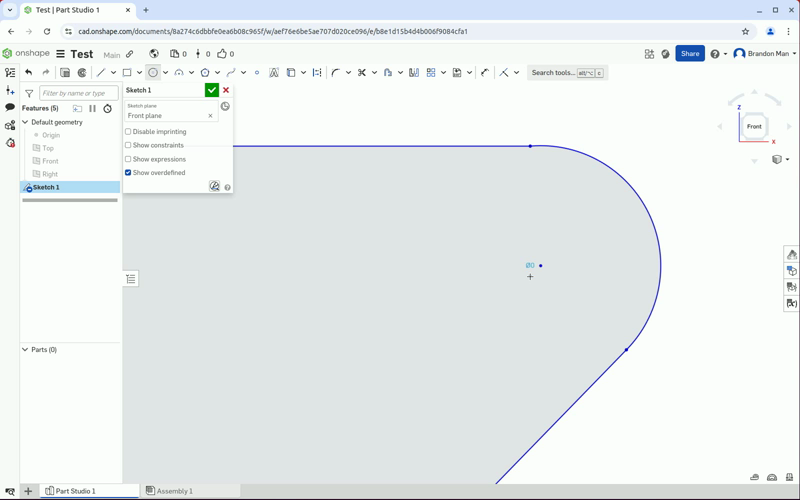
scroll(-6)
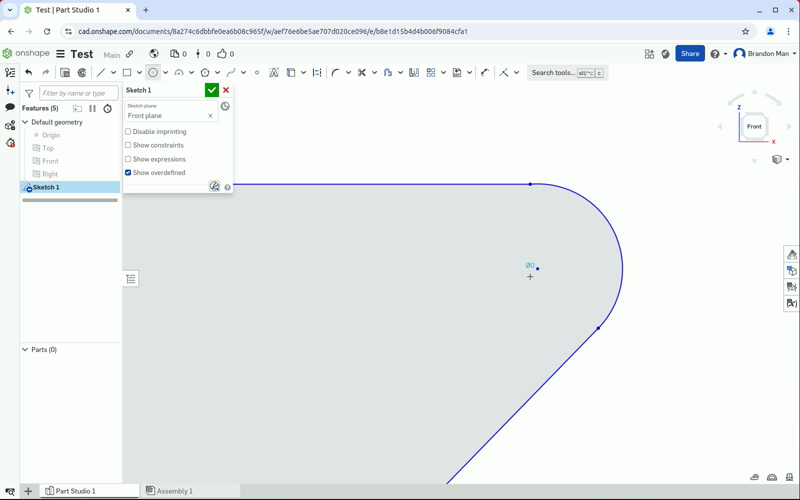
scroll(-6)
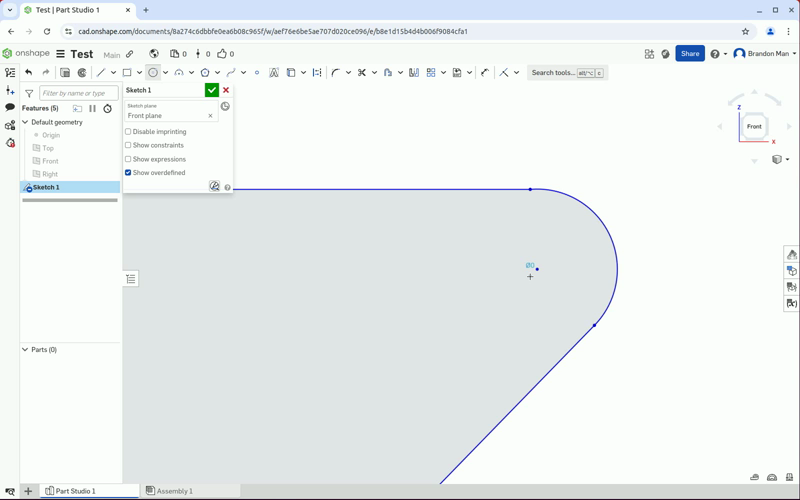
scroll(-6)
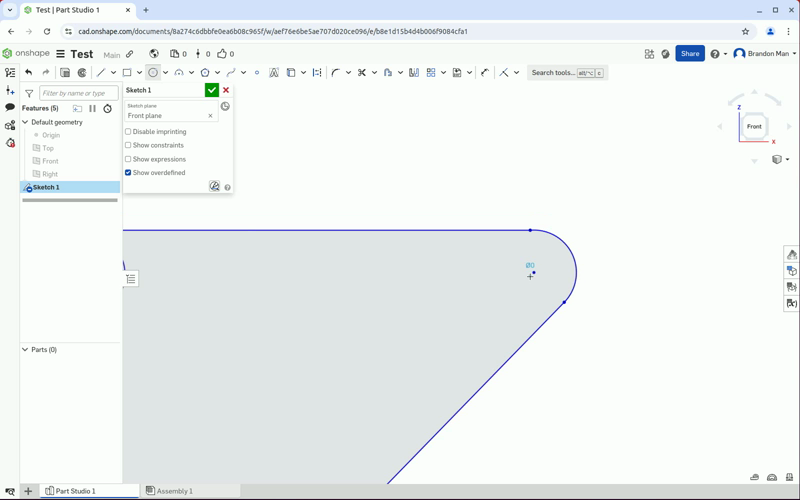
scroll(-6)
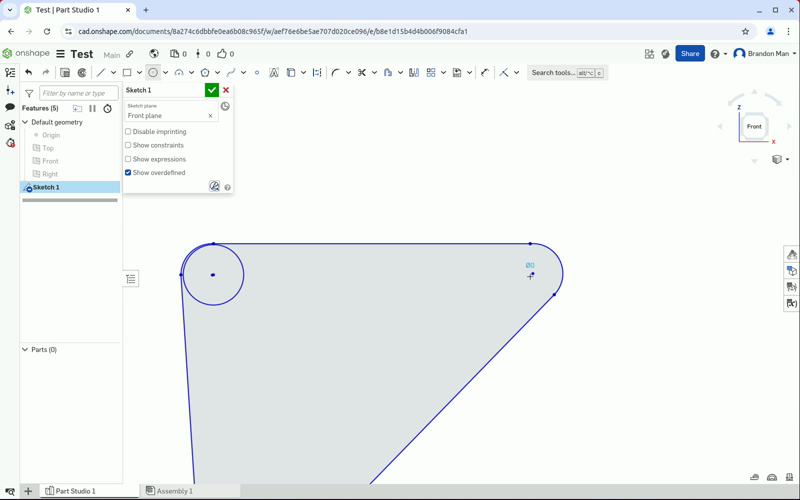
scroll(-6)
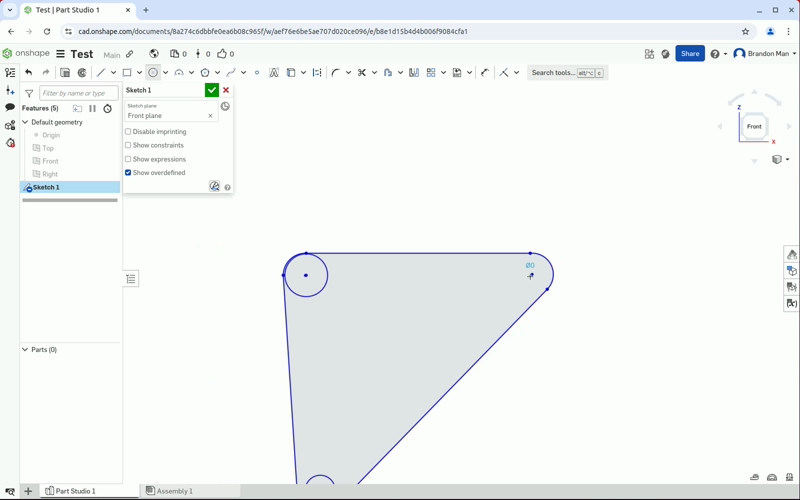
scroll(-6)
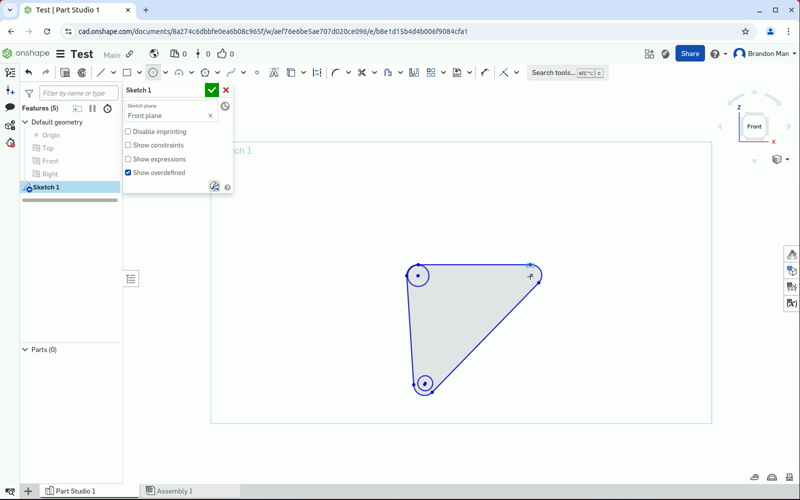
key_up(shift)
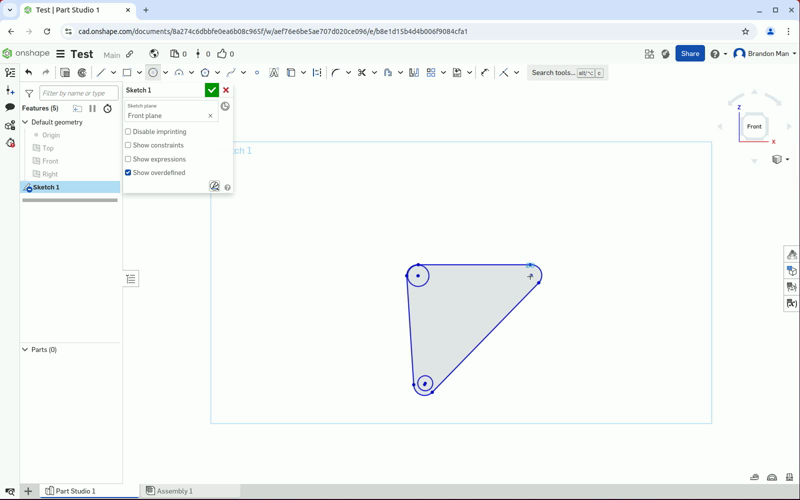
mouse_move(537, 276)
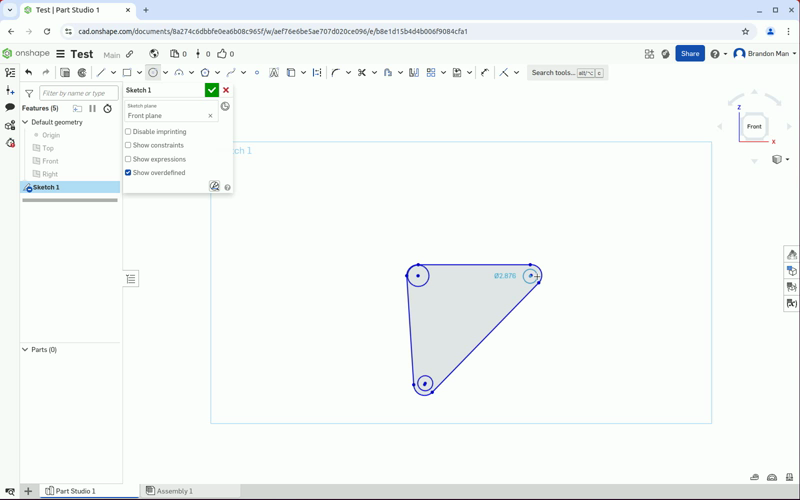
click(537, 276)
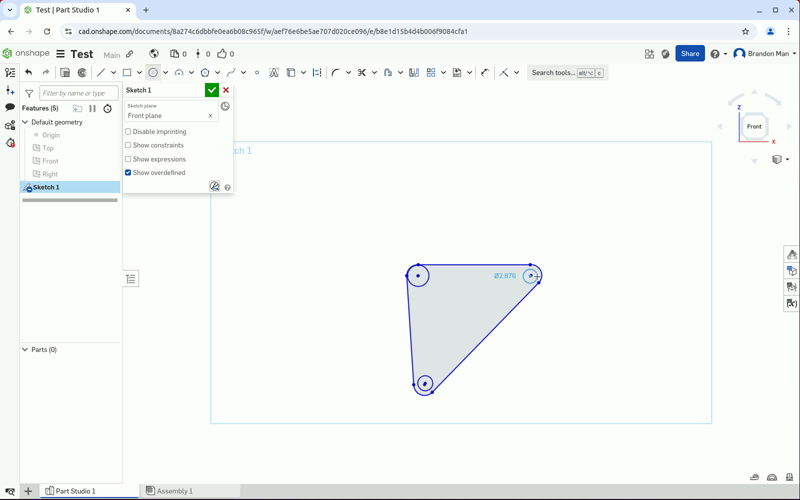
key(esc)
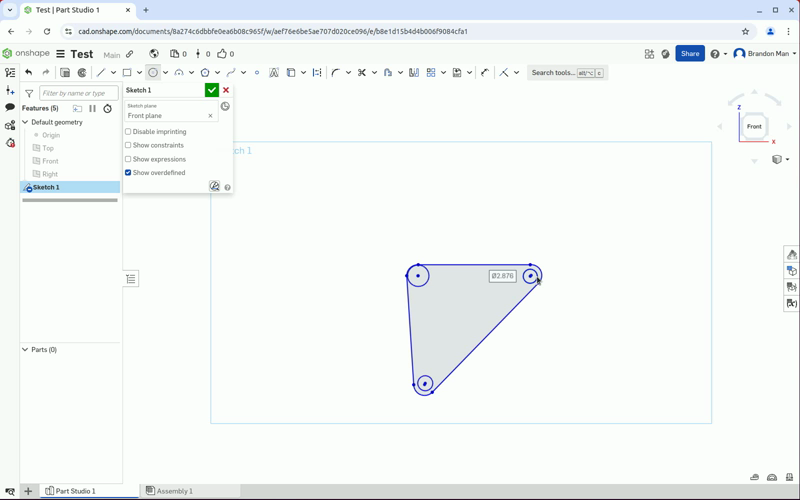
mouse_move(432, 276)
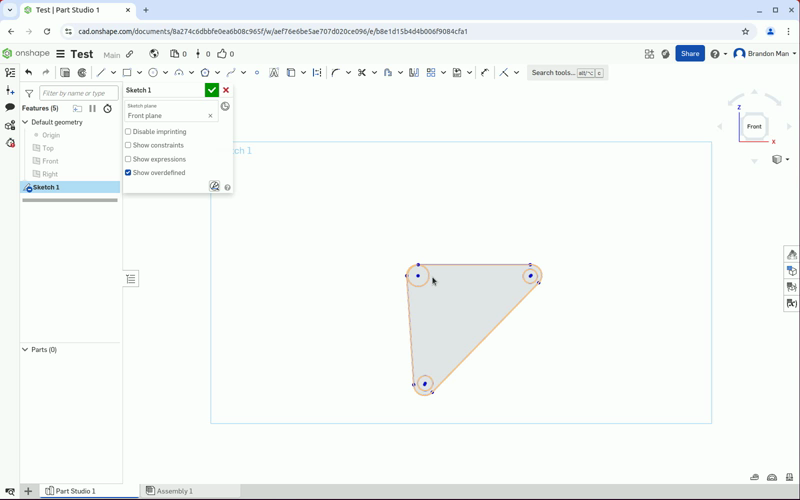
click(432, 276)
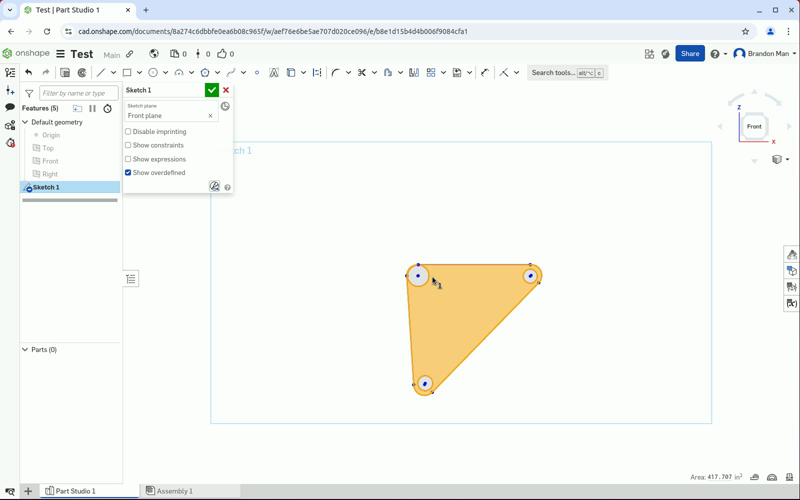
mouse_move(73, 352)
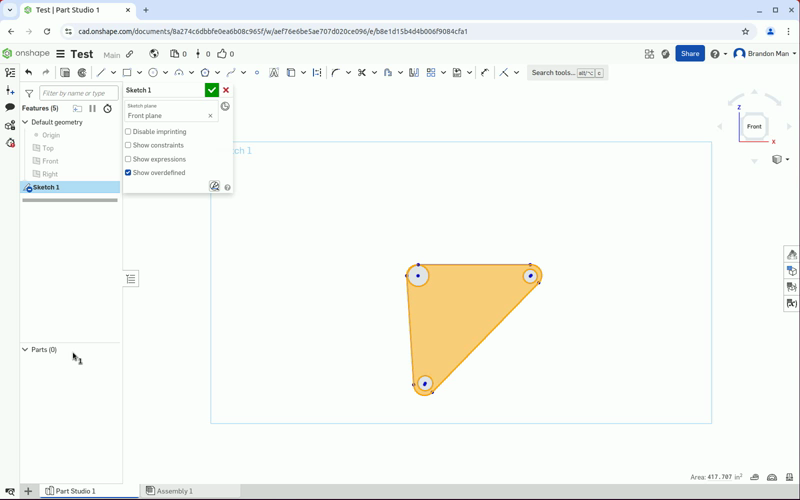
key(shift+y)
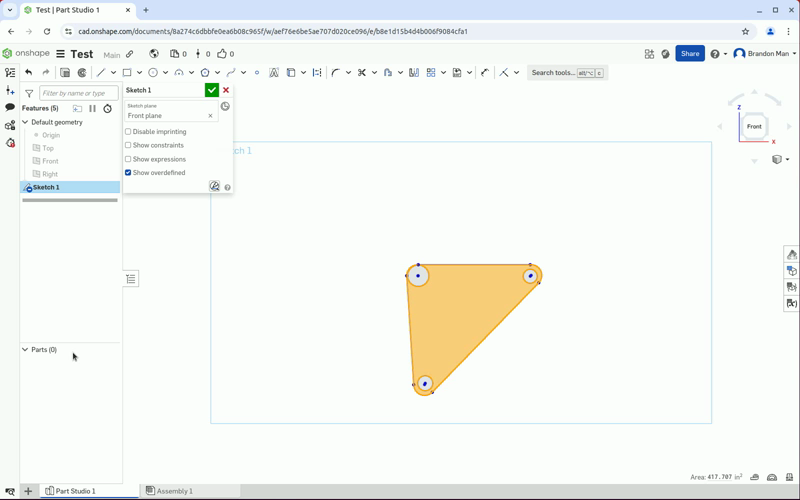
key(shift+e)
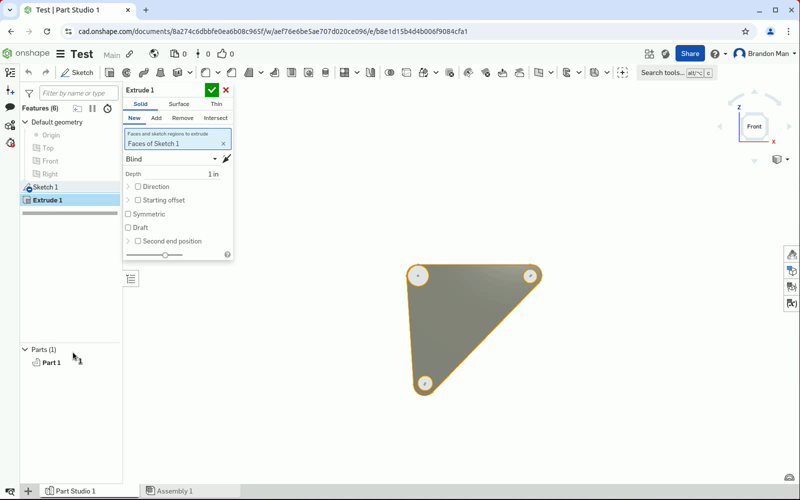
mouse_move(143, 106)
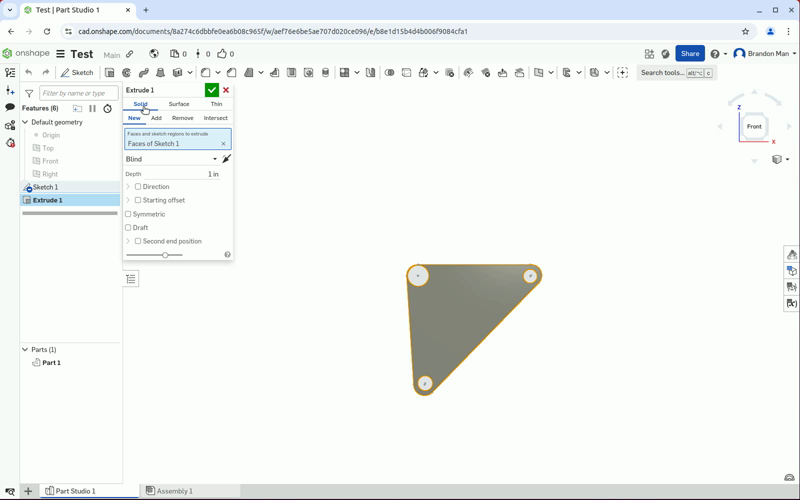
click(143, 106)
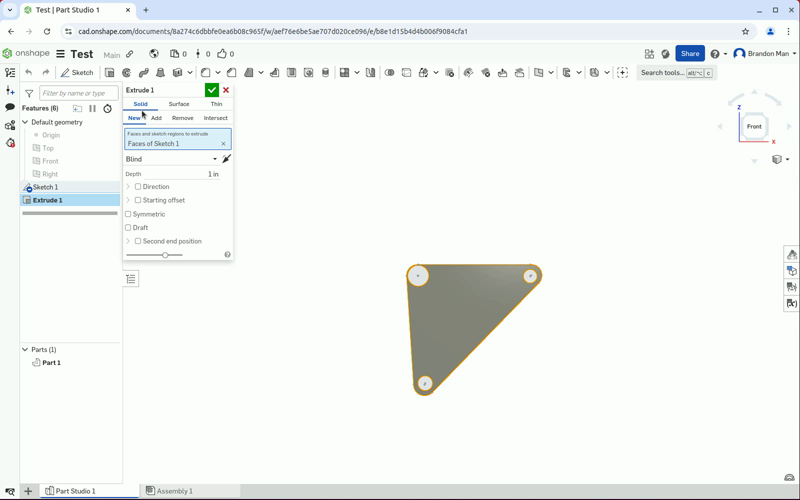
mouse_move(137, 120)
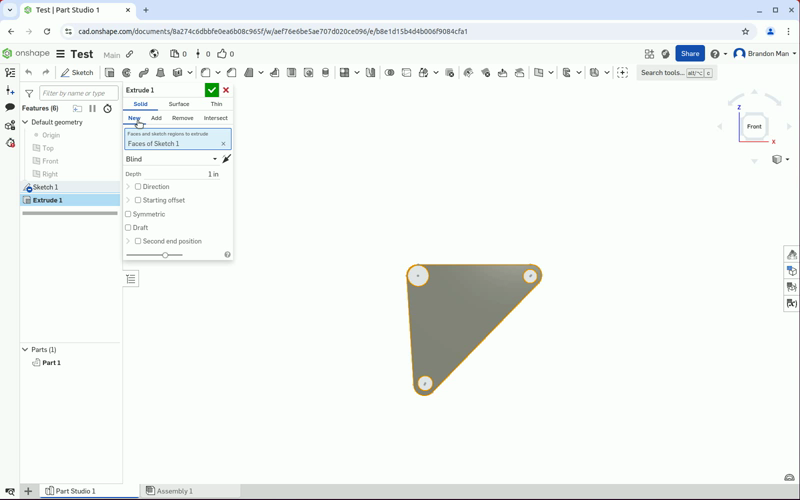
click(137, 120)
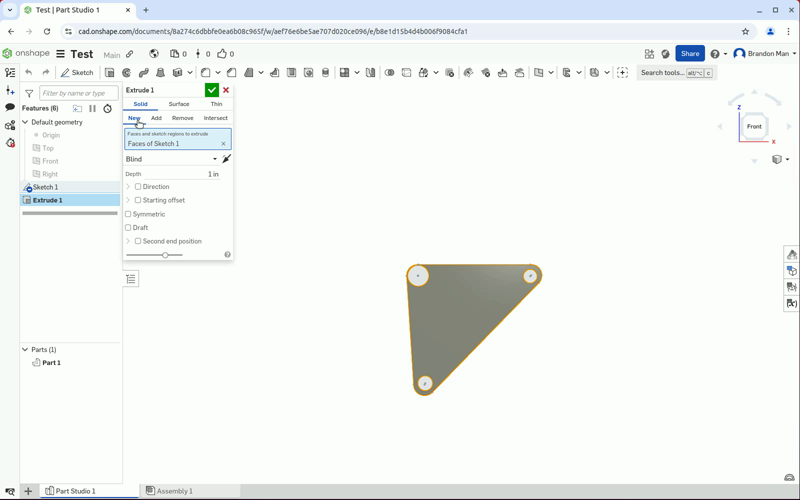
key(tab, 4)
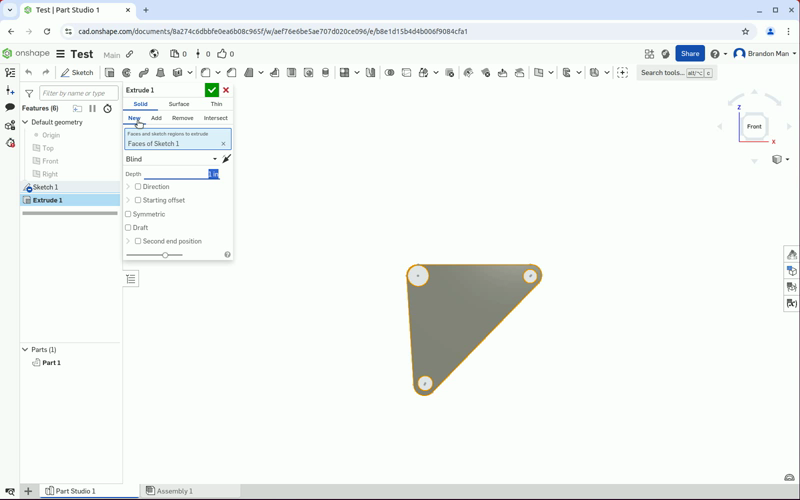
text(2.889)
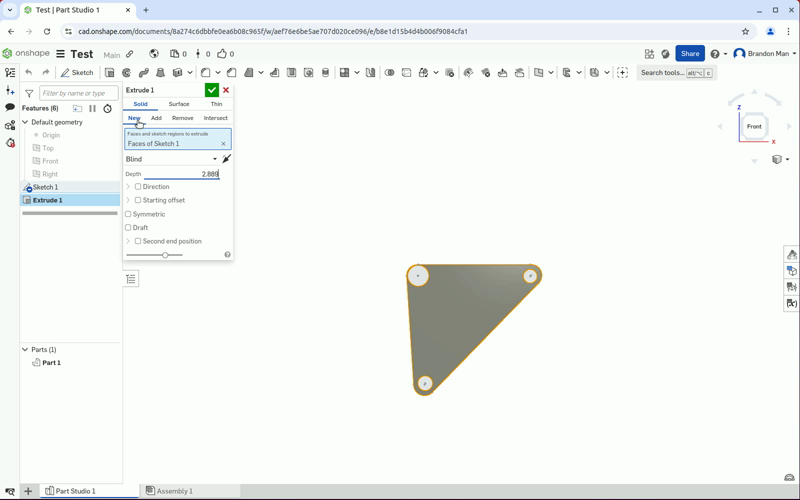
key(enter)
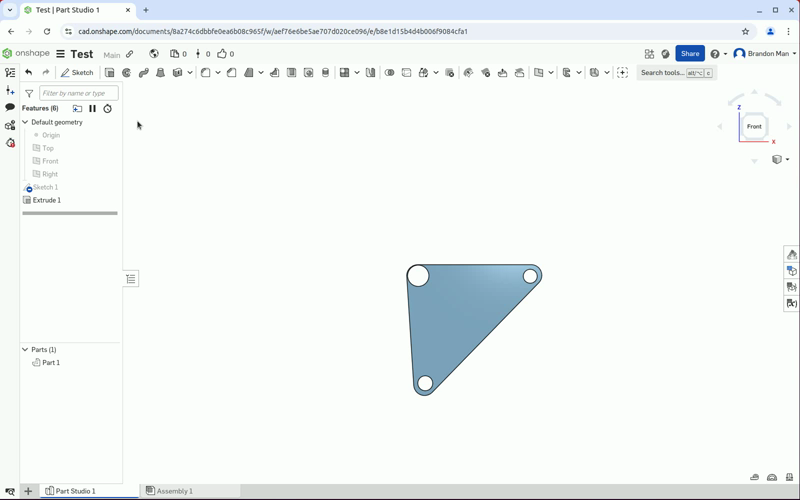
key(shift+h)
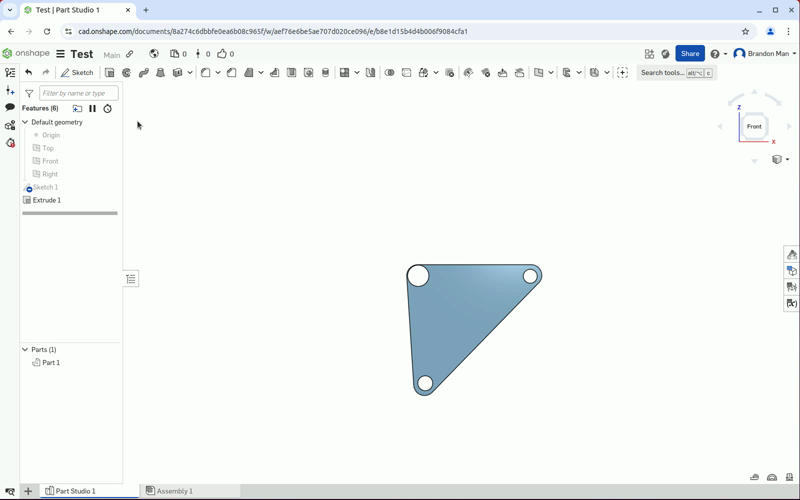
key(shift+h)
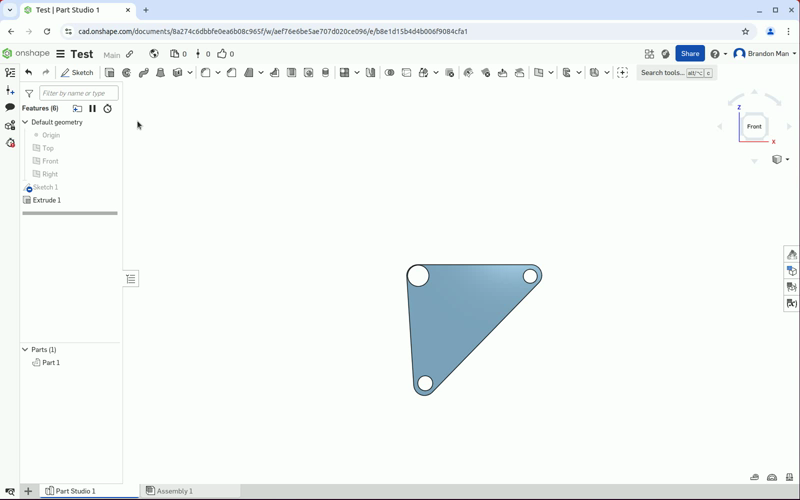
mouse_move(73, 189)
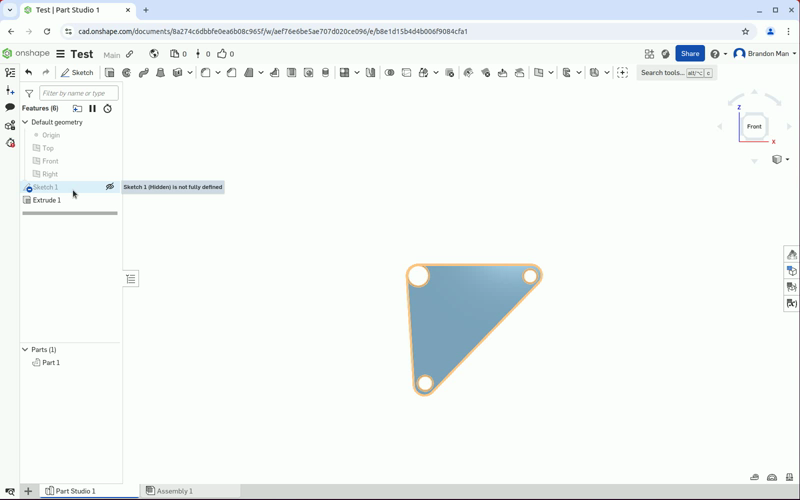
click(73, 189)
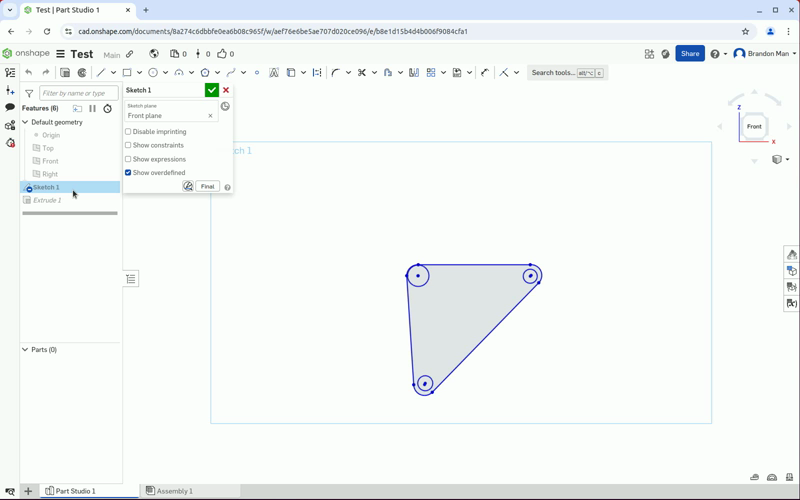
mouse_move(229, 92)
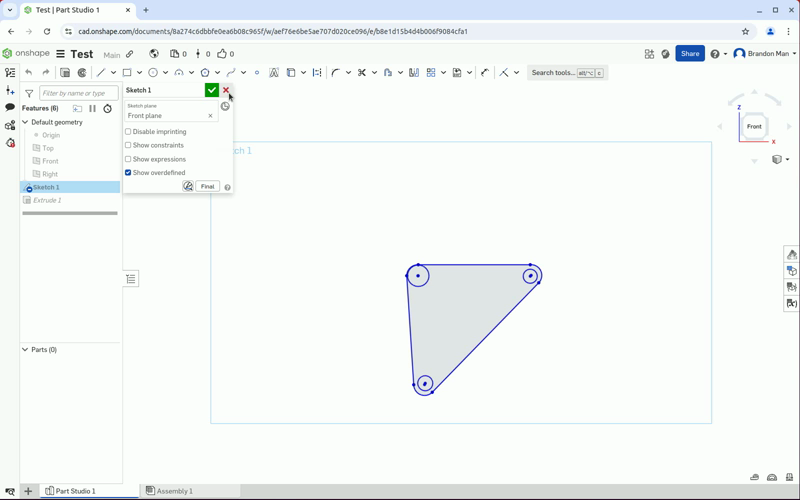
click(229, 92)
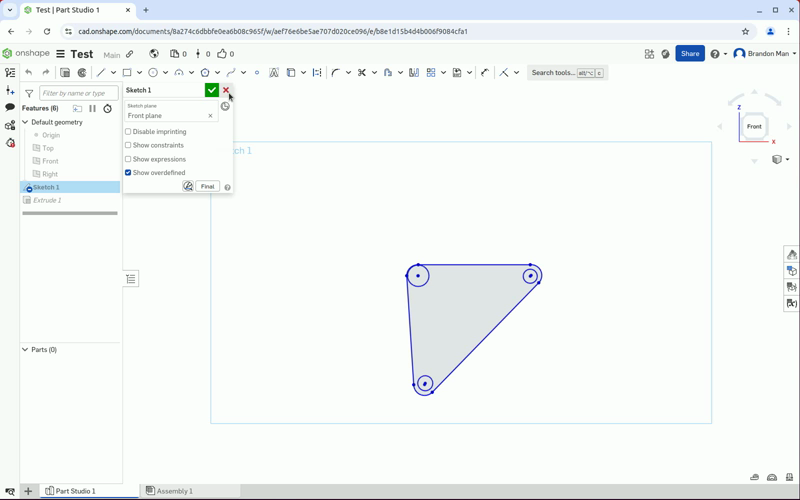
key(shift+s)
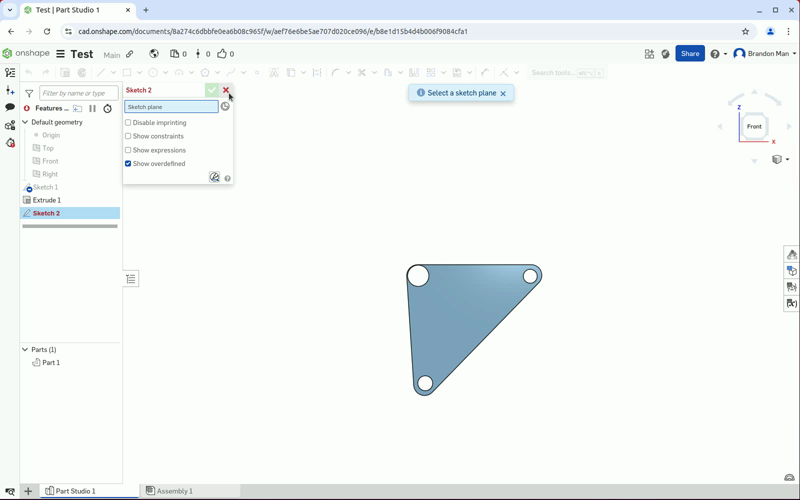
mouse_move(73, 163)
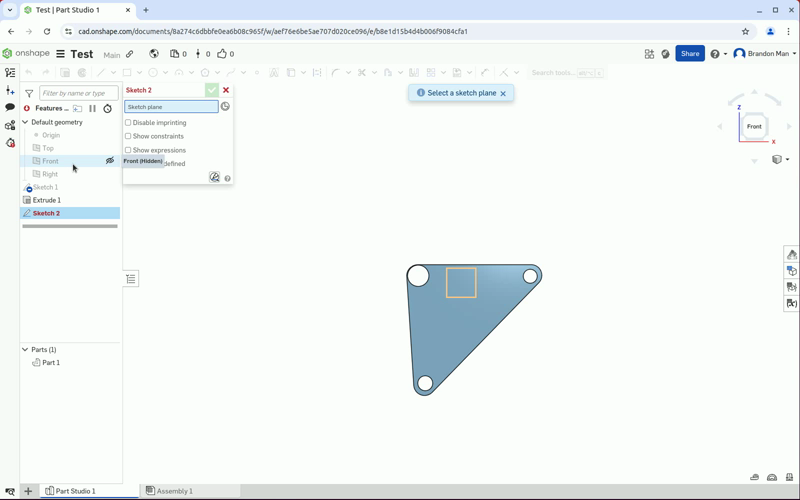
click(73, 163)
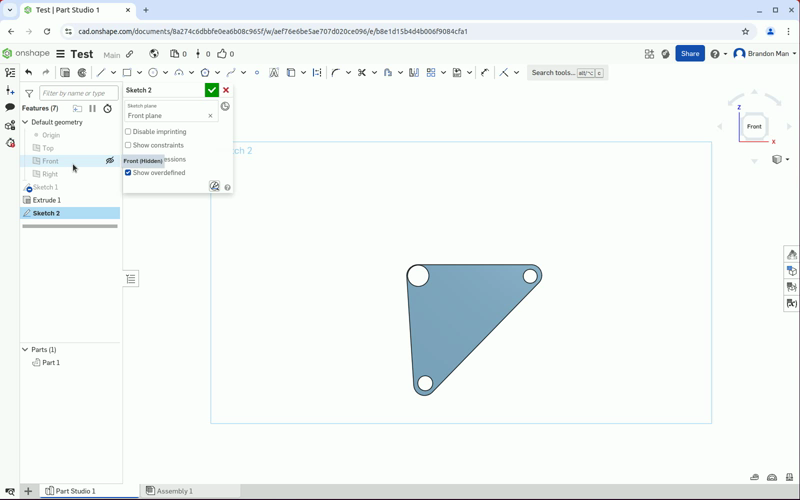
mouse_move(73, 352)
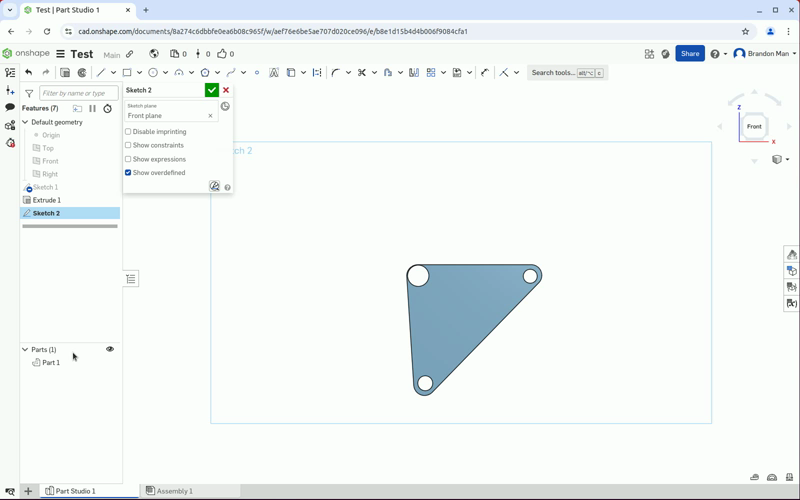
key(y)
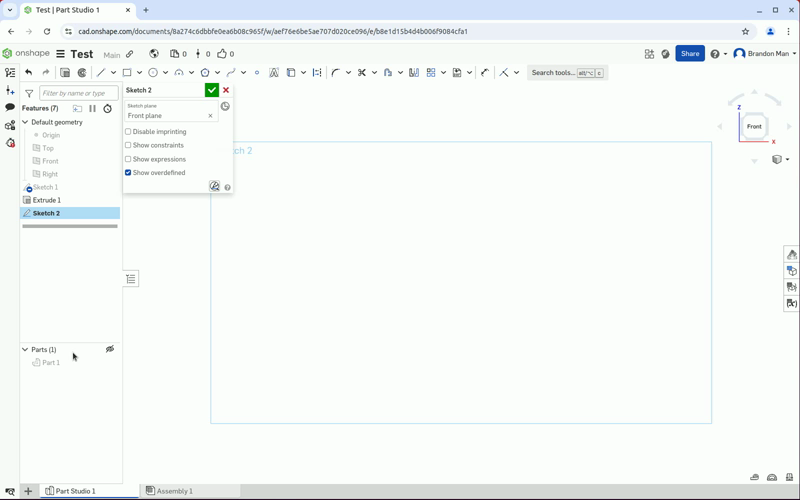
key(c)
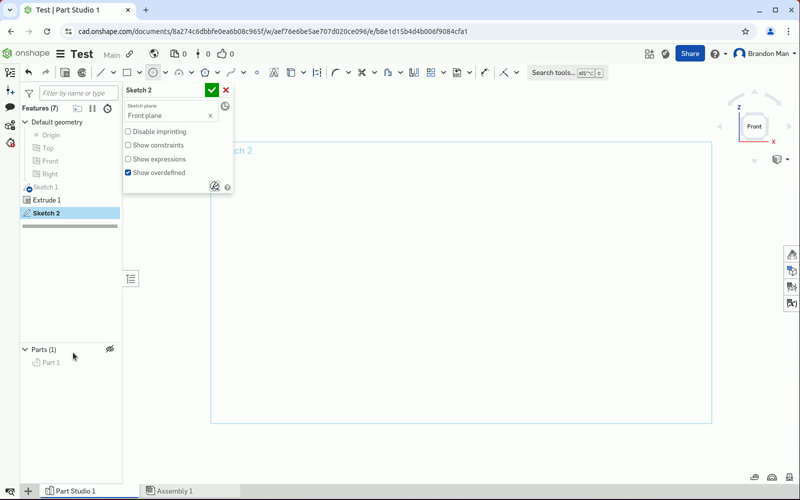
key_down(shift)
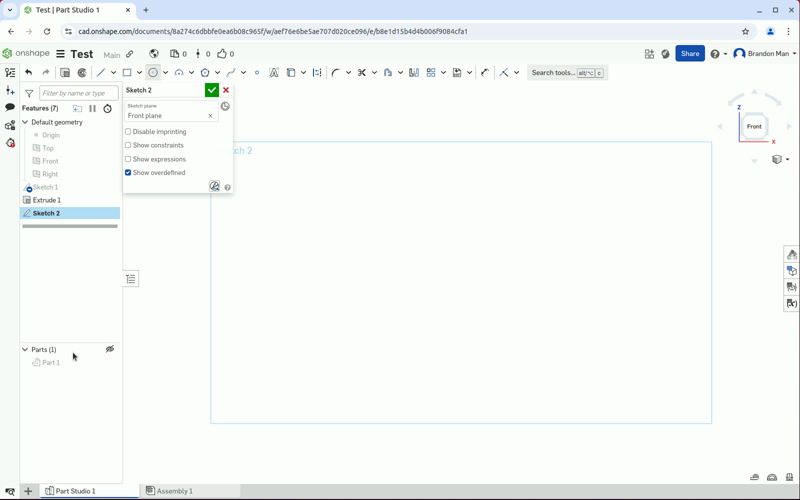
mouse_move(418, 275)
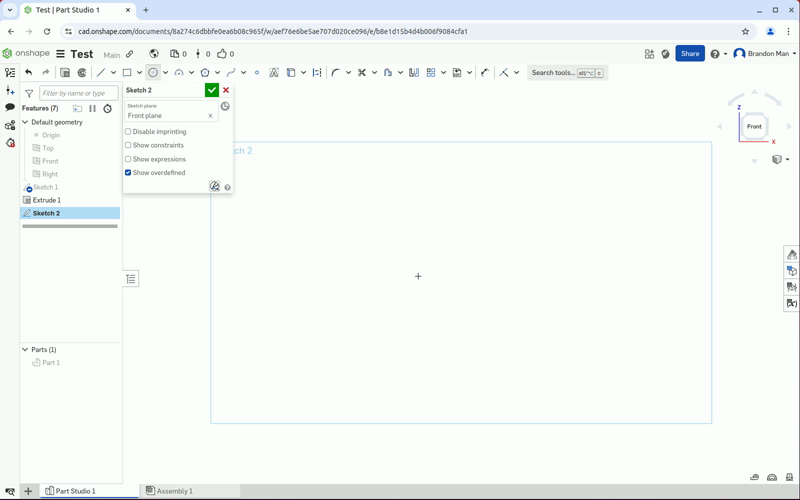
click(418, 275)
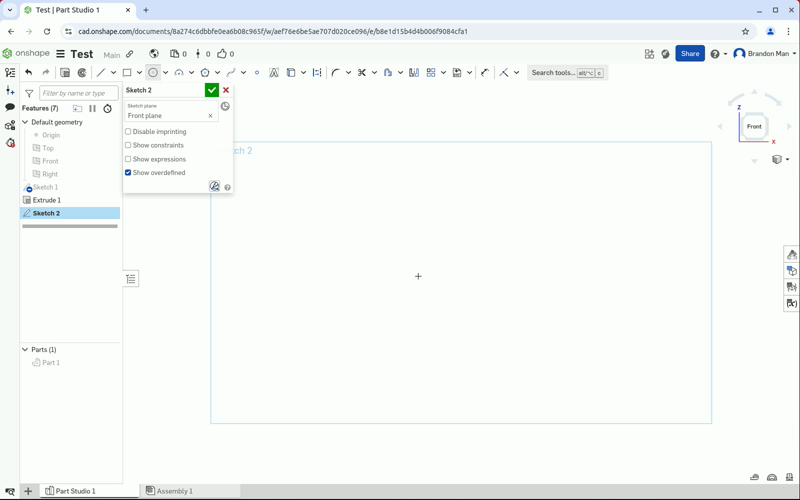
key_up(shift)
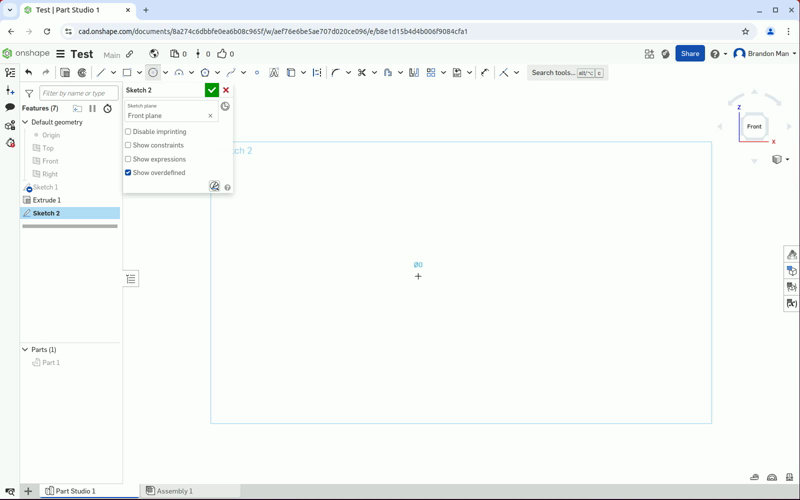
mouse_move(421, 275)
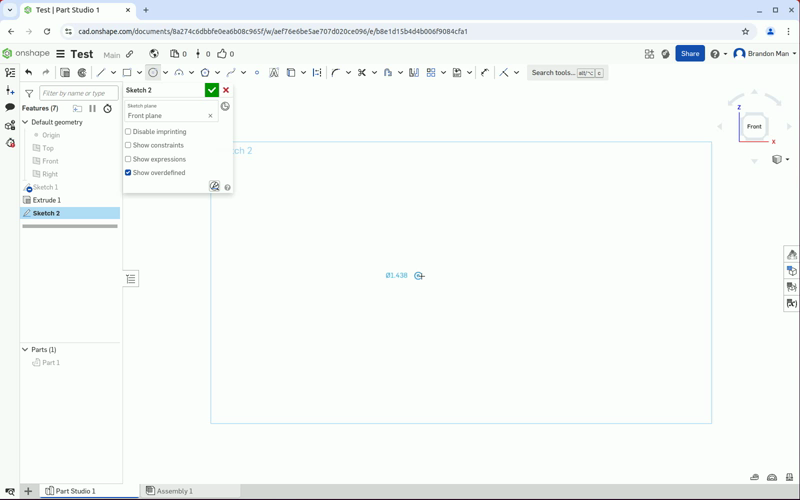
click(421, 275)
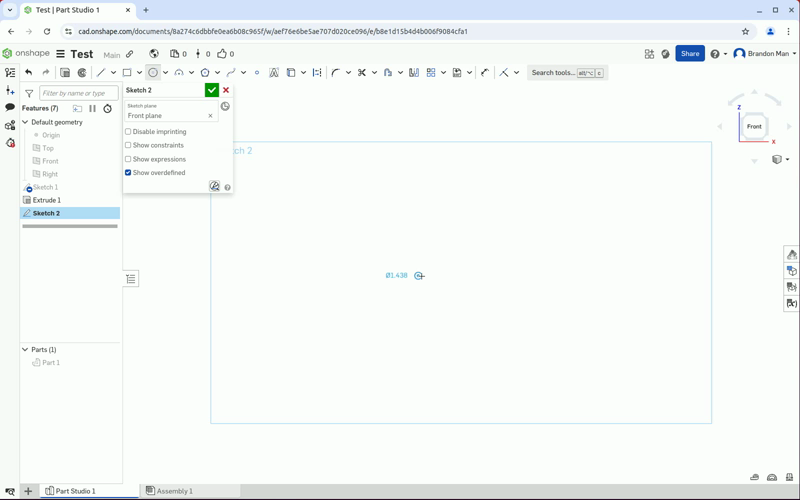
key(esc)
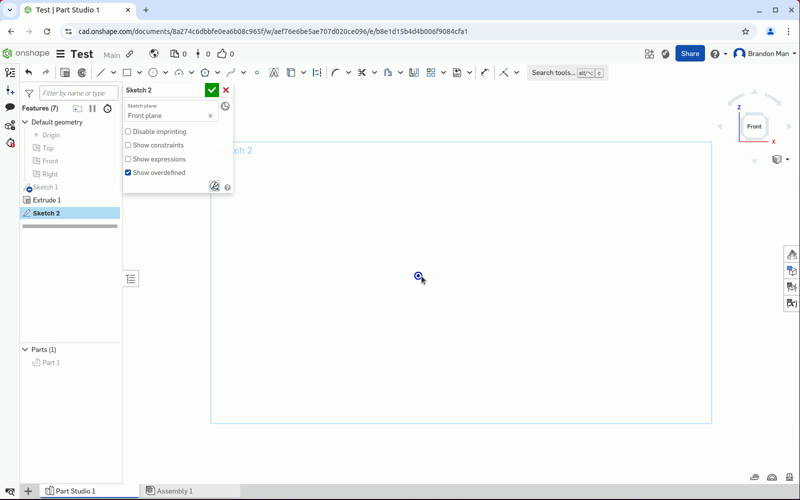
mouse_move(418, 278)
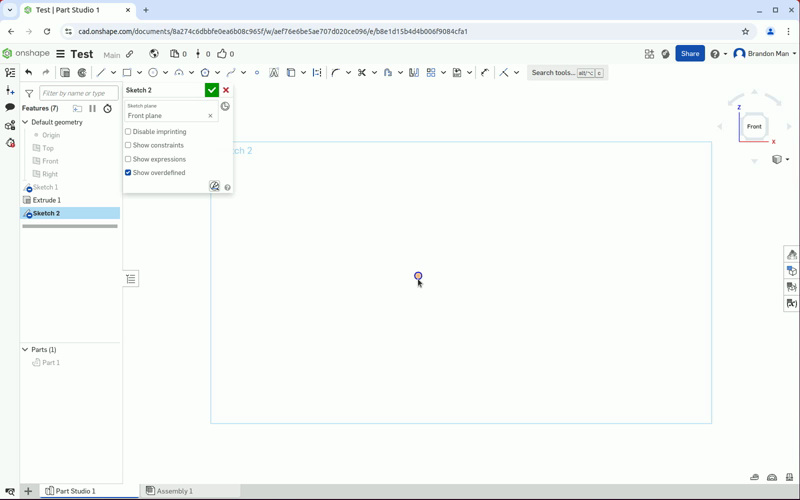
scroll(6)
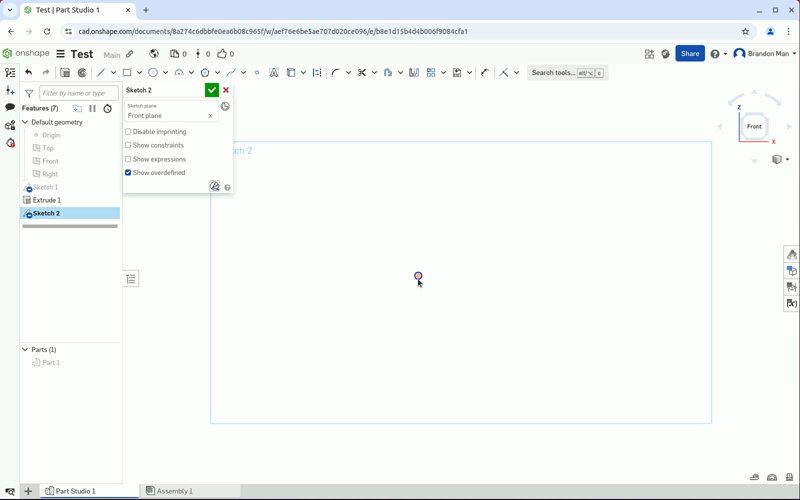
scroll(6)
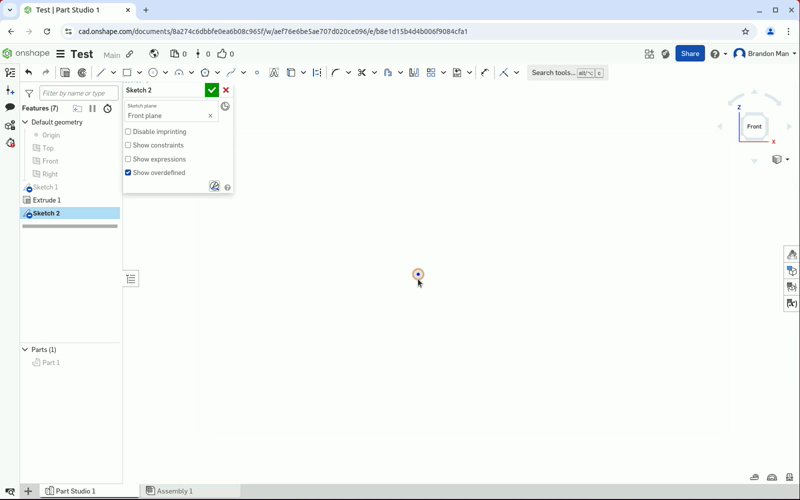
scroll(6)
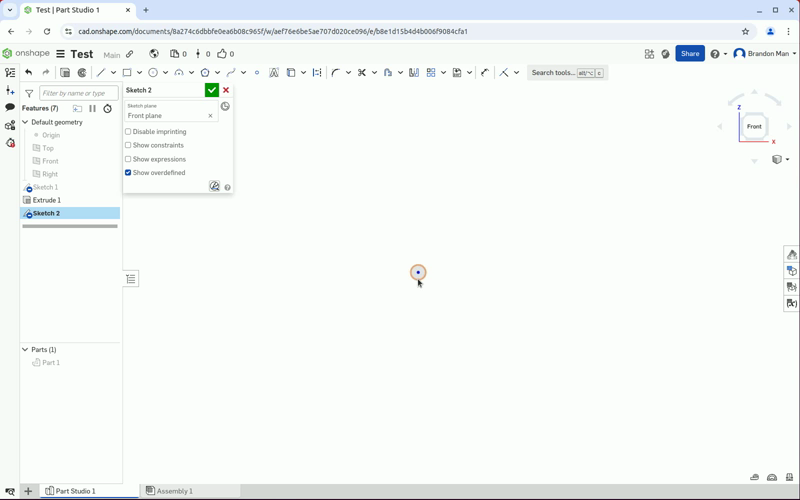
scroll(6)
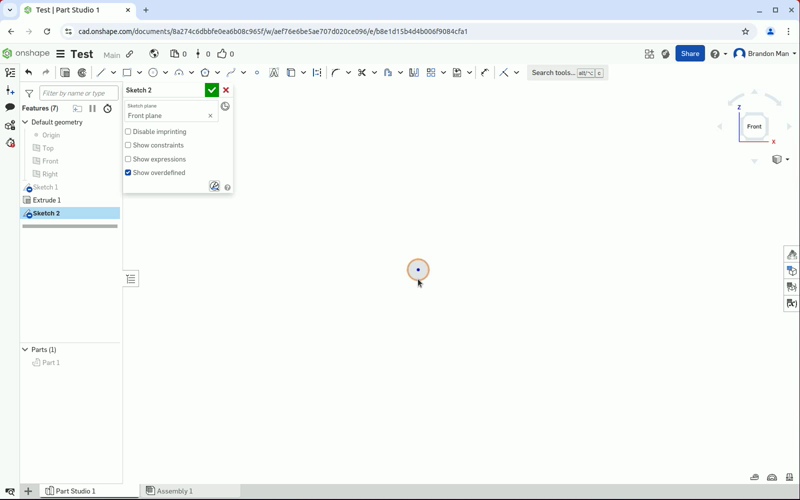
scroll(6)
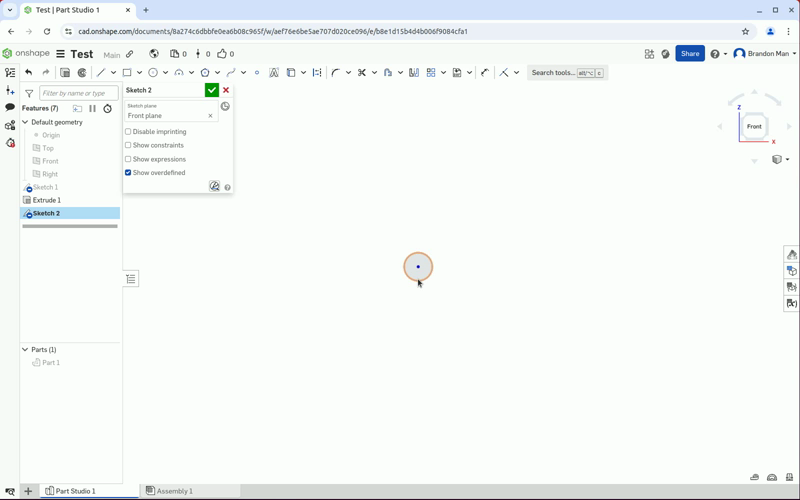
scroll(6)
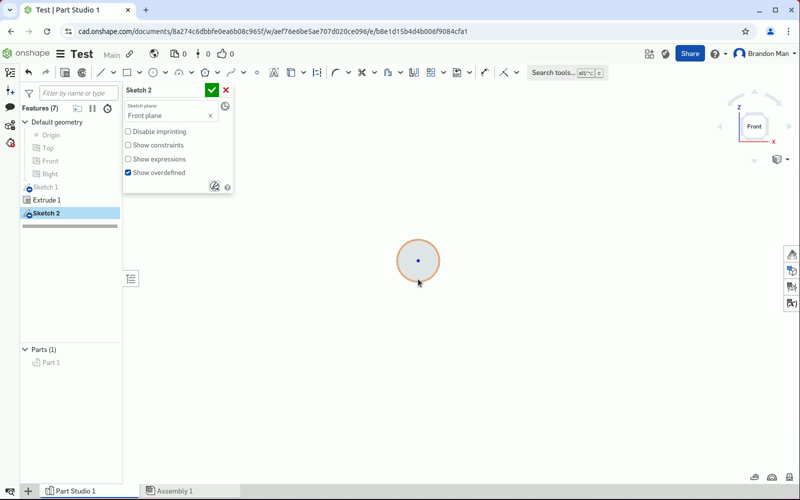
scroll(6)
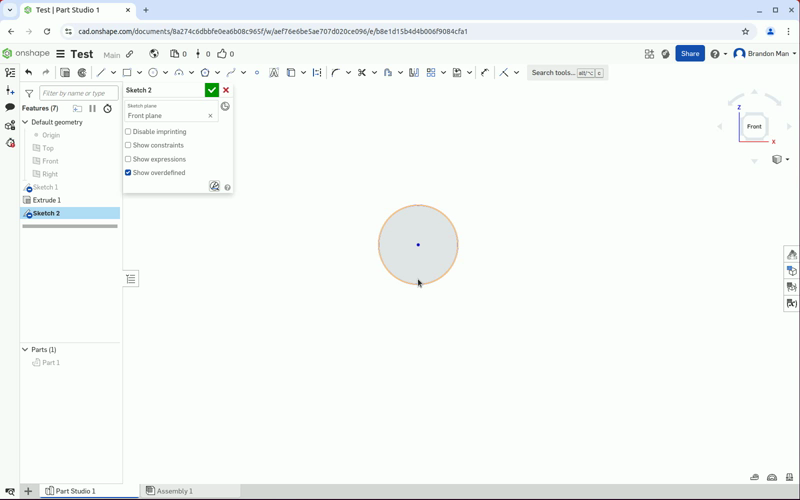
click(418, 278)
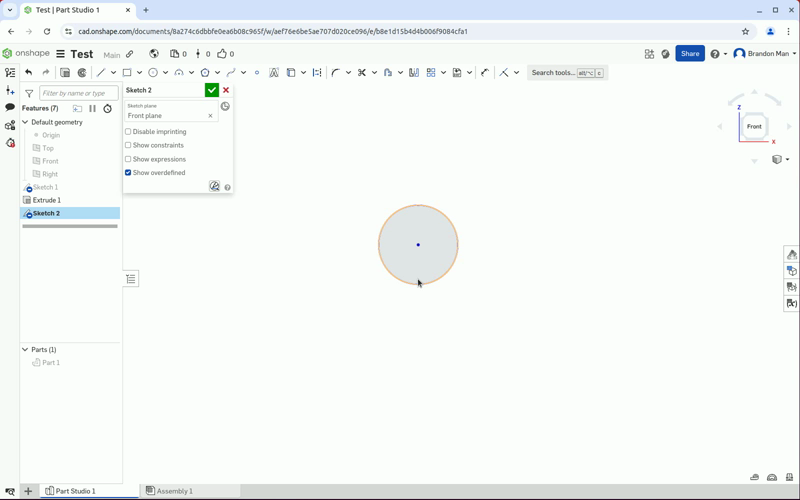
scroll(-6)
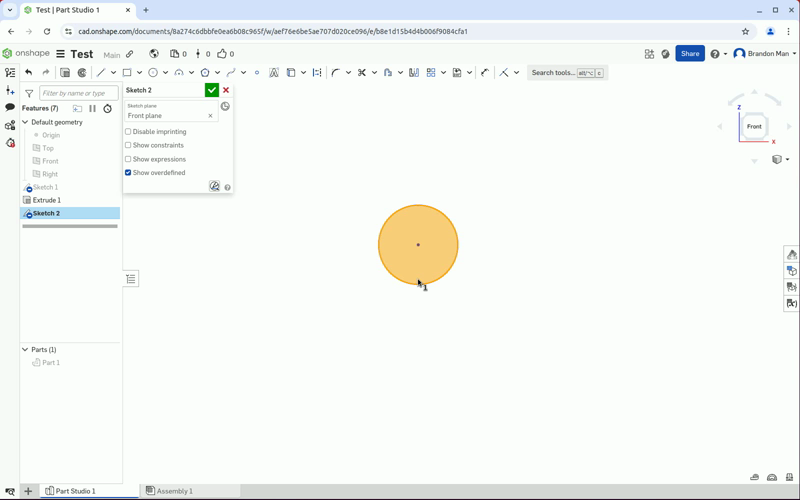
scroll(-6)
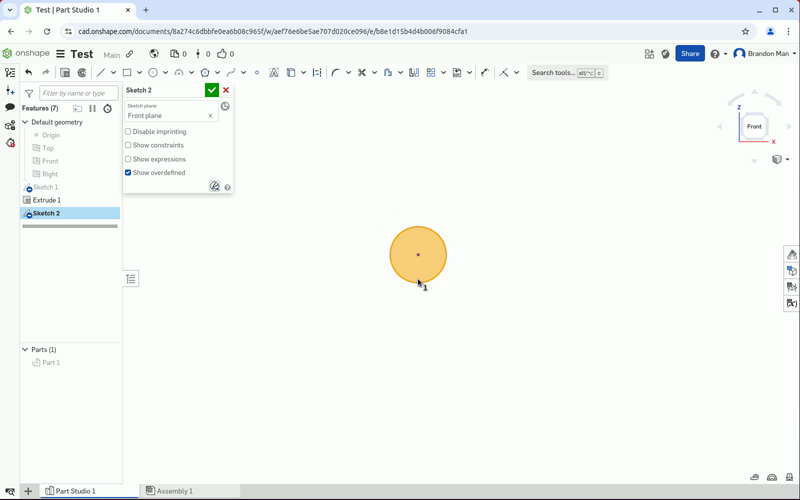
scroll(-6)
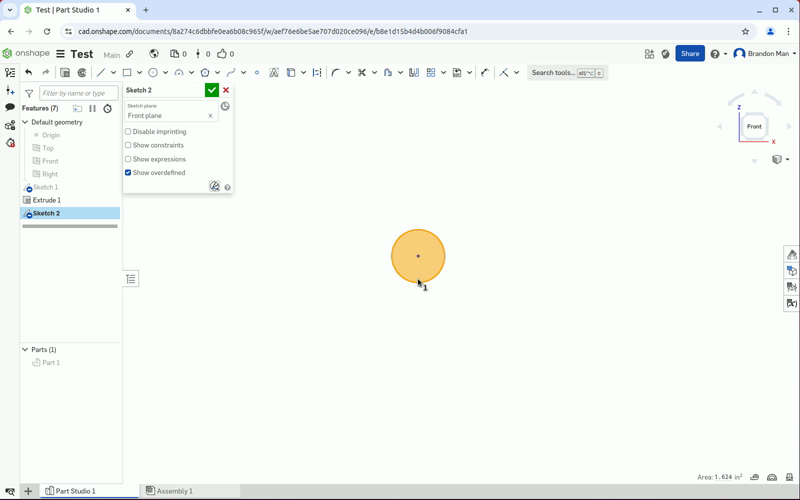
scroll(-6)
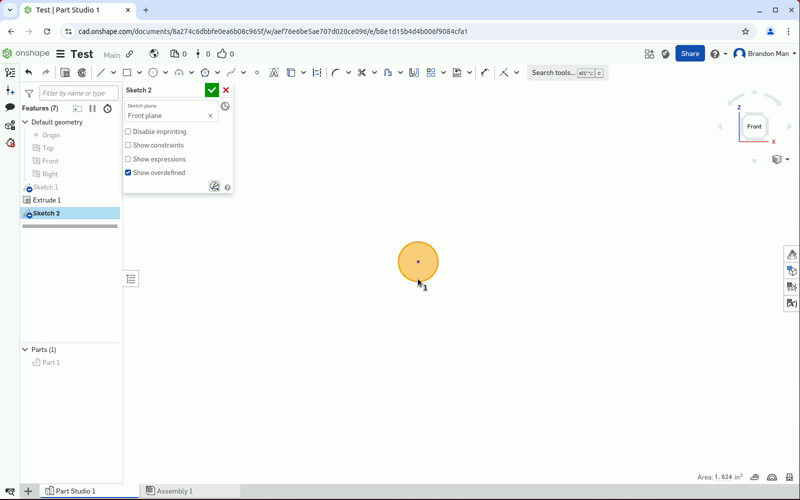
scroll(-6)
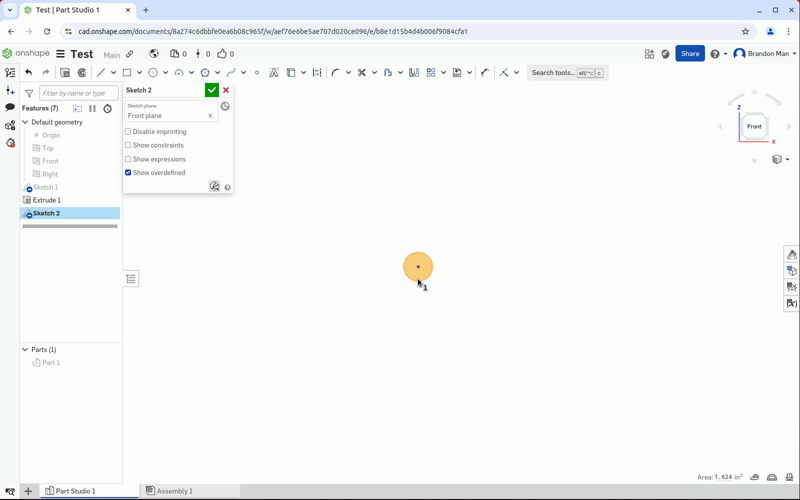
scroll(-6)
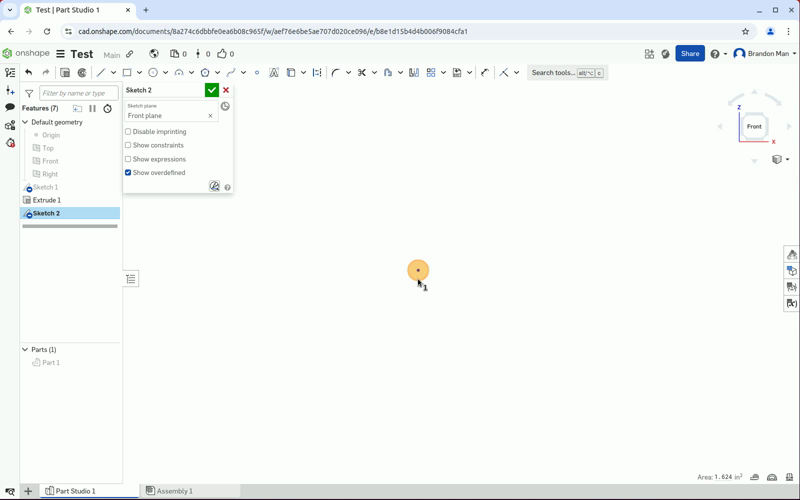
scroll(-6)
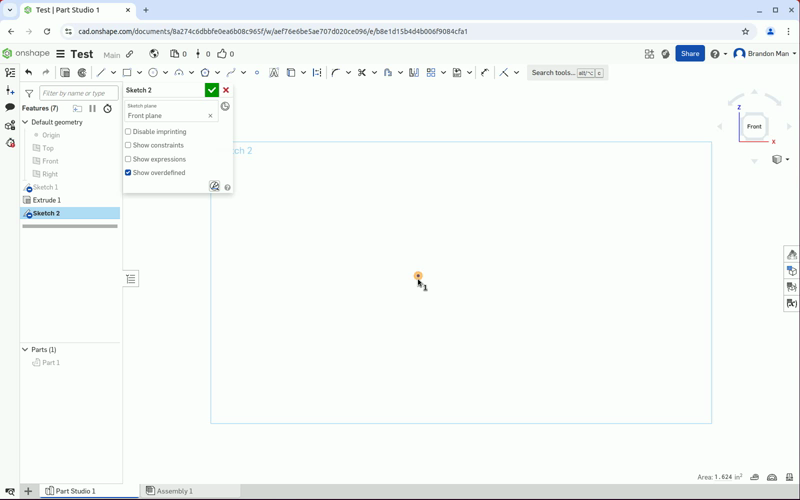
mouse_move(73, 352)
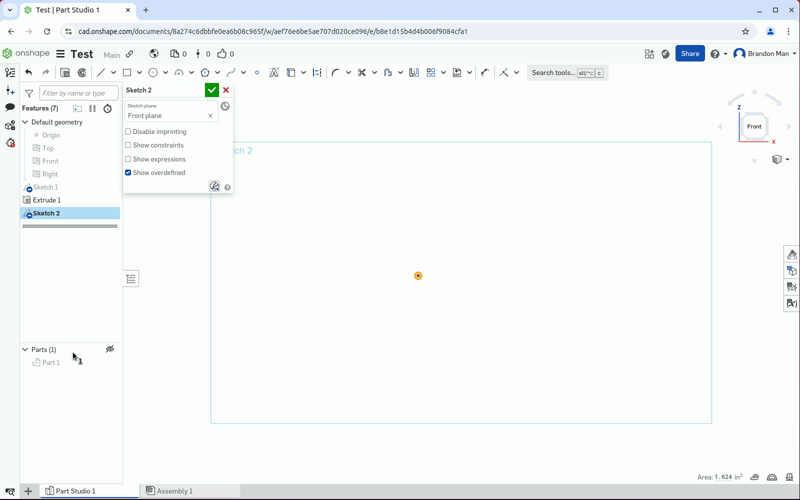
key(shift+y)
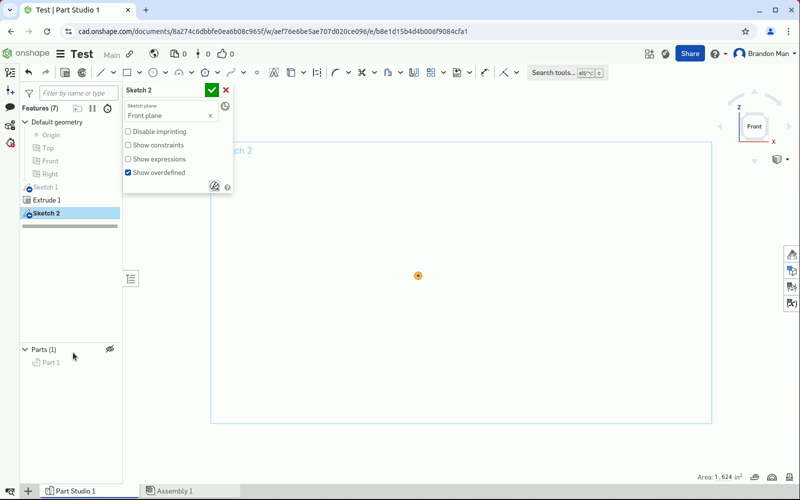
key(shift+e)
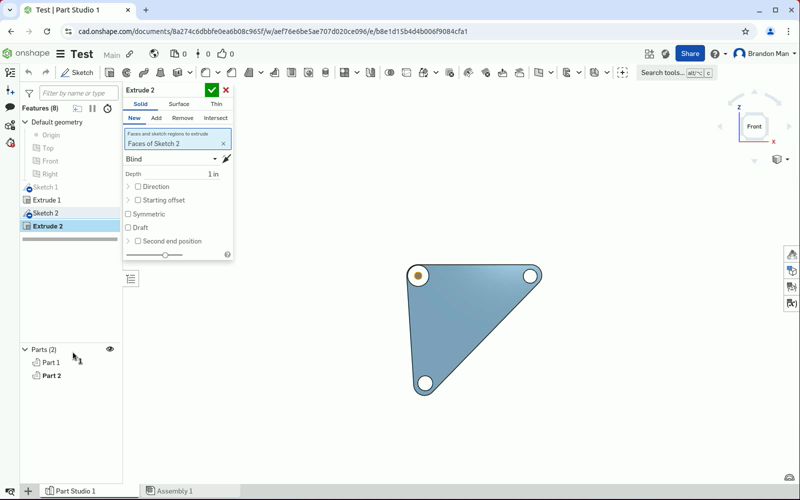
mouse_move(143, 106)
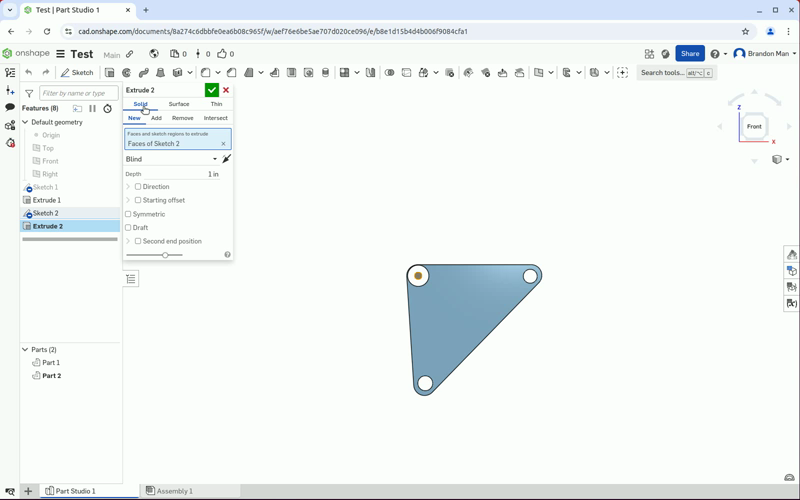
click(143, 106)
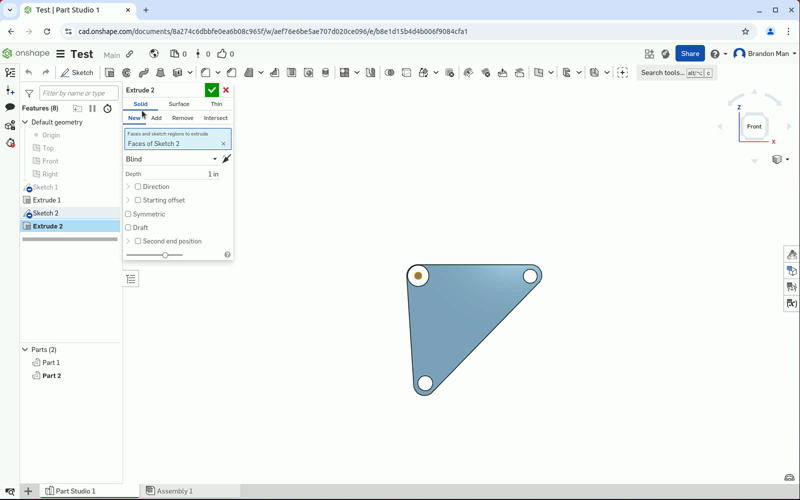
mouse_move(137, 120)
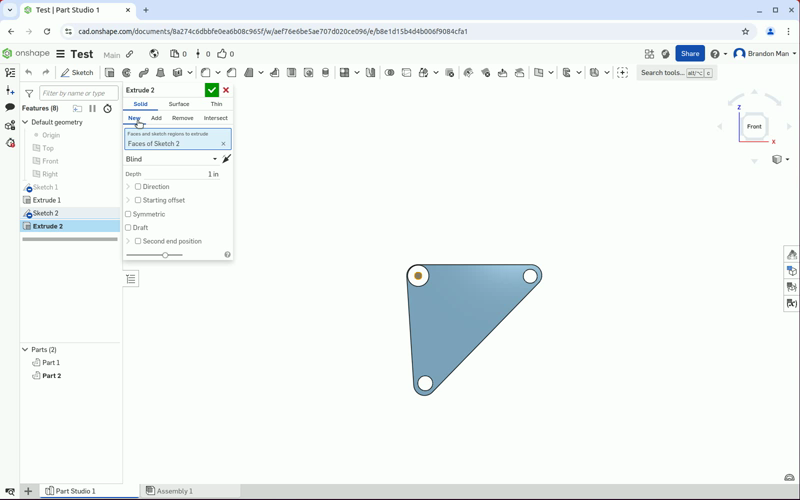
click(137, 120)
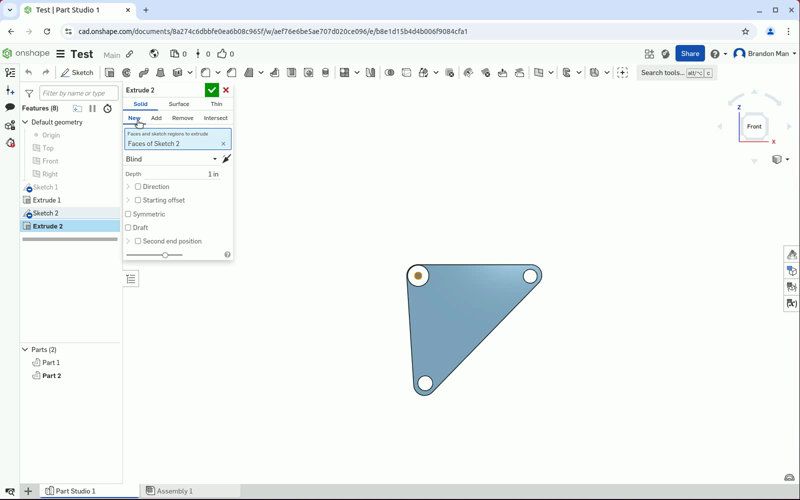
key(tab, 4)
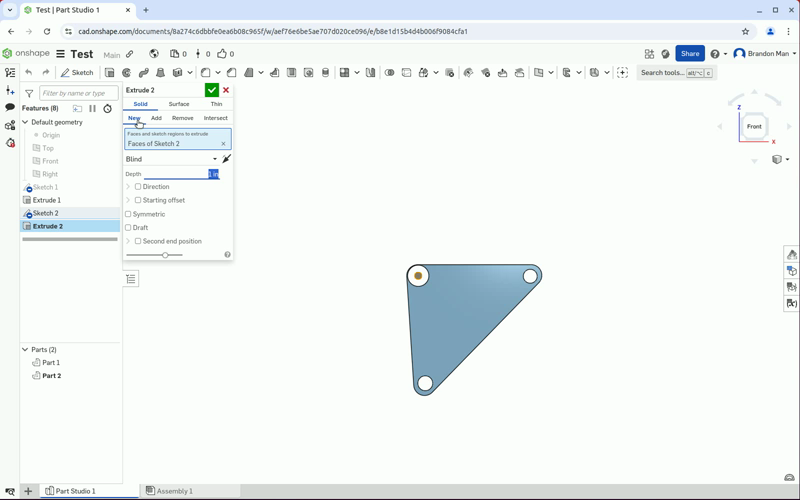
text(2.889)
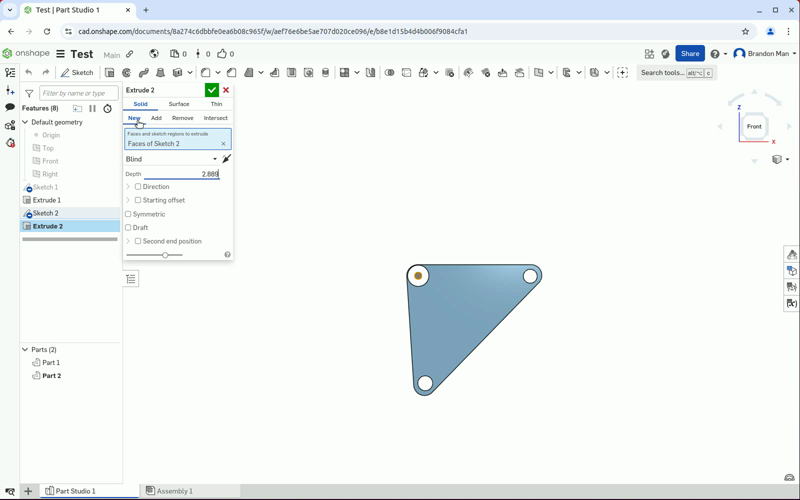
key(enter)
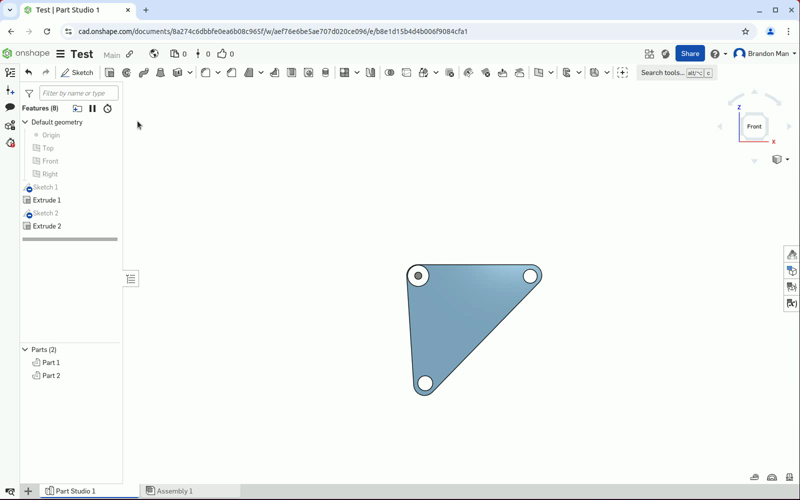
key(shift+h)
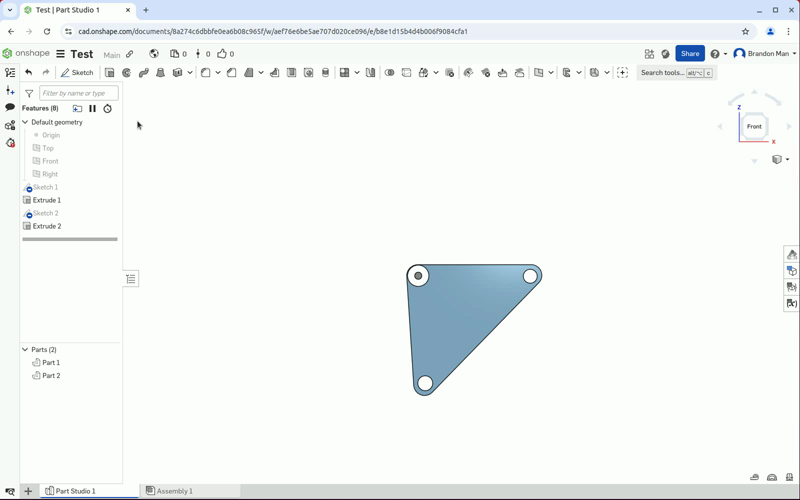
key(shift+h)
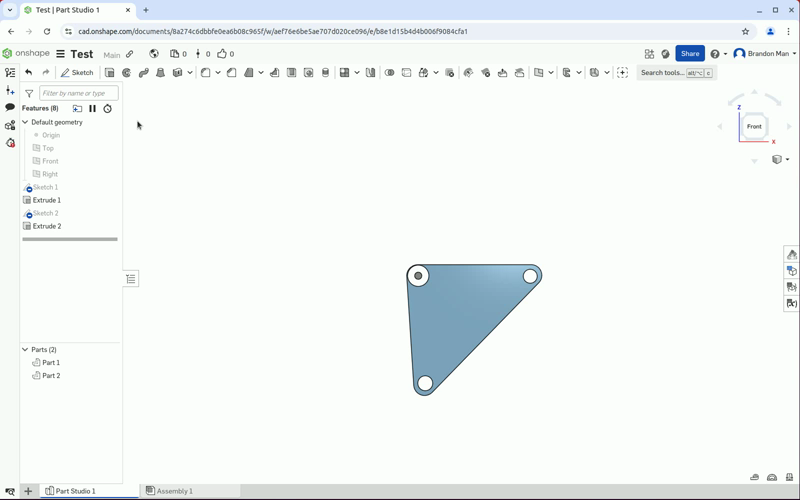
mouse_move(73, 189)
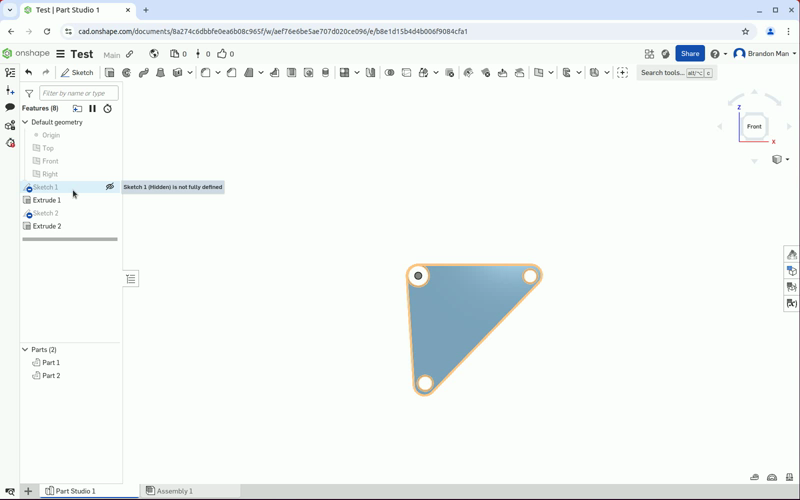
click(73, 189)
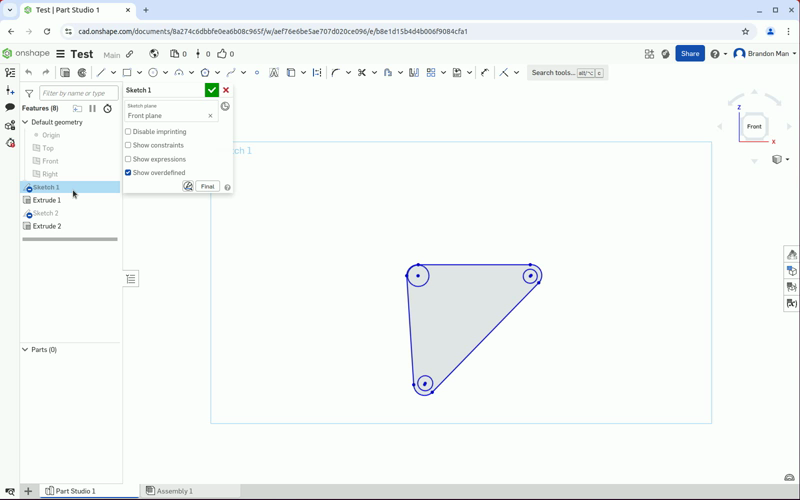
mouse_move(229, 92)
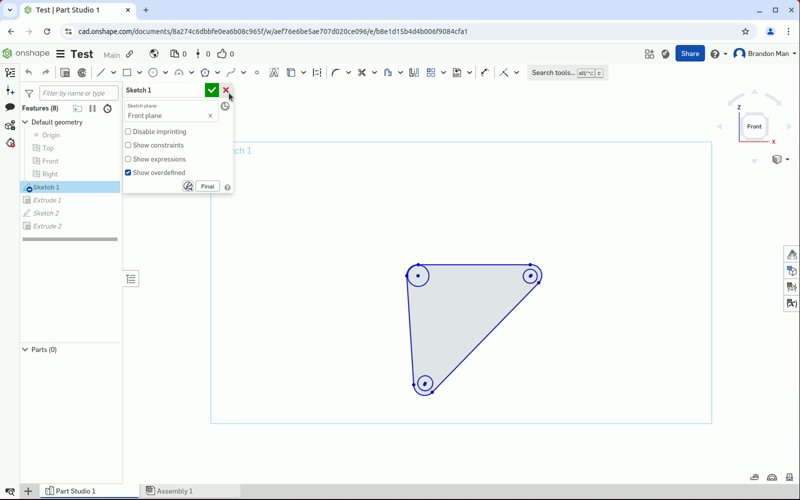
click(229, 92)
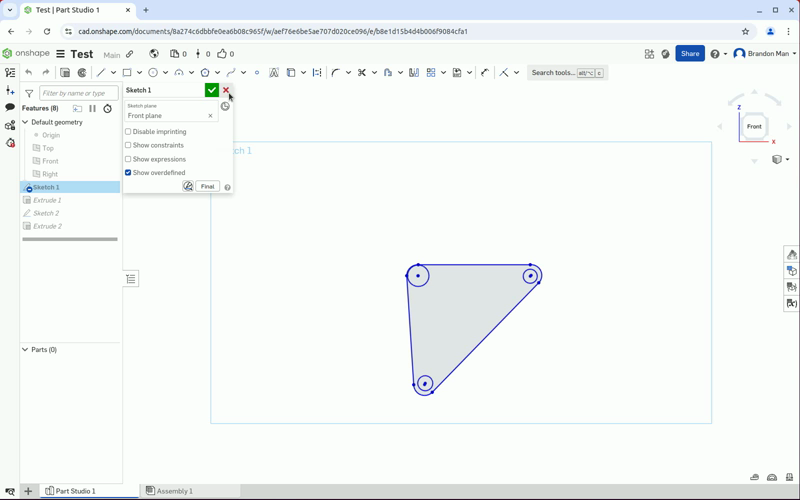
key(shift+s)
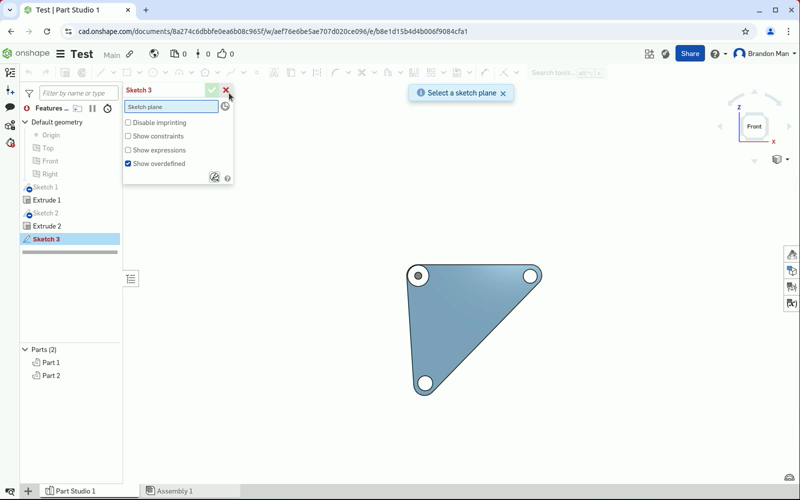
mouse_move(73, 163)
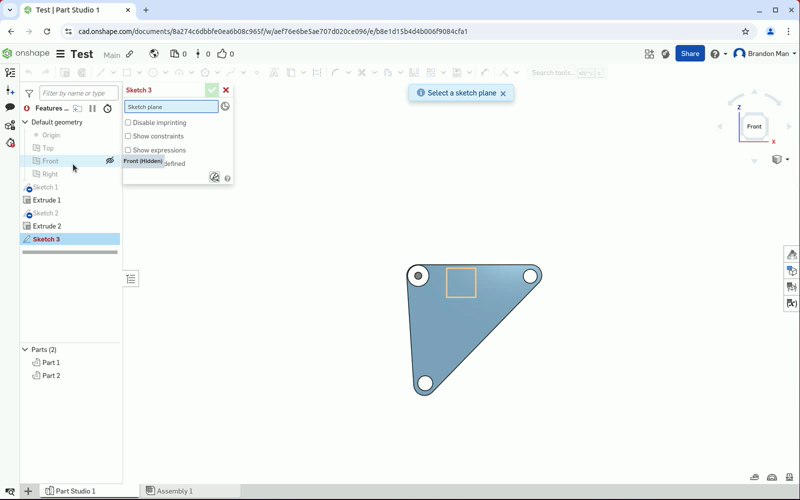
click(73, 163)
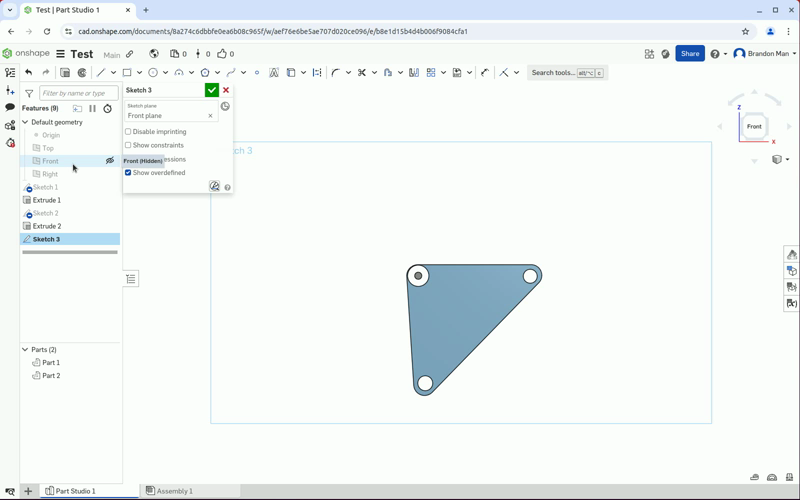
mouse_move(73, 352)
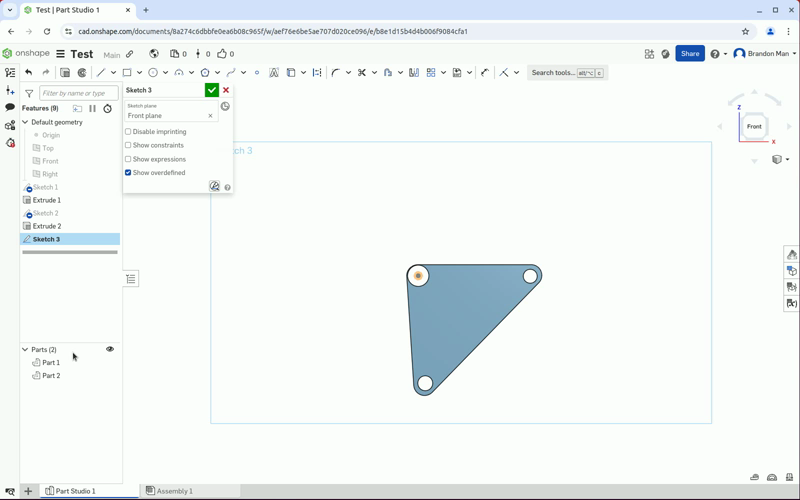
key(y)
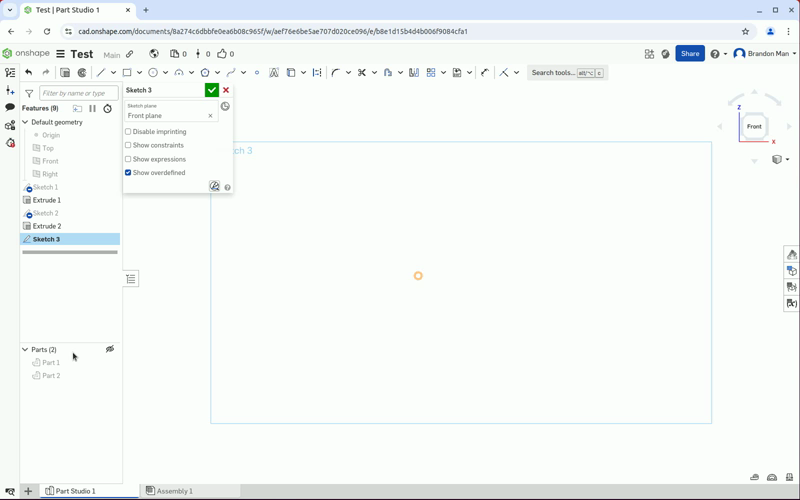
key(c)
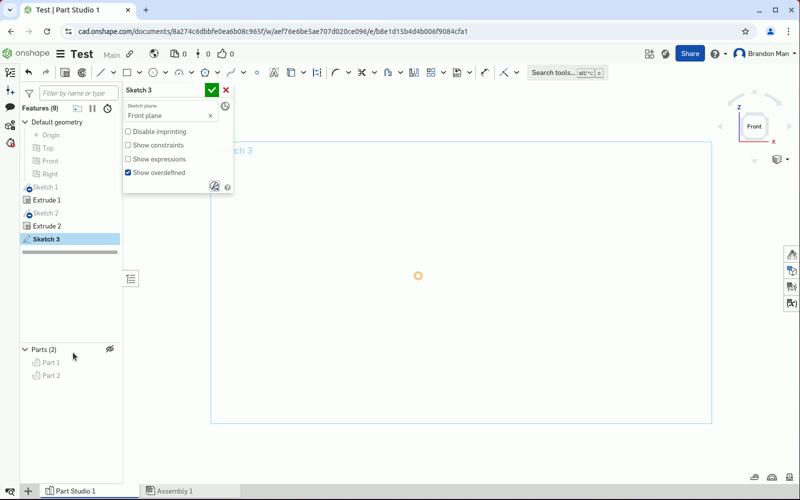
key_down(shift)
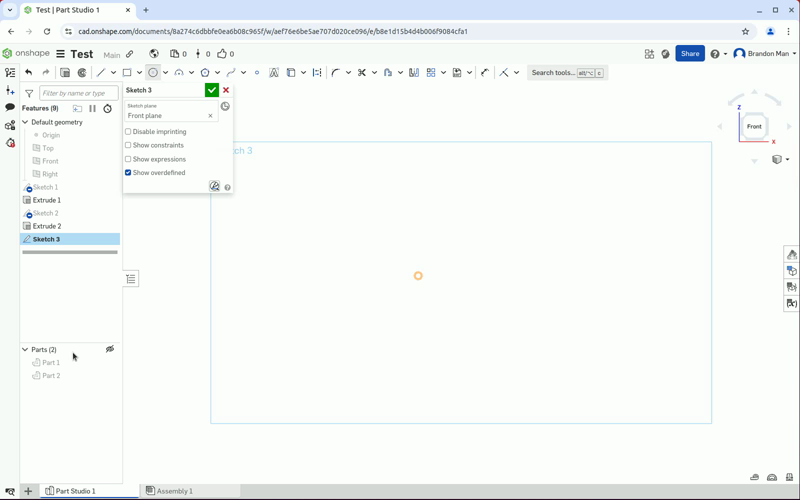
mouse_move(532, 275)
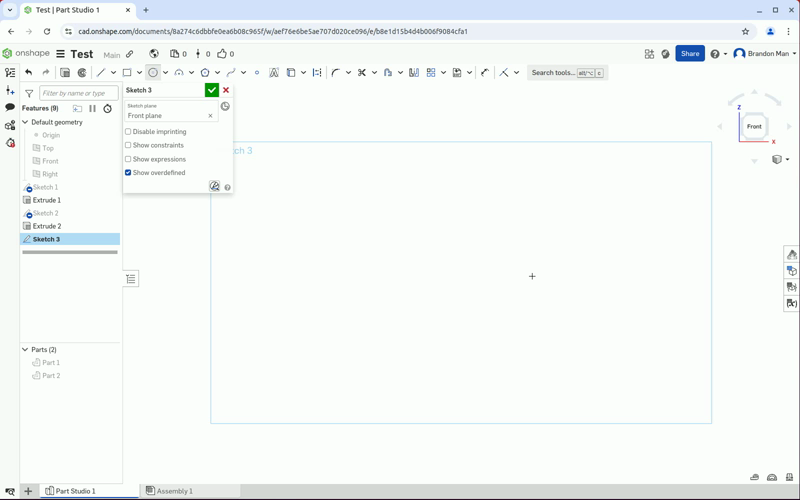
click(532, 275)
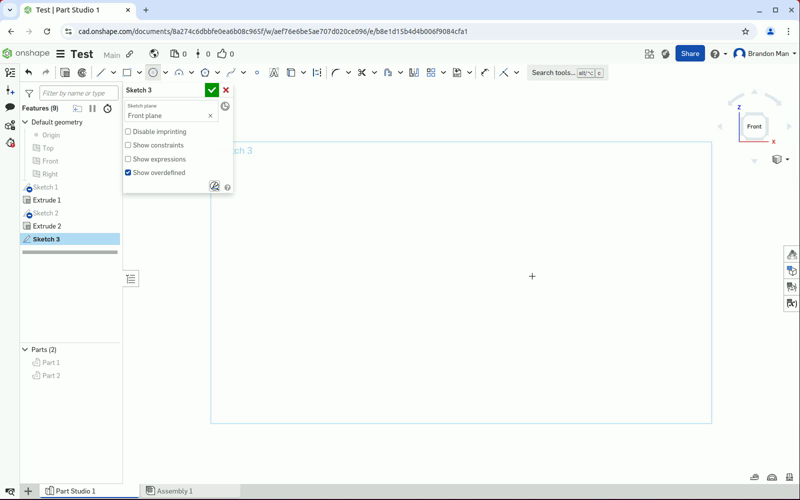
key_up(shift)
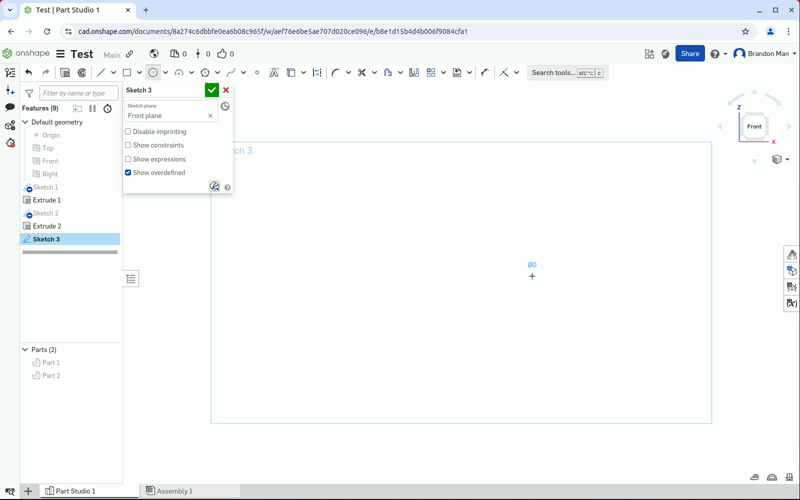
mouse_move(535, 275)
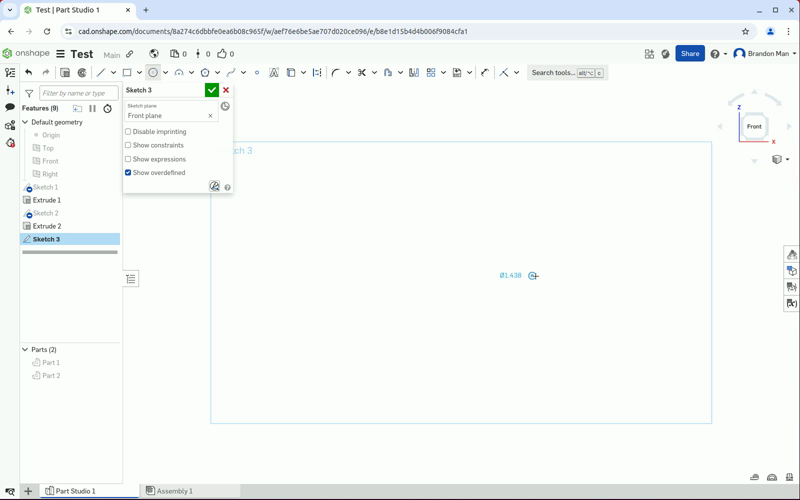
click(535, 275)
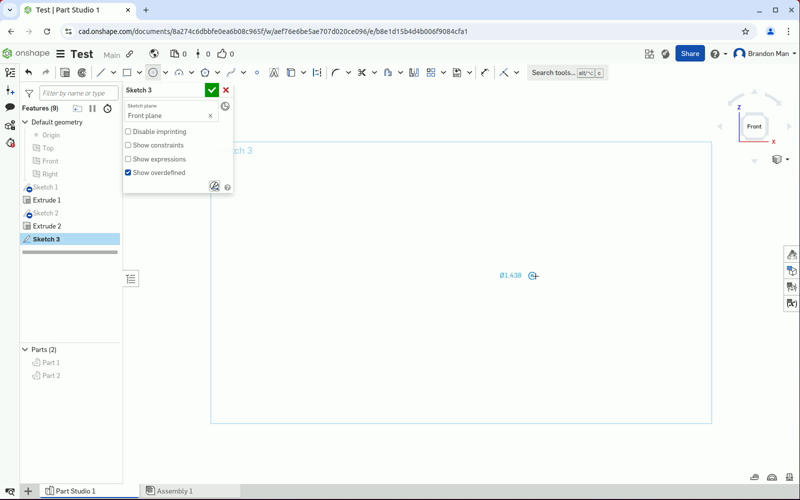
key(esc)
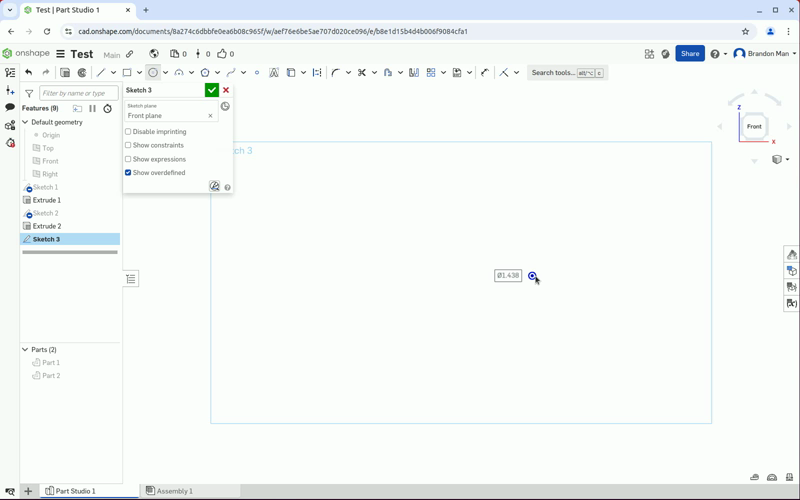
mouse_move(533, 277)
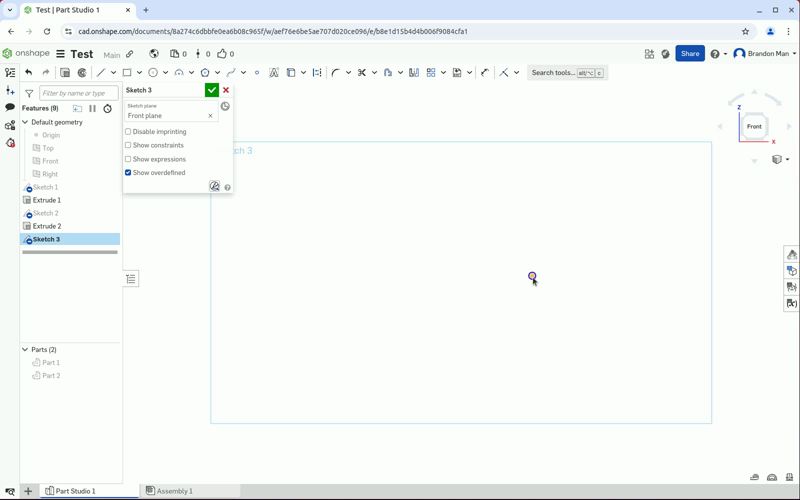
scroll(6)
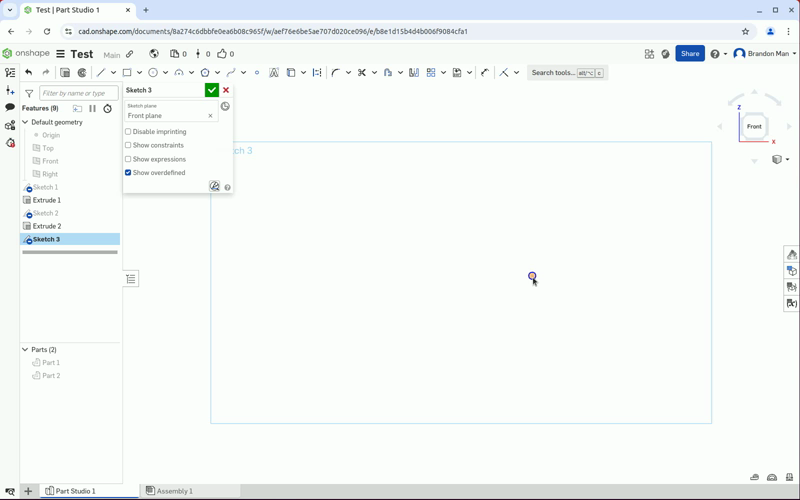
scroll(6)
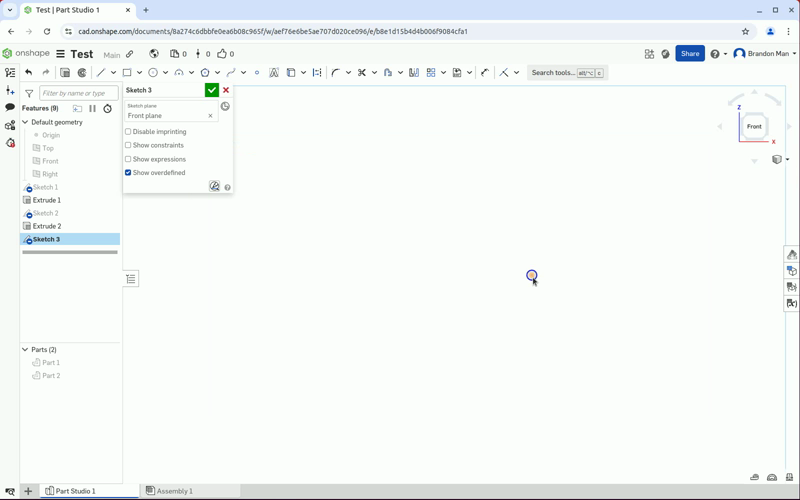
scroll(6)
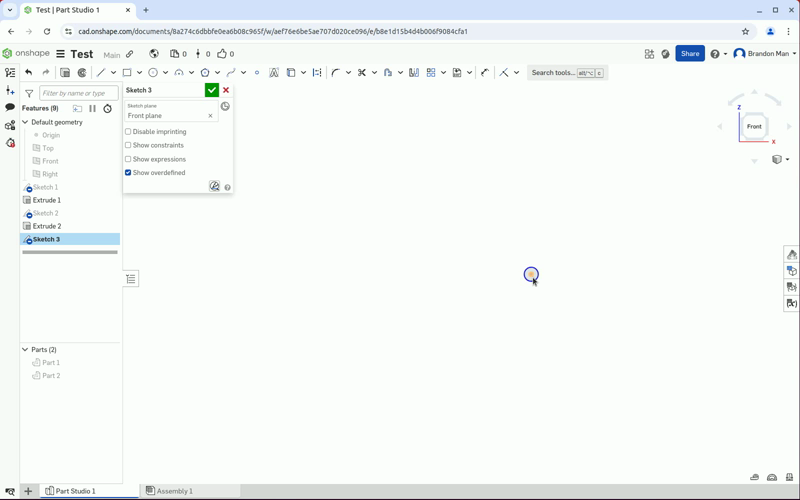
scroll(6)
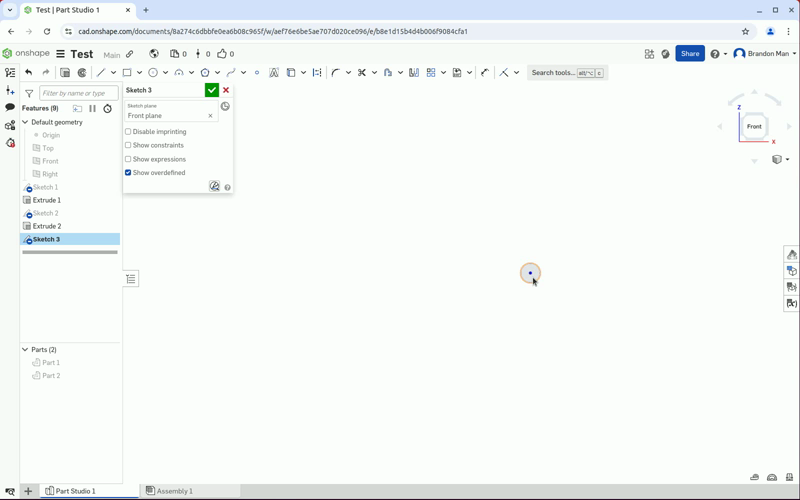
scroll(6)
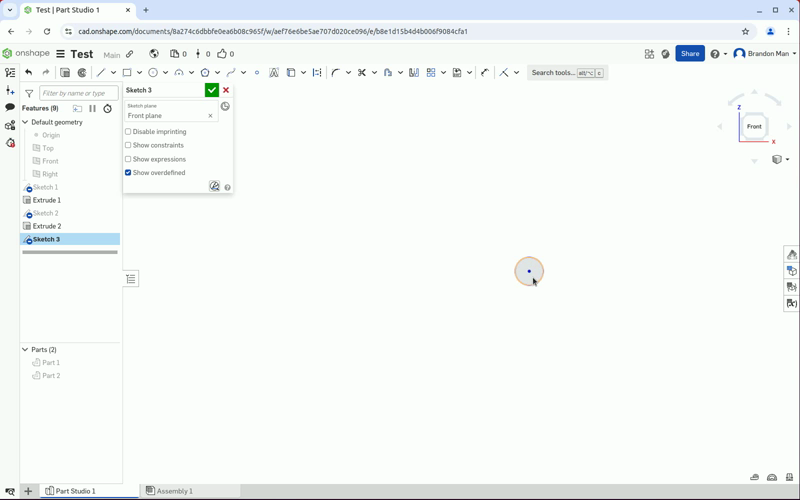
scroll(6)
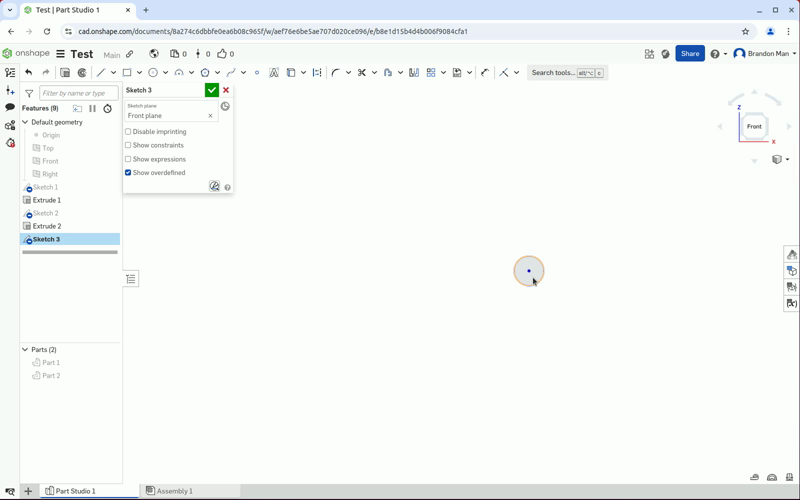
scroll(6)
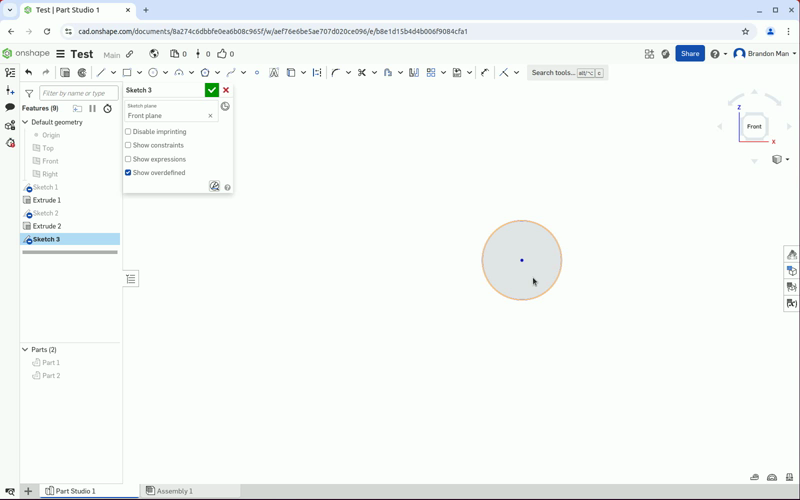
click(533, 277)
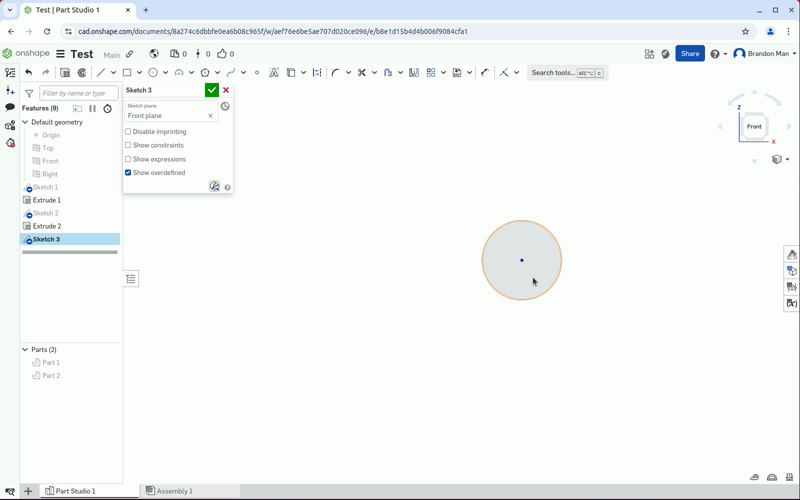
scroll(-6)
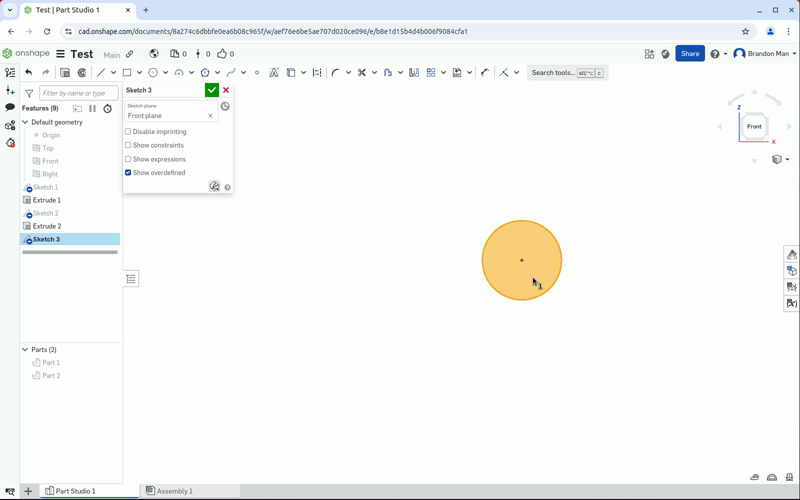
scroll(-6)
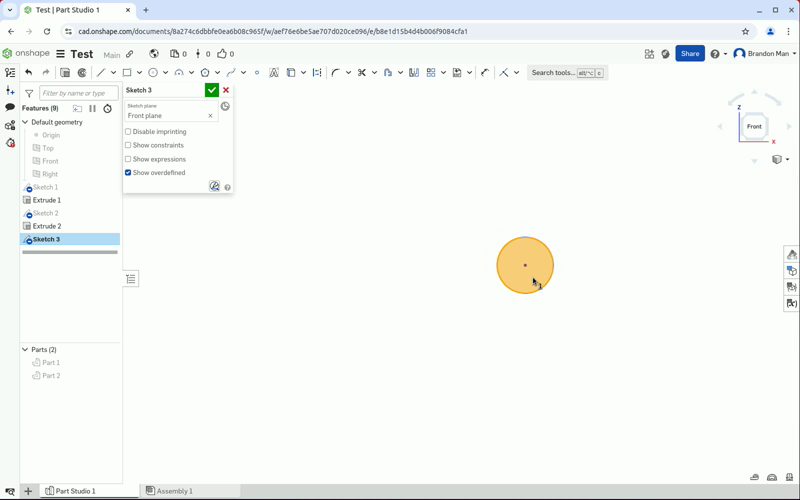
scroll(-6)
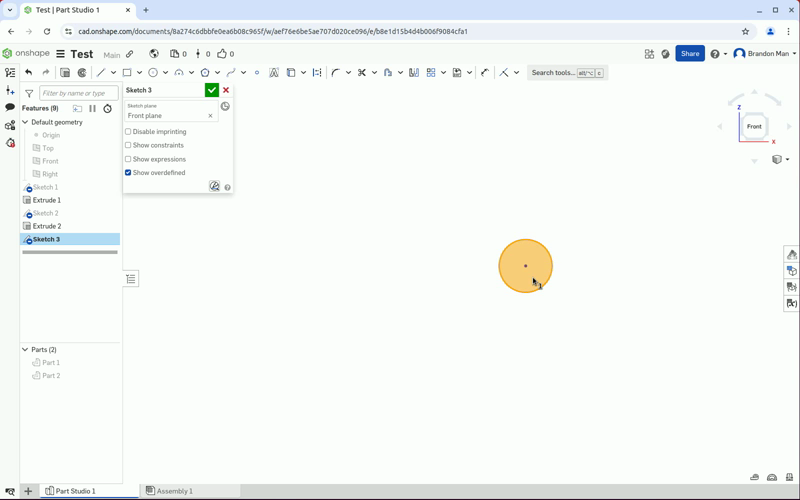
scroll(-6)
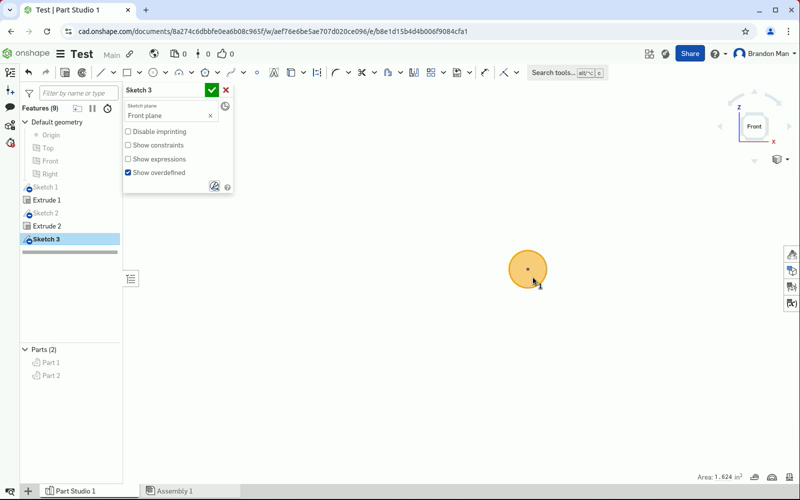
scroll(-6)
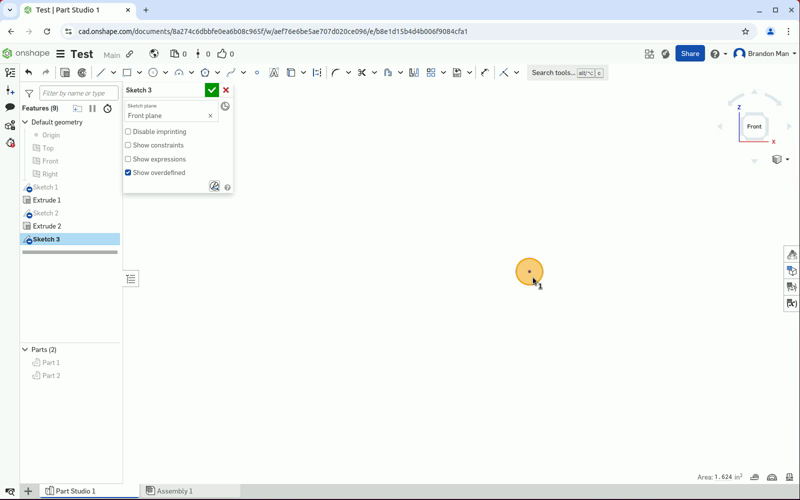
scroll(-6)
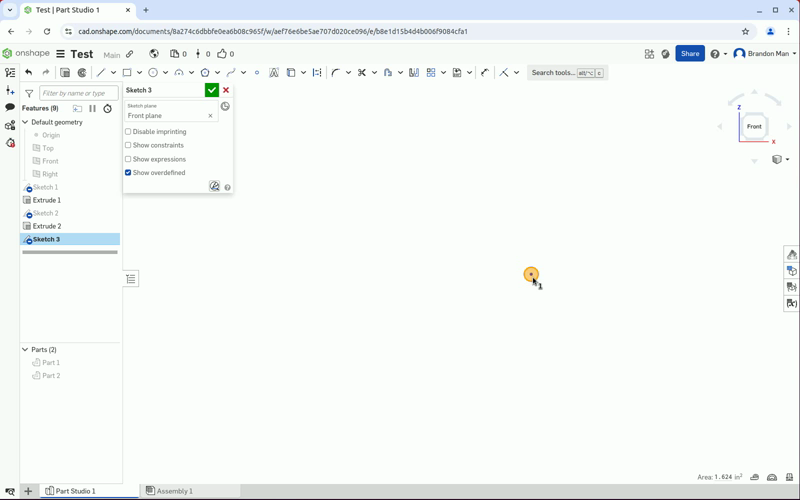
scroll(-6)
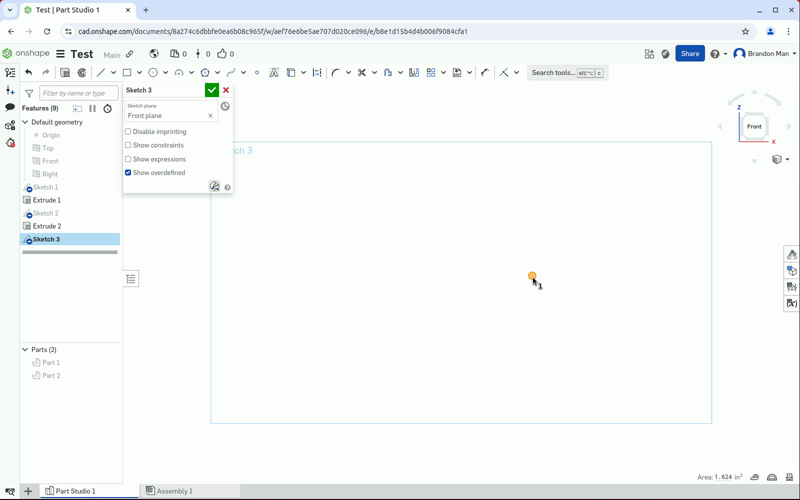
mouse_move(73, 352)
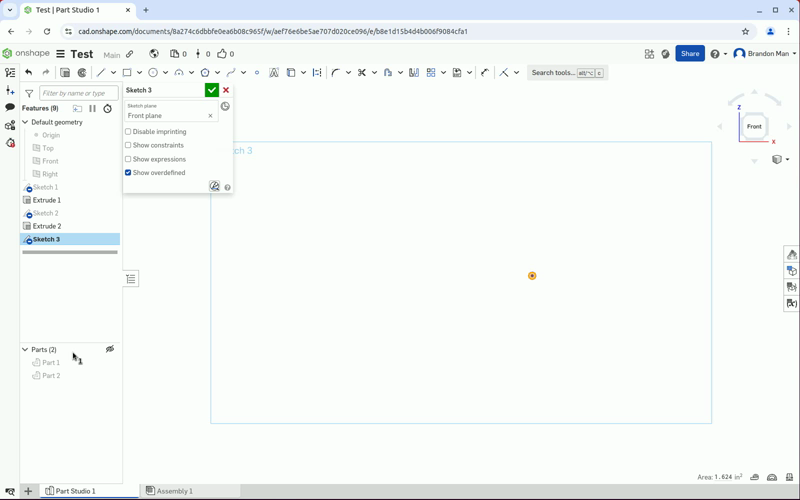
key(shift+y)
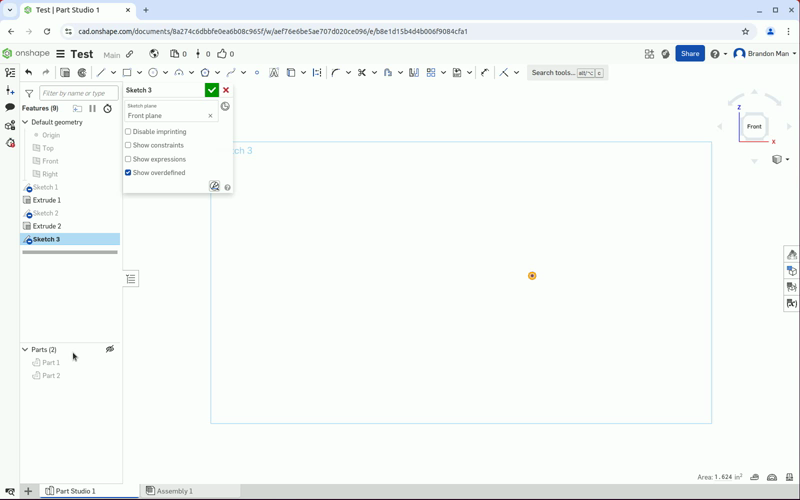
key(shift+e)
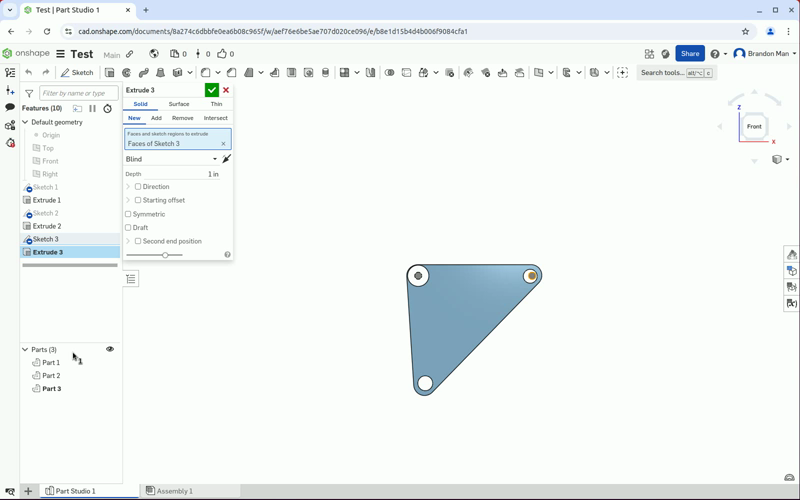
mouse_move(143, 106)
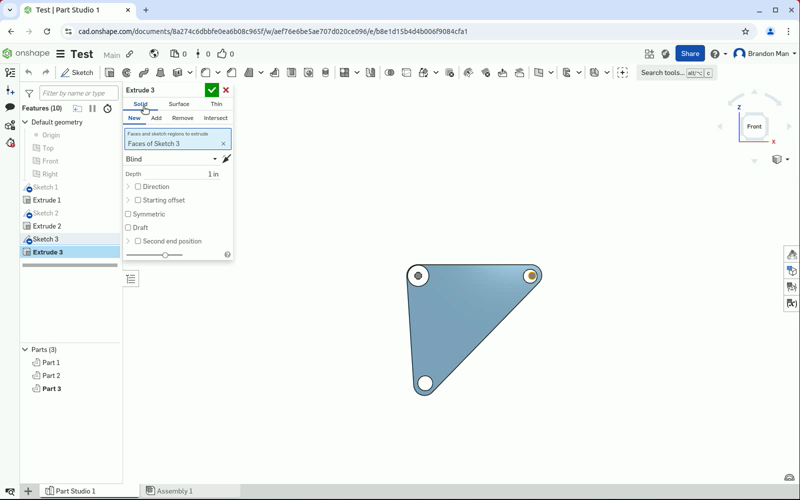
click(143, 106)
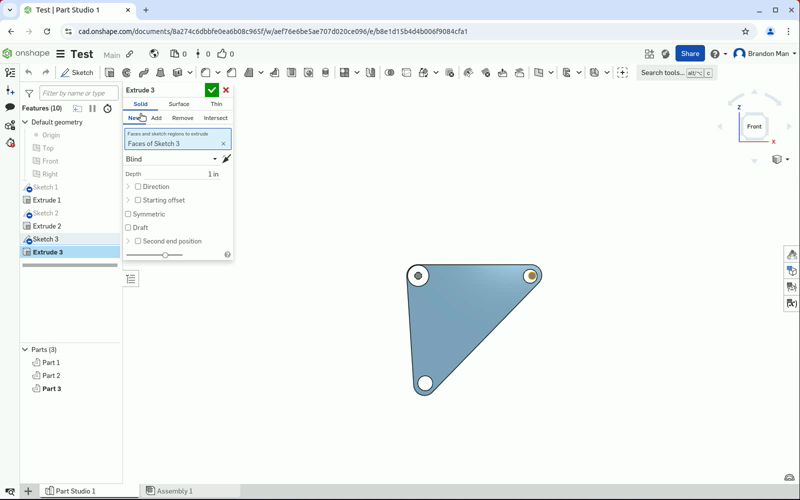
mouse_move(137, 120)
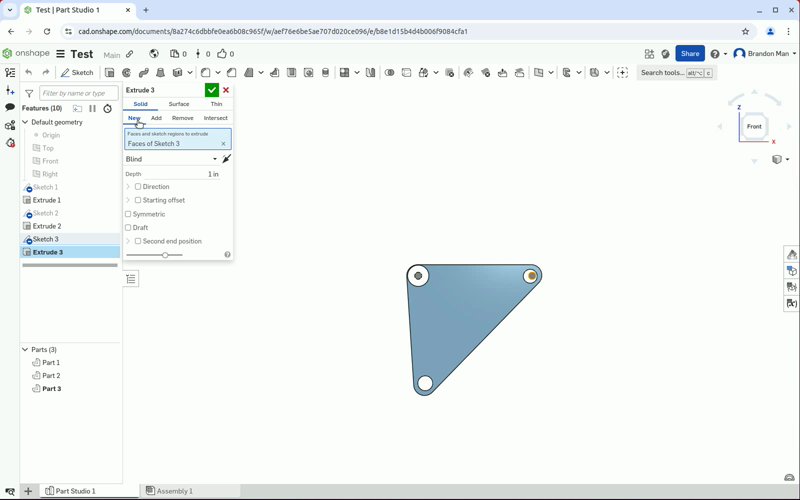
click(137, 120)
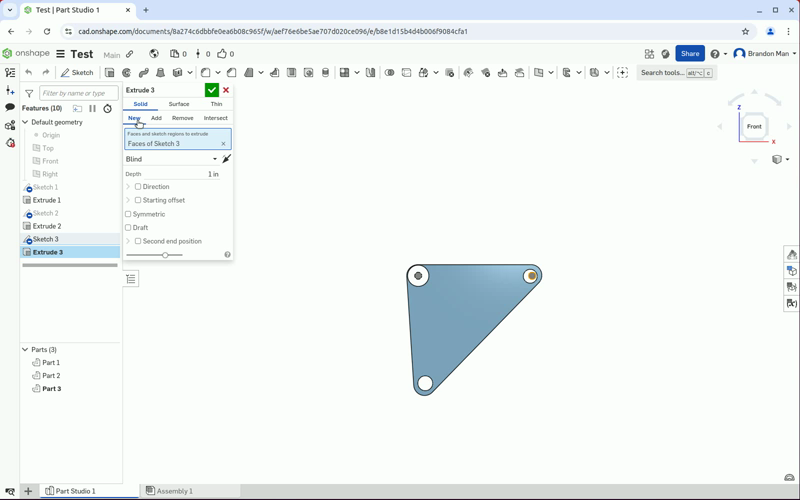
key(tab, 4)
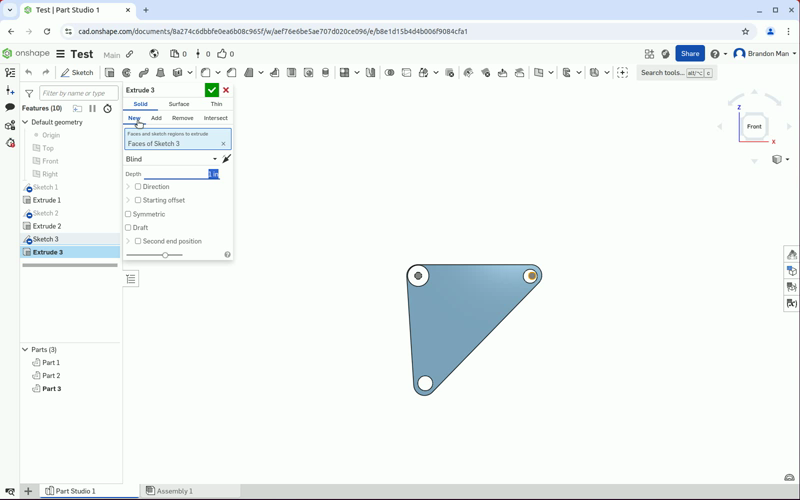
text(2.889)
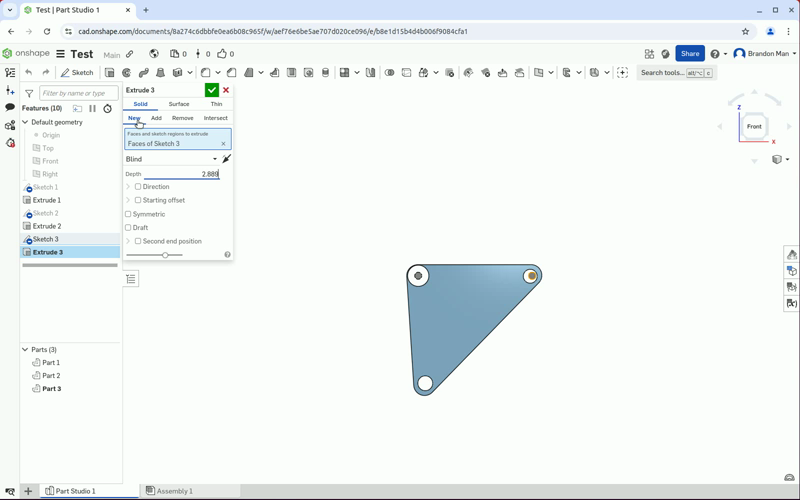
key(enter)
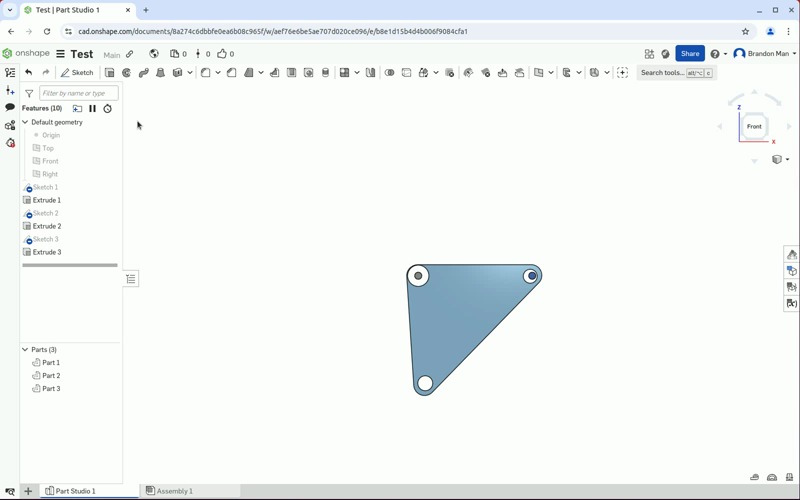
key(shift+h)
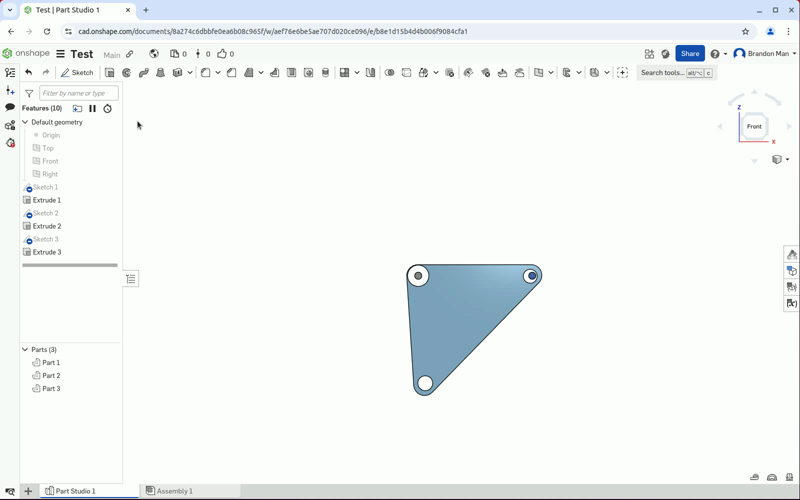
key(shift+h)
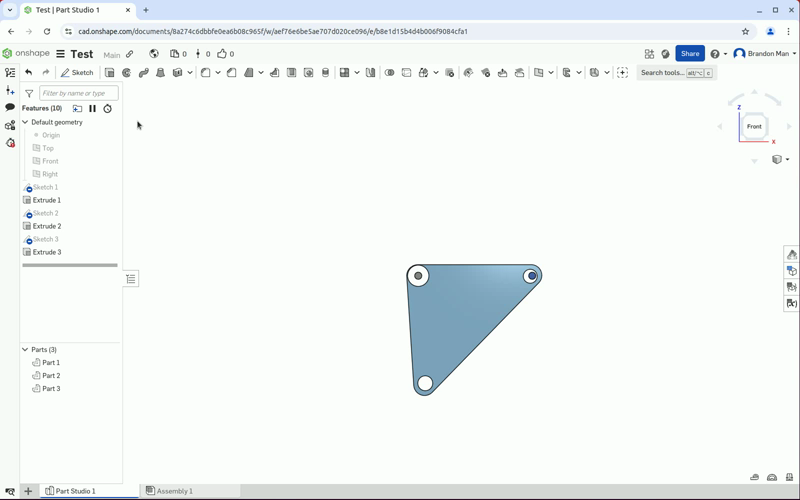
mouse_move(73, 189)
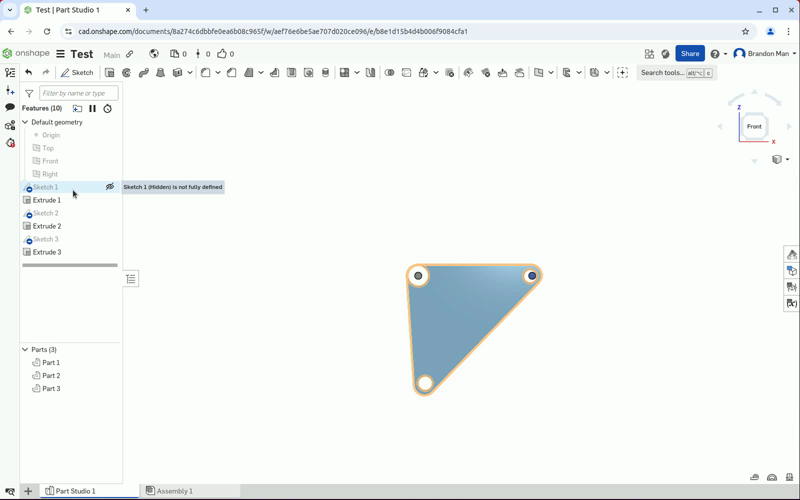
click(73, 189)
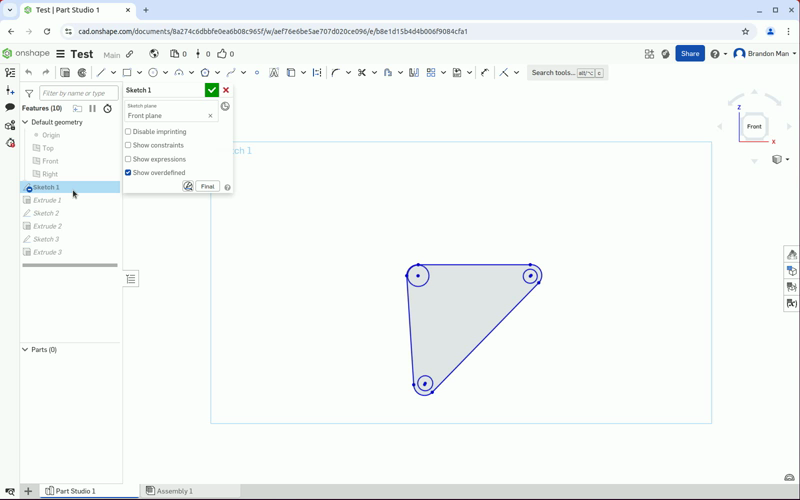
mouse_move(229, 92)
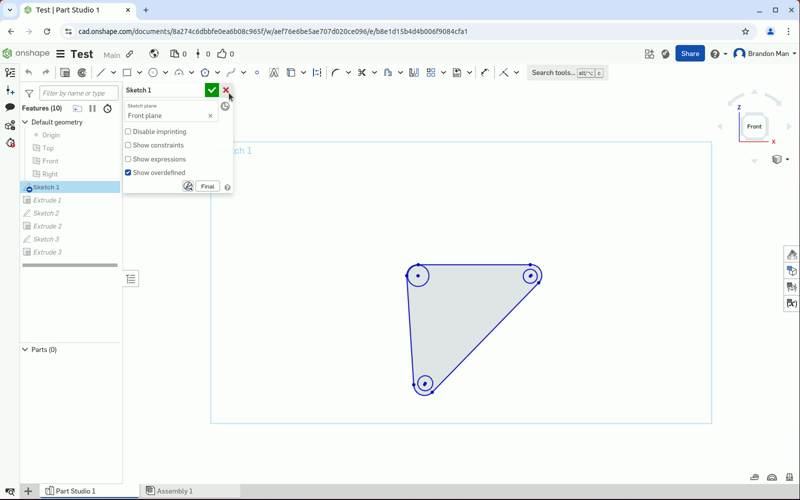
click(229, 92)
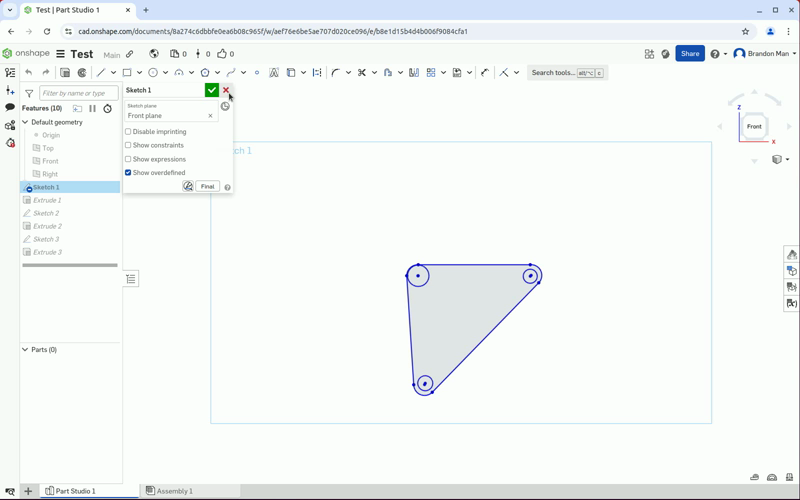
key(shift+s)
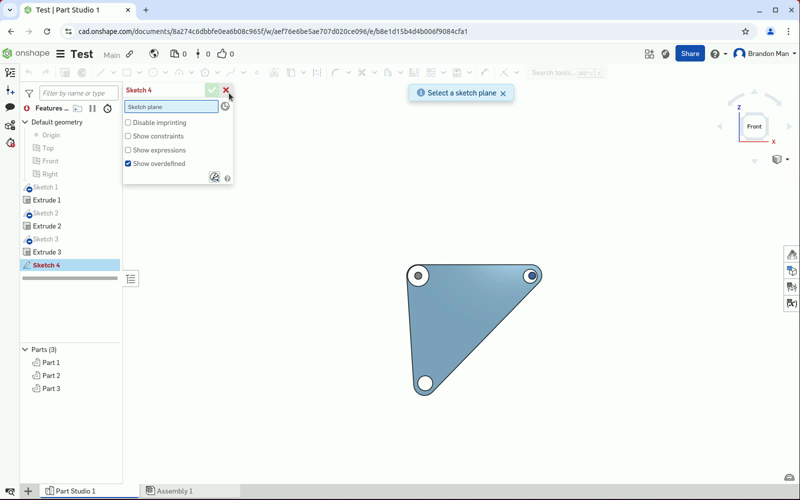
mouse_move(73, 163)
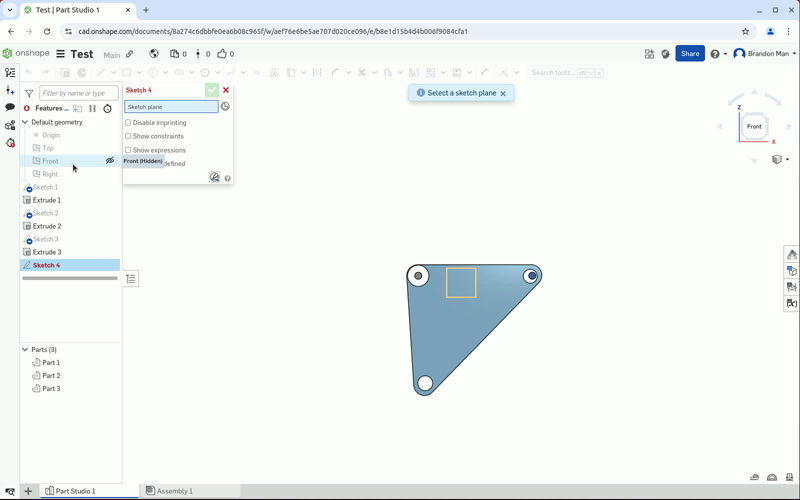
click(73, 163)
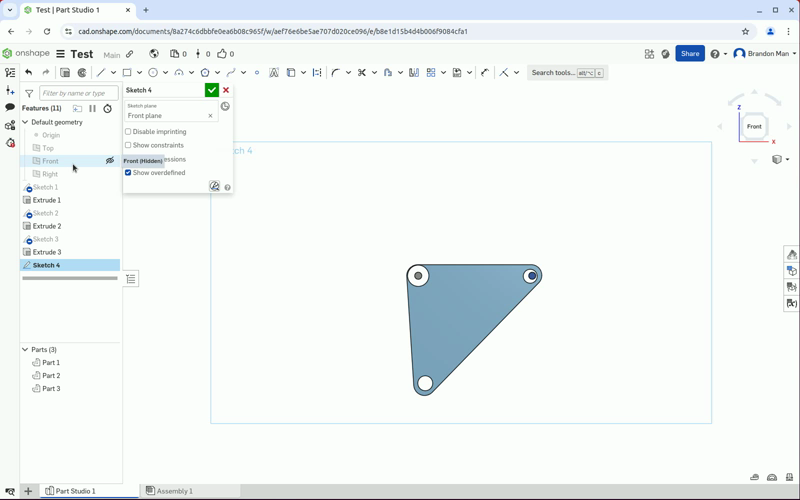
mouse_move(73, 352)
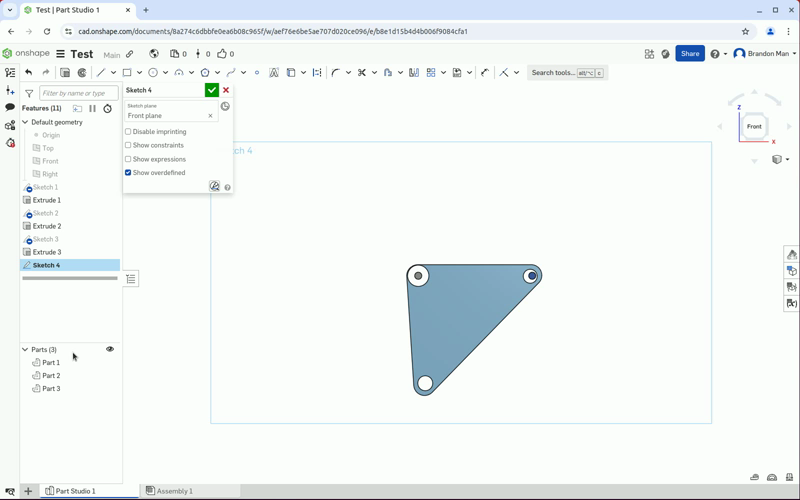
key(y)
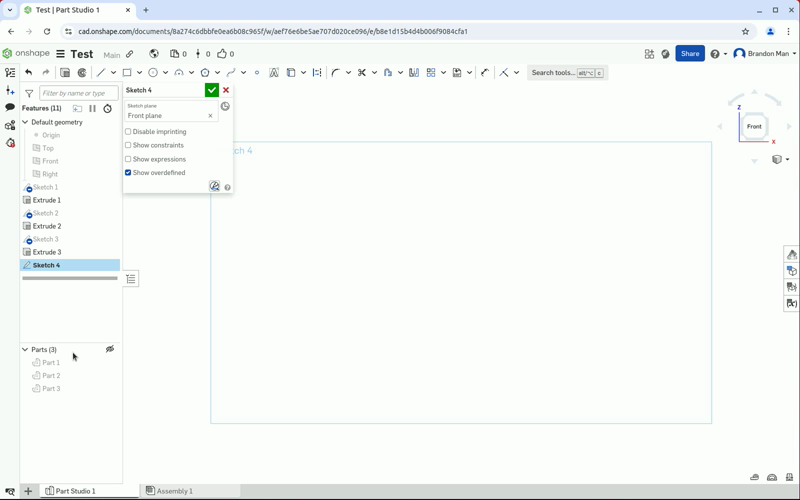
key(c)
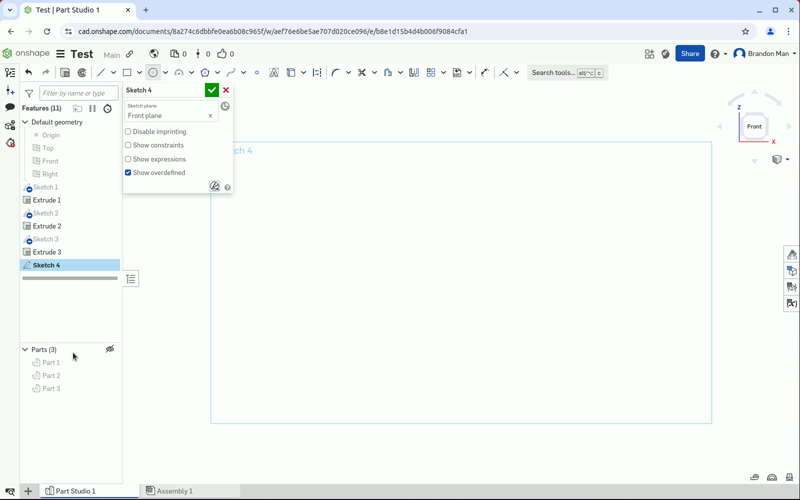
key_down(shift)
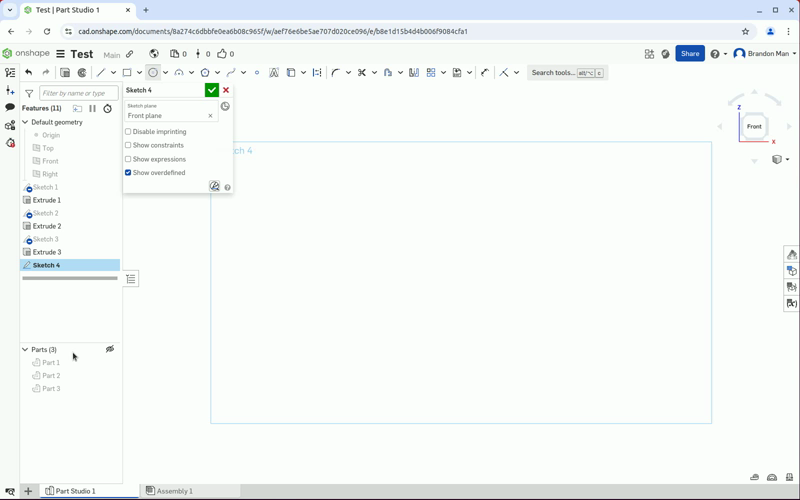
mouse_move(425, 384)
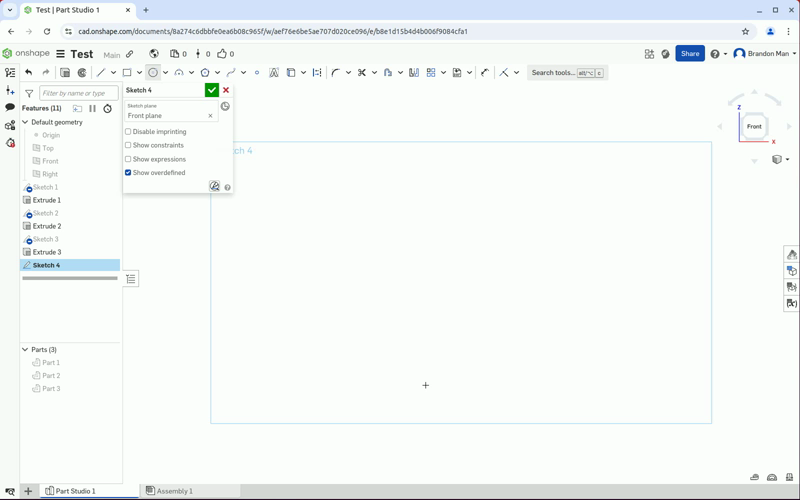
click(425, 384)
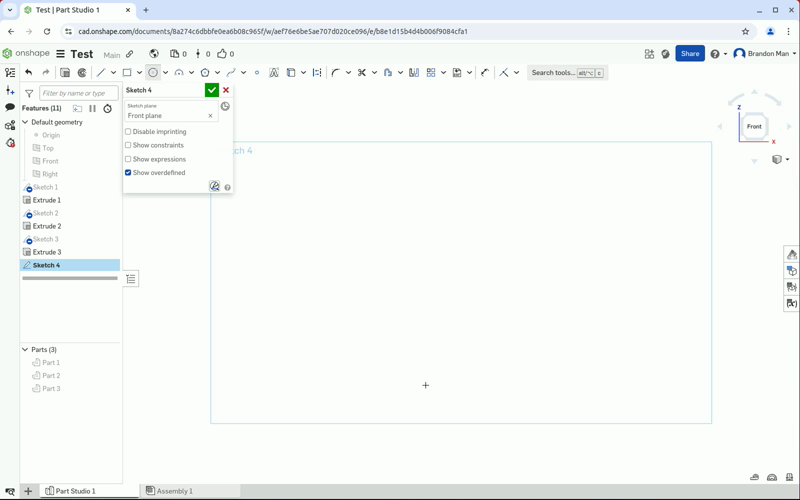
key_up(shift)
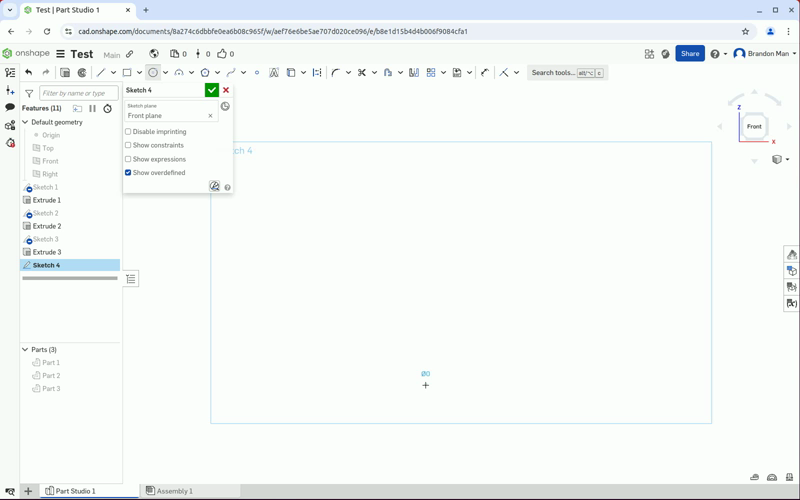
mouse_move(429, 384)
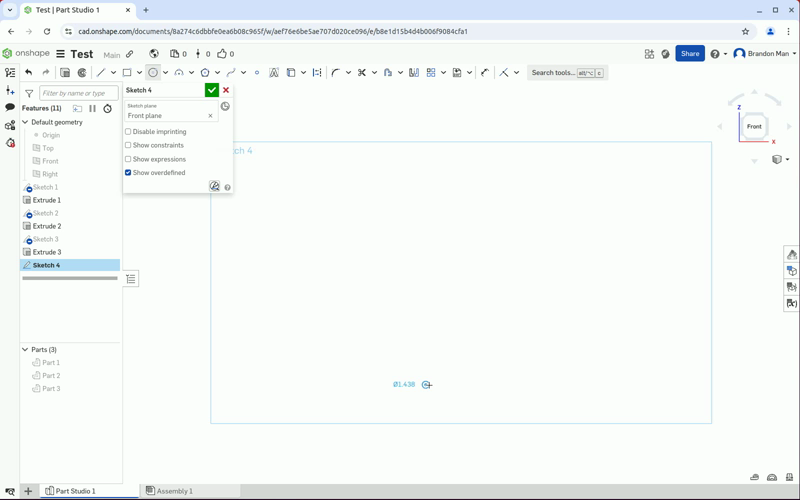
click(429, 384)
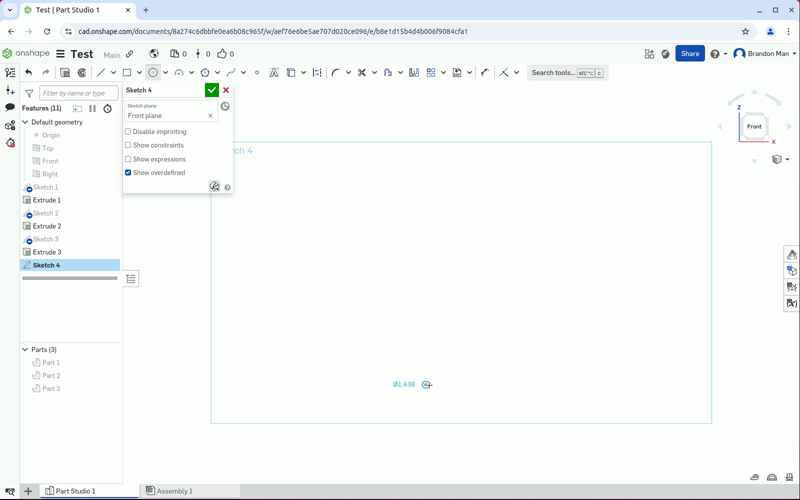
key(esc)
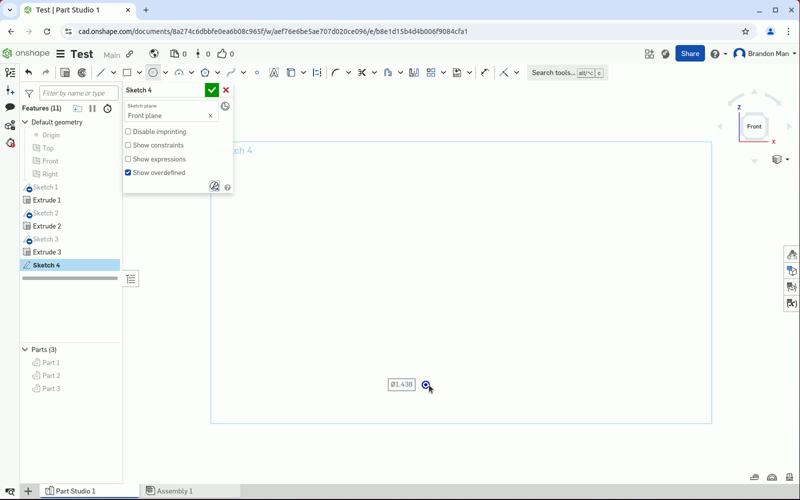
mouse_move(426, 382)
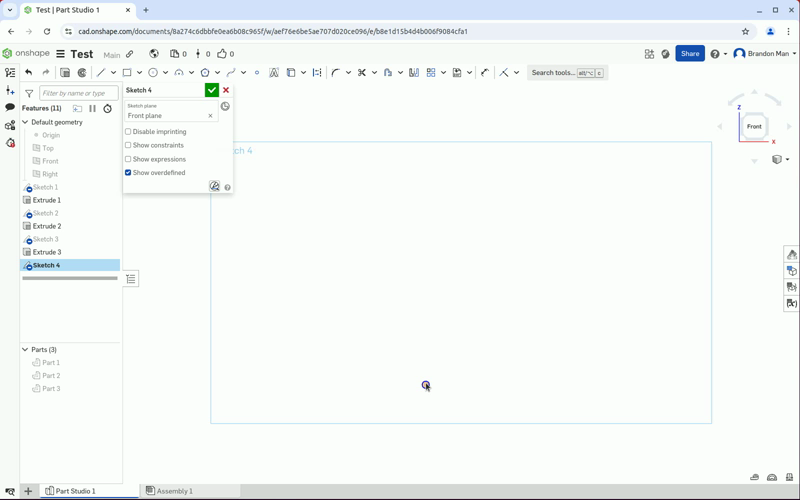
scroll(6)
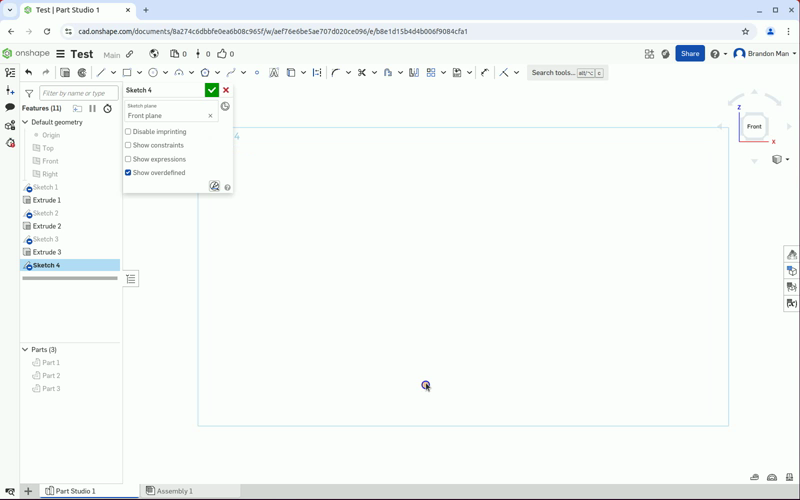
scroll(6)
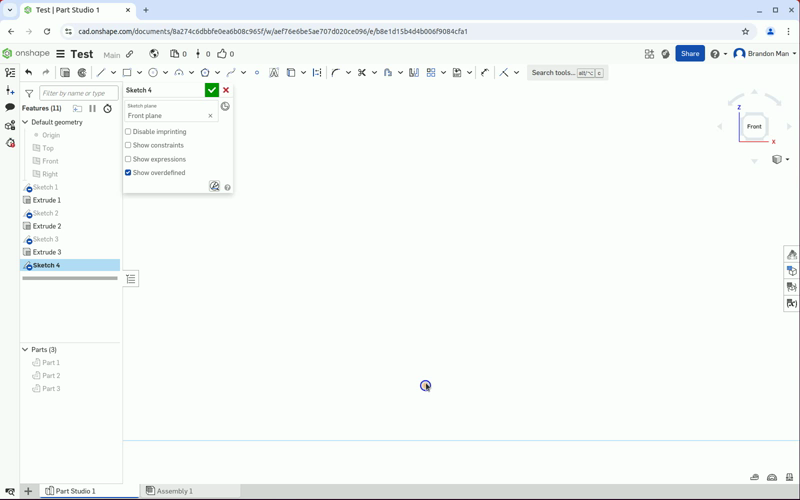
scroll(6)
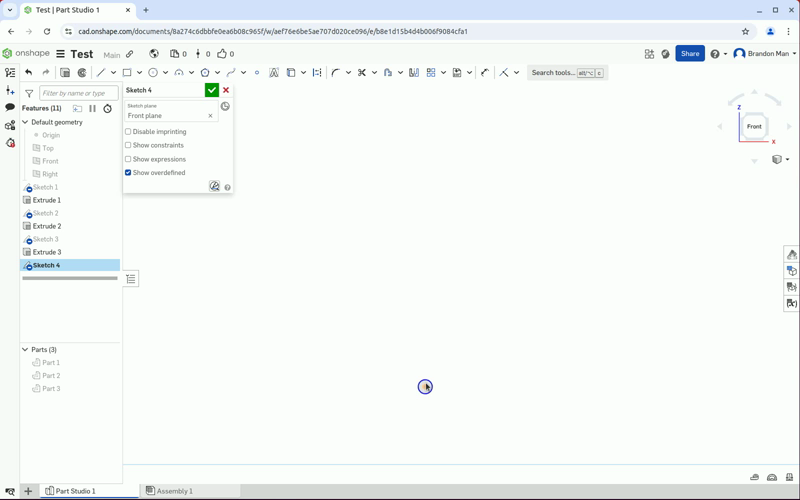
scroll(6)
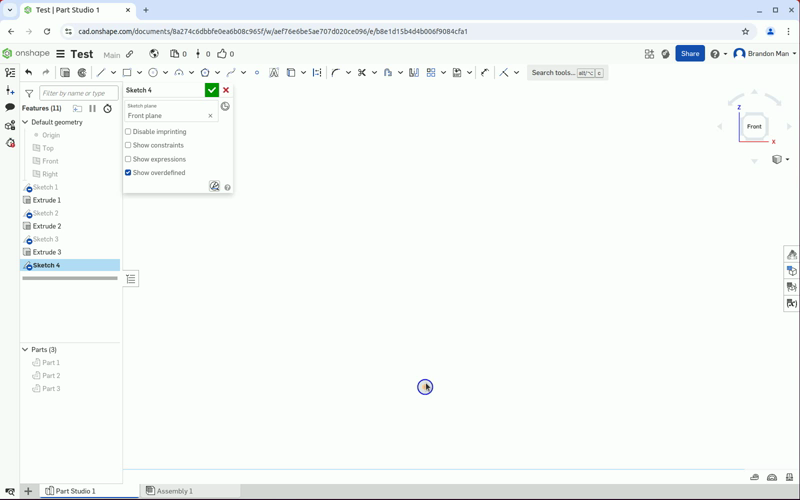
scroll(6)
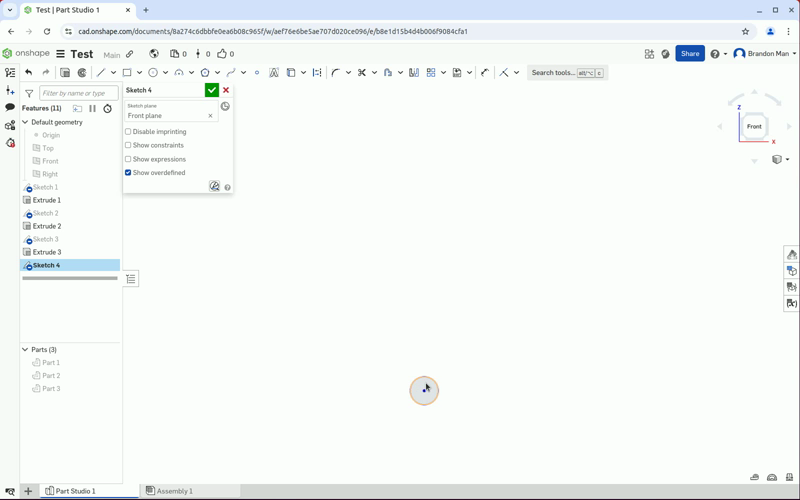
scroll(6)
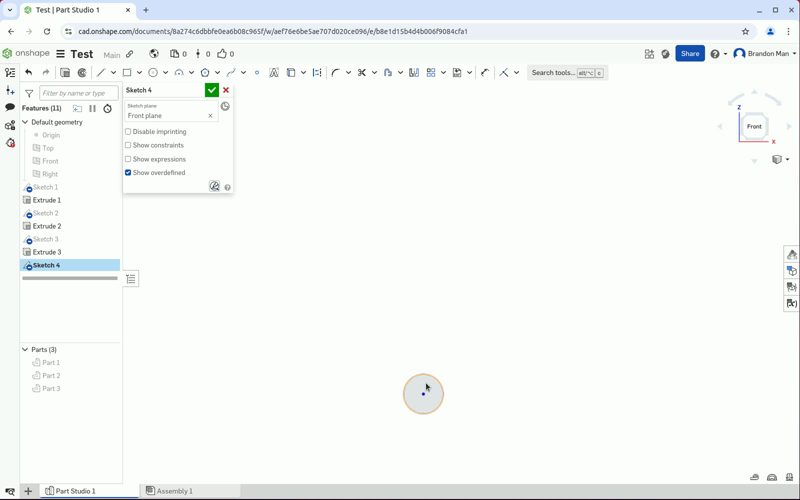
scroll(6)
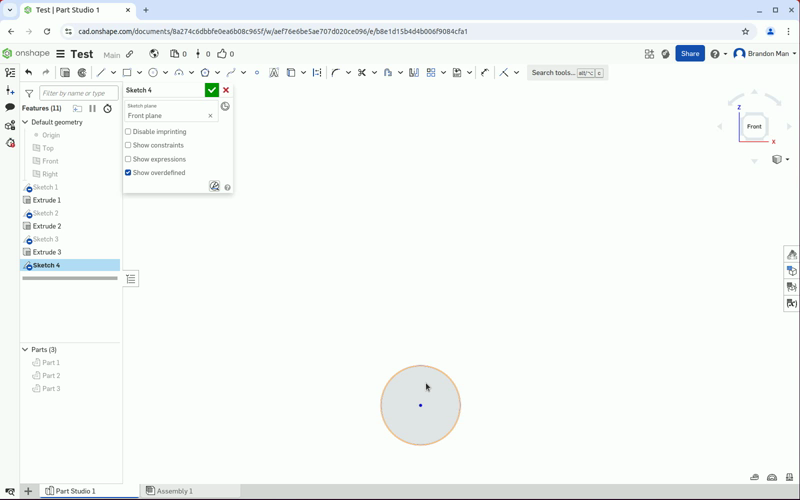
click(426, 382)
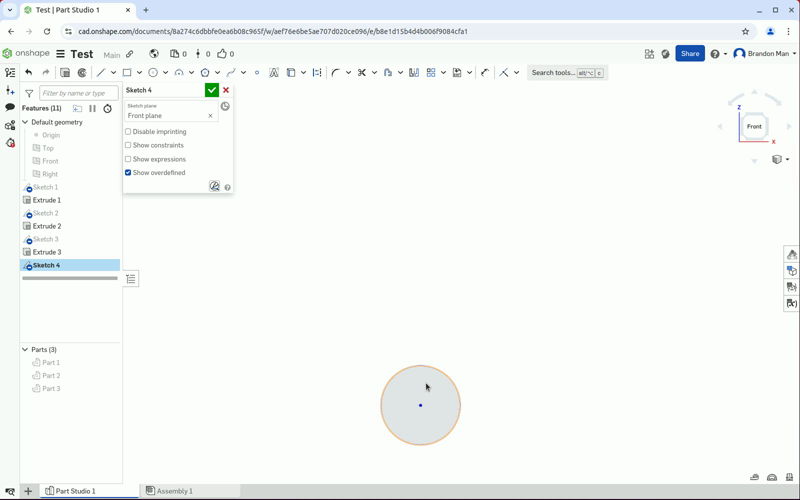
scroll(-6)
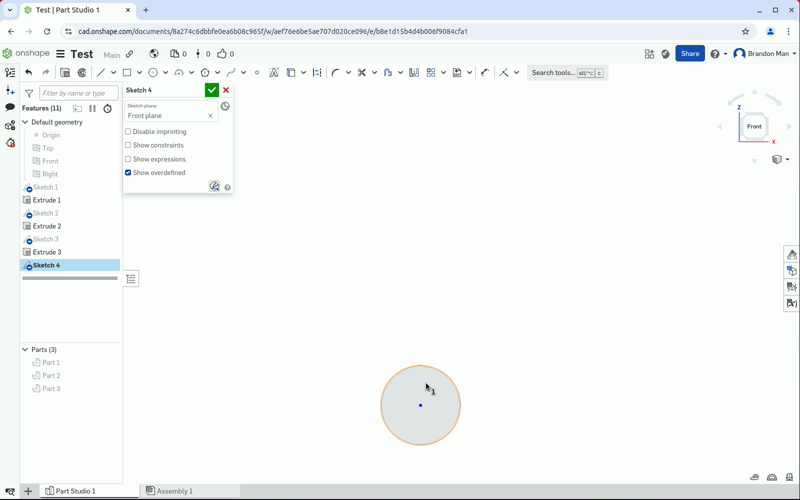
scroll(-6)
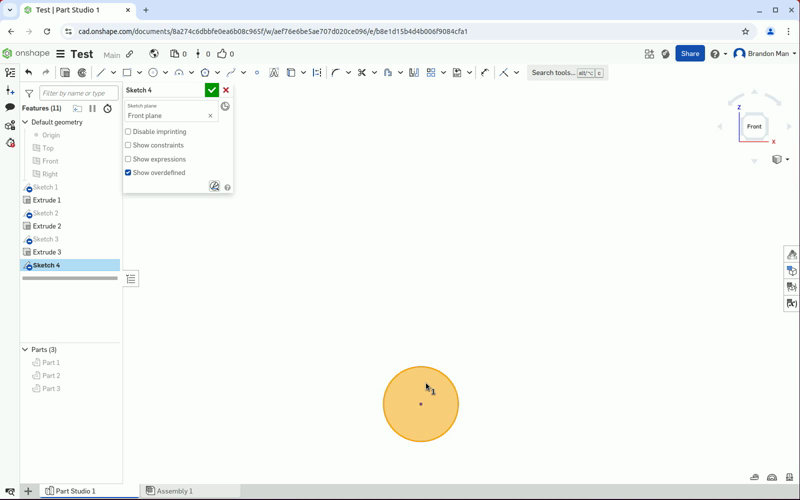
scroll(-6)
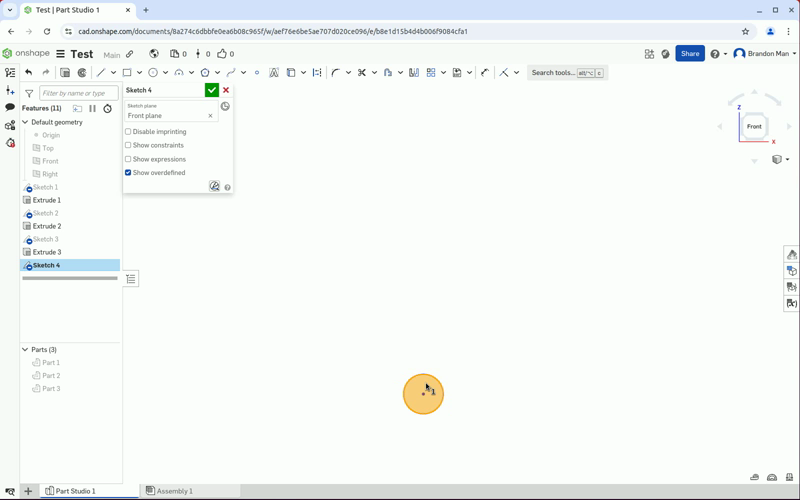
scroll(-6)
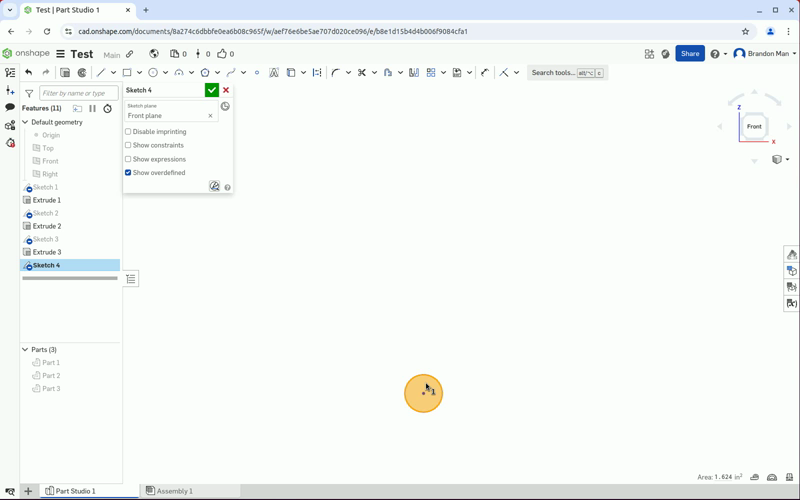
scroll(-6)
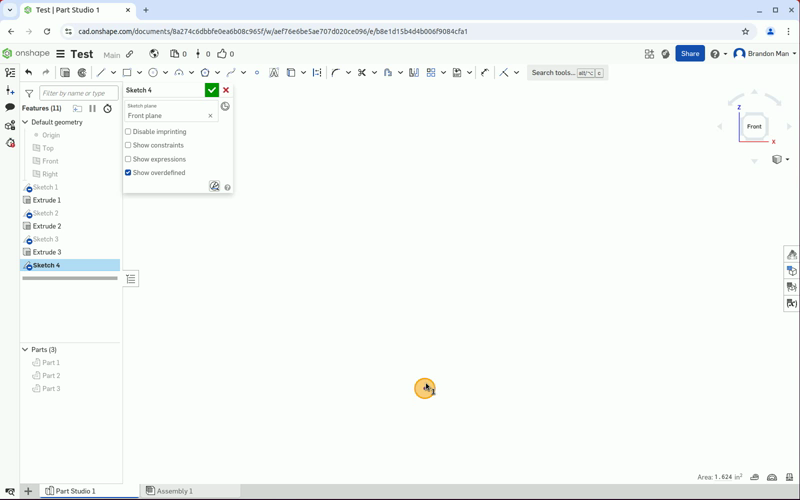
scroll(-6)
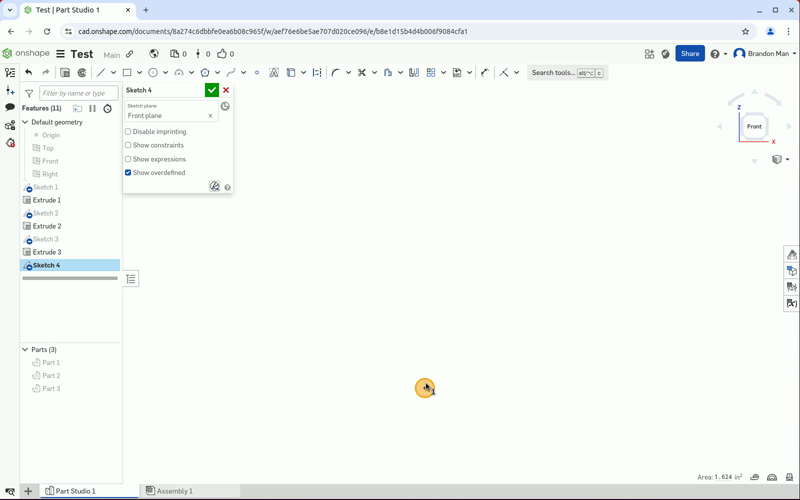
scroll(-6)
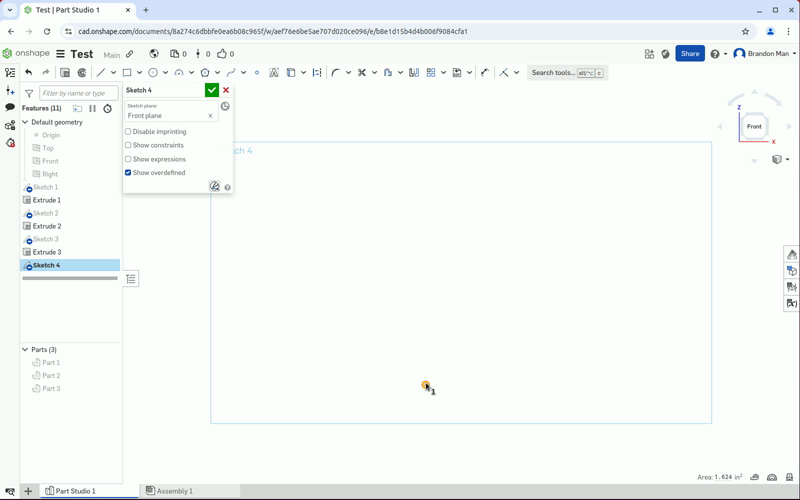
mouse_move(73, 352)
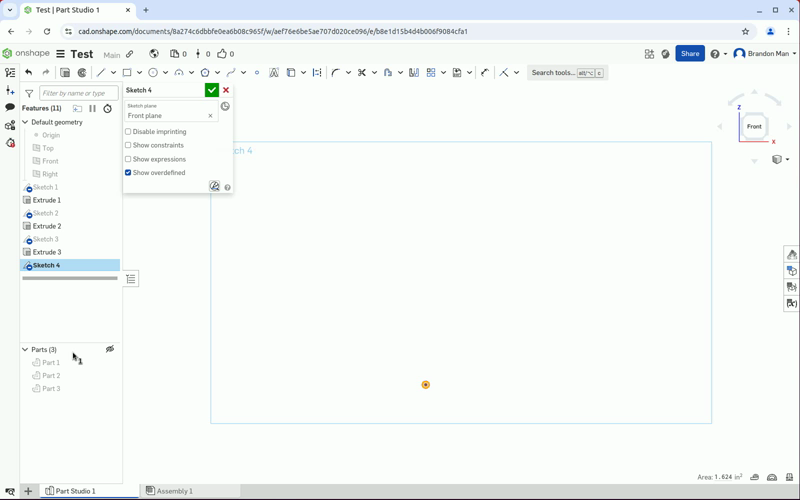
key(shift+y)
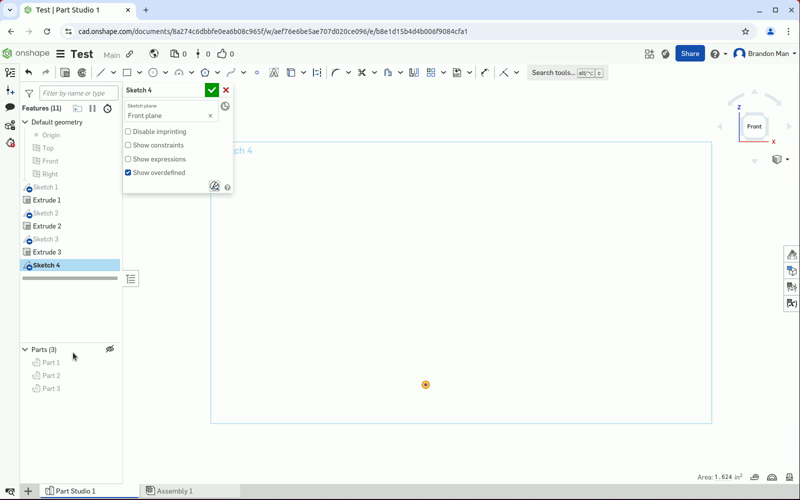
key(shift+e)
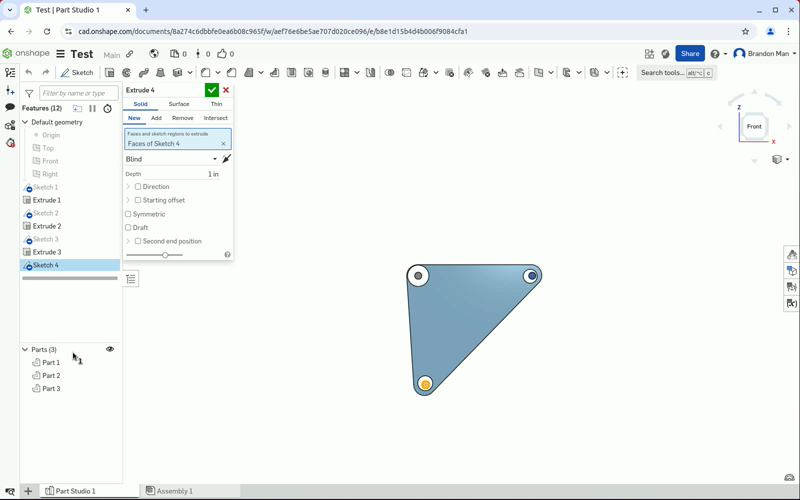
mouse_move(143, 106)
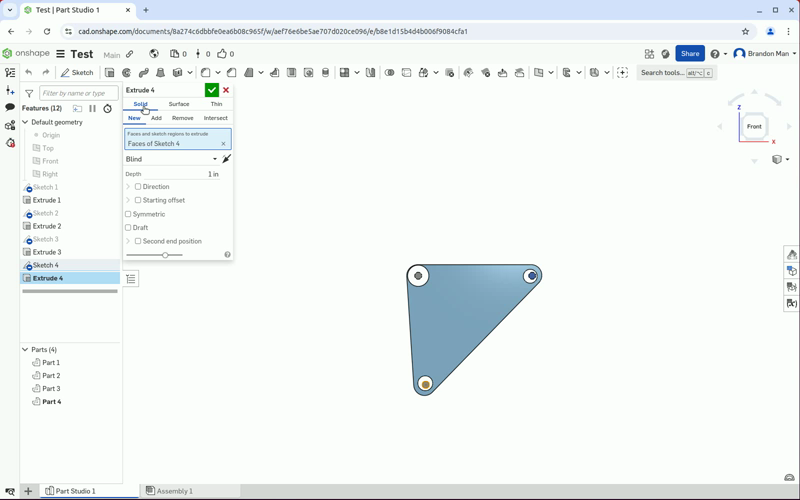
click(143, 106)
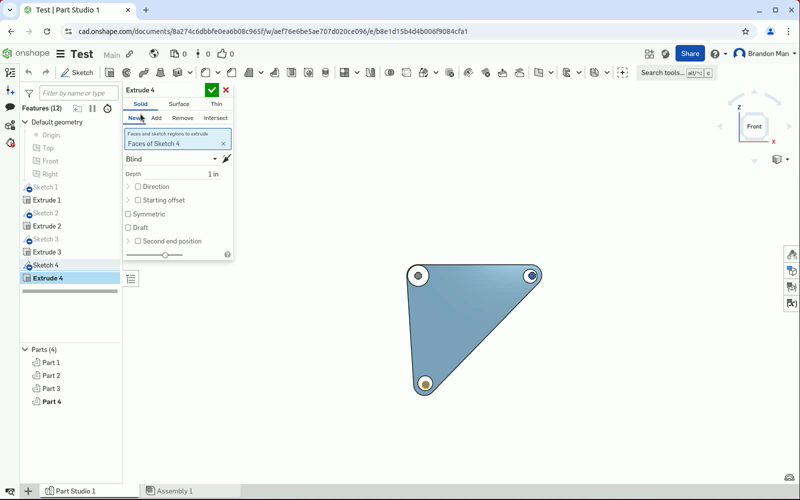
mouse_move(137, 120)
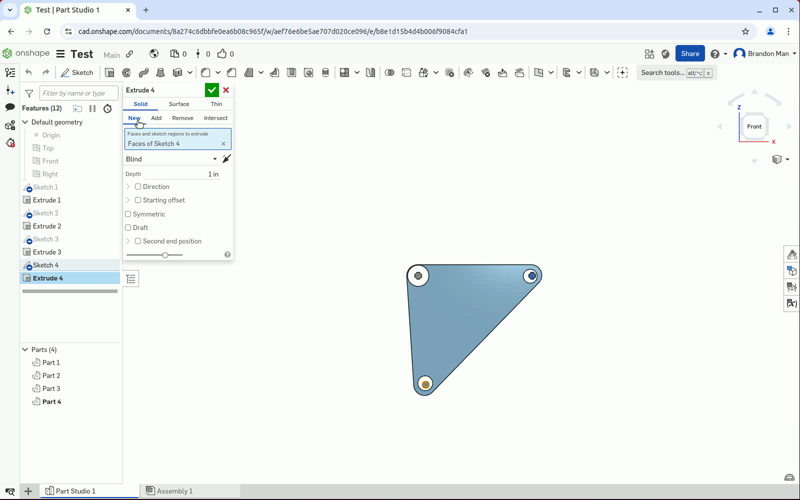
click(137, 120)
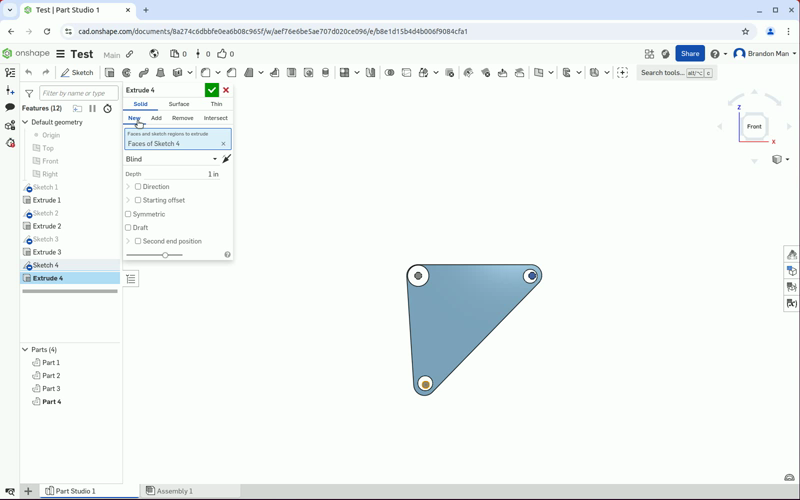
key(tab, 4)
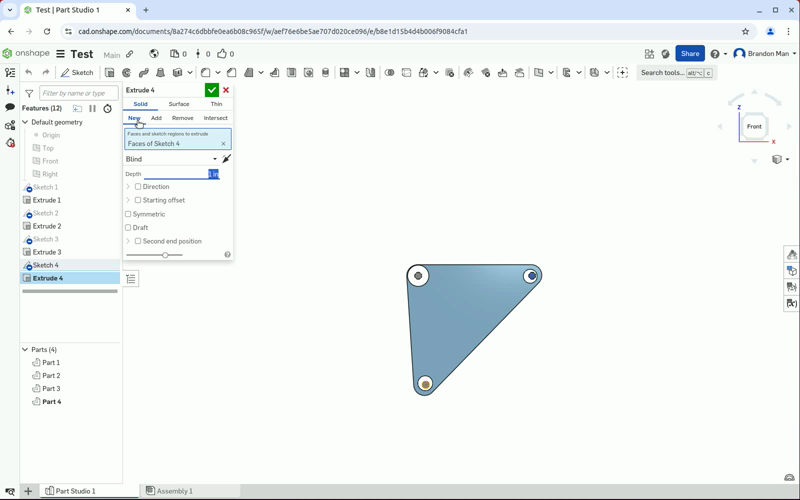
text(2.889)
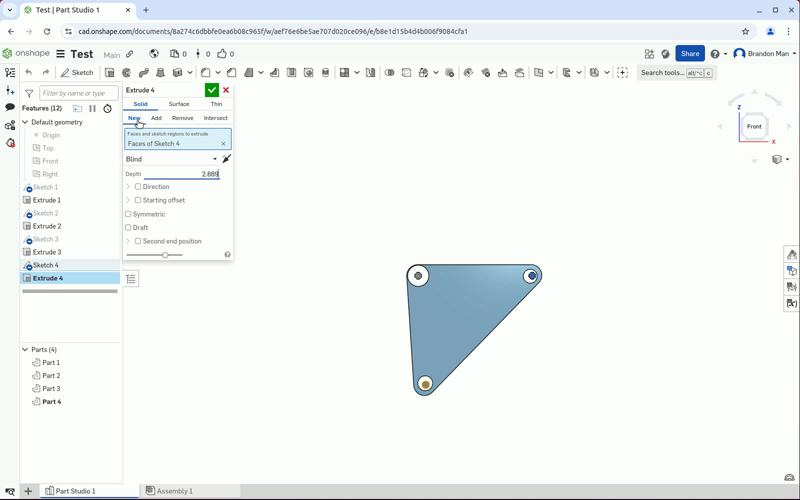
key(enter)
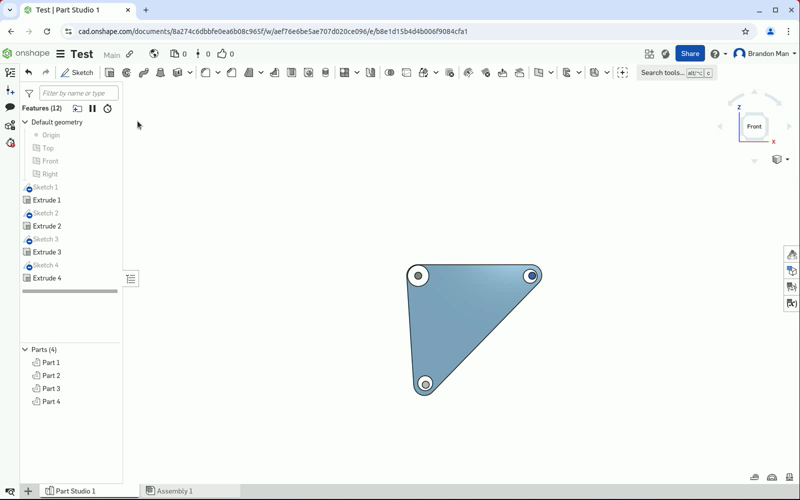
key(shift+h)
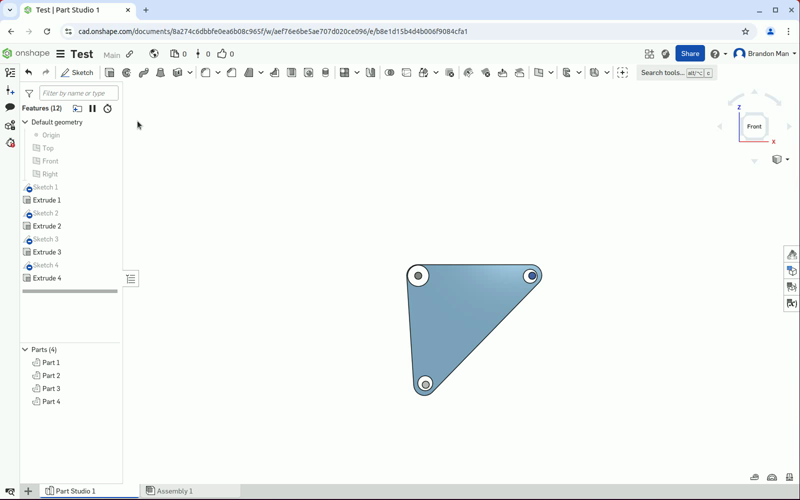
key(shift+h)
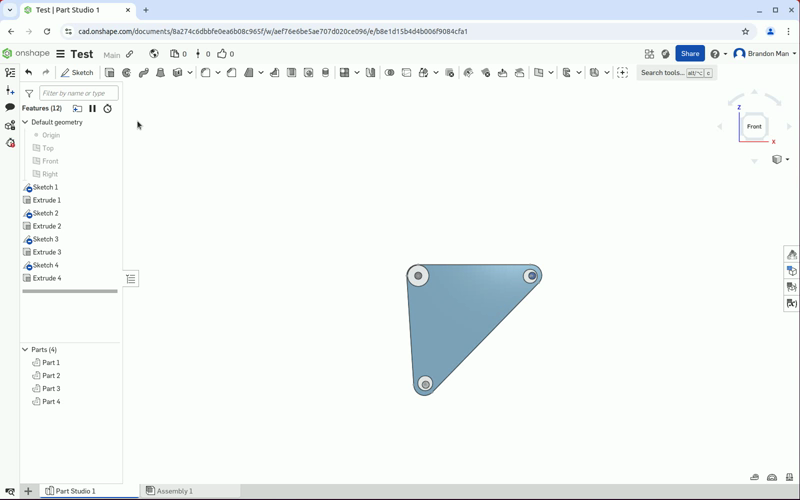
key(shift+7)
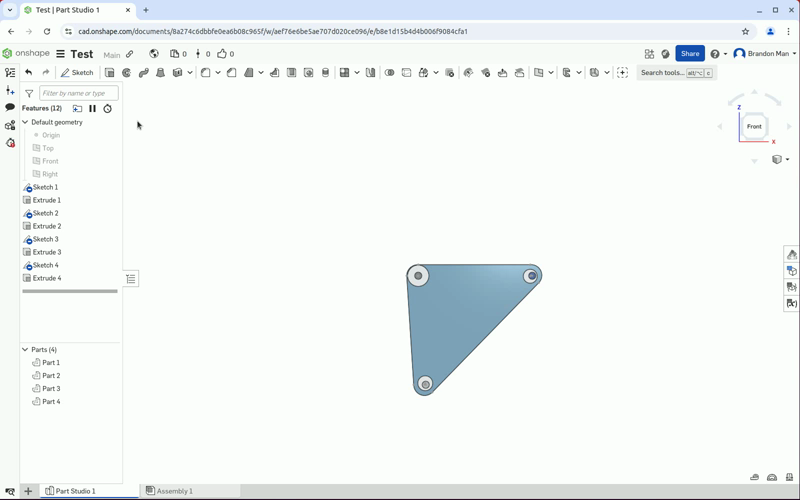
key(left, 2)
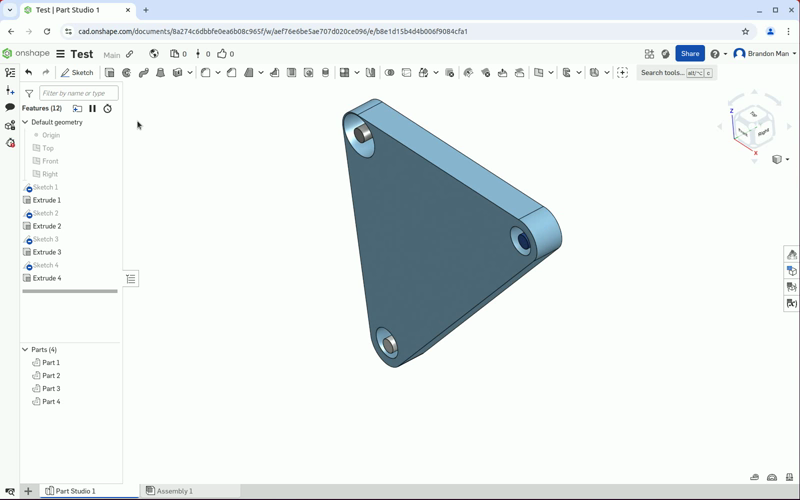
key(down, 2)
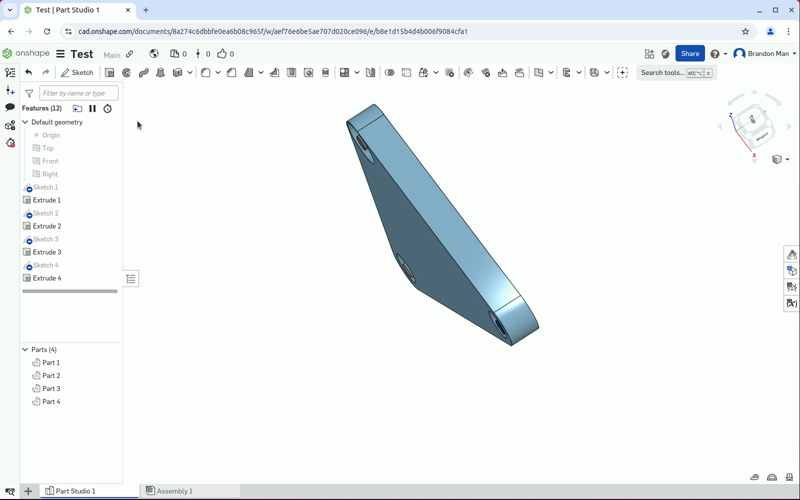
key(up, 2)
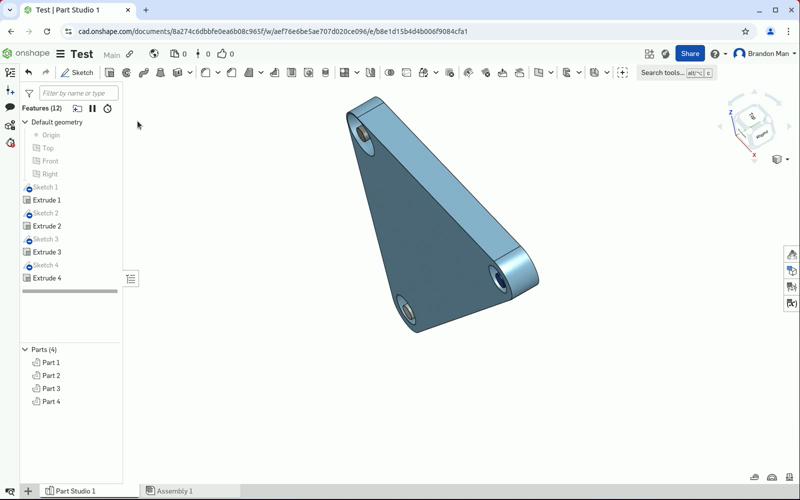
key(right, 2)
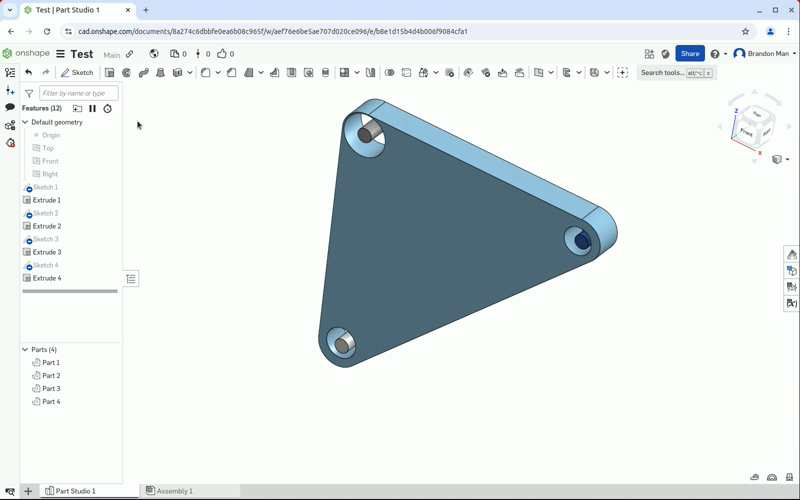
mouse_move(73, 189)
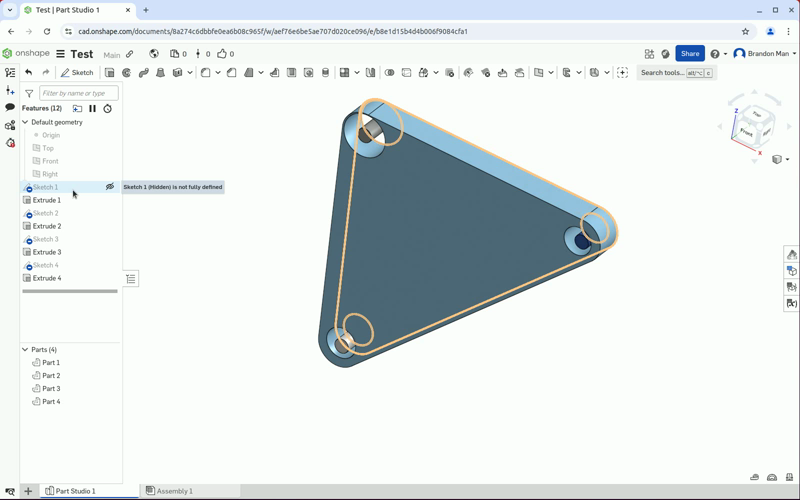
click(73, 189)